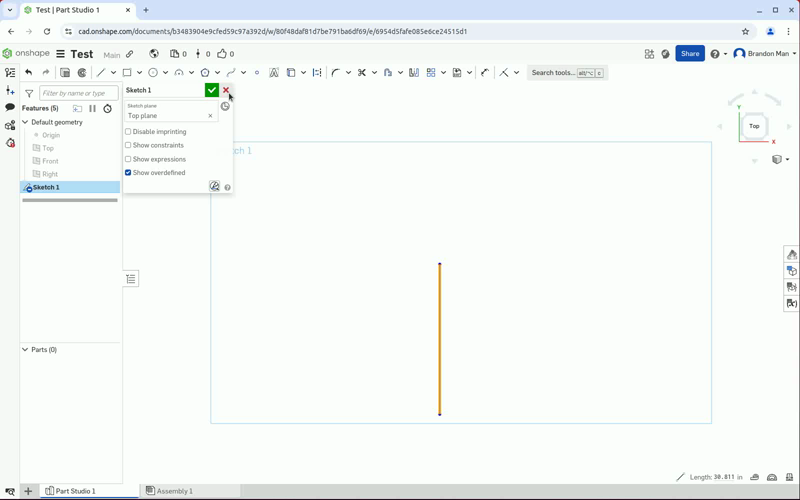
key(shift+h)
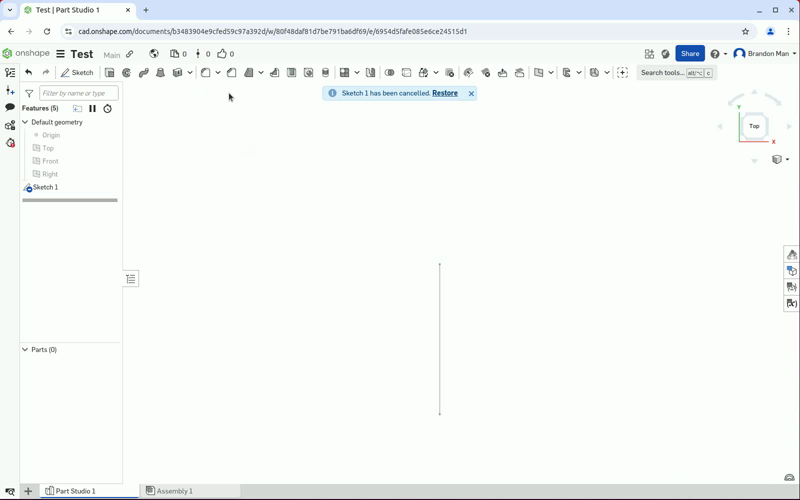
key(shift+s)
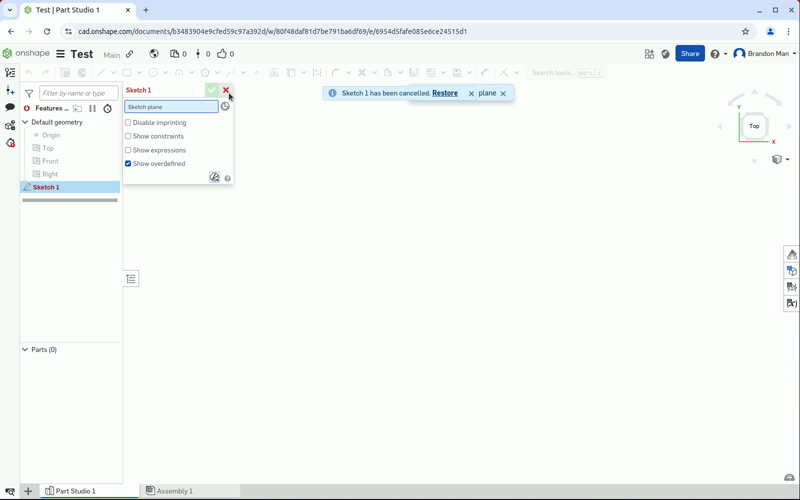
mouse_move(73, 150)
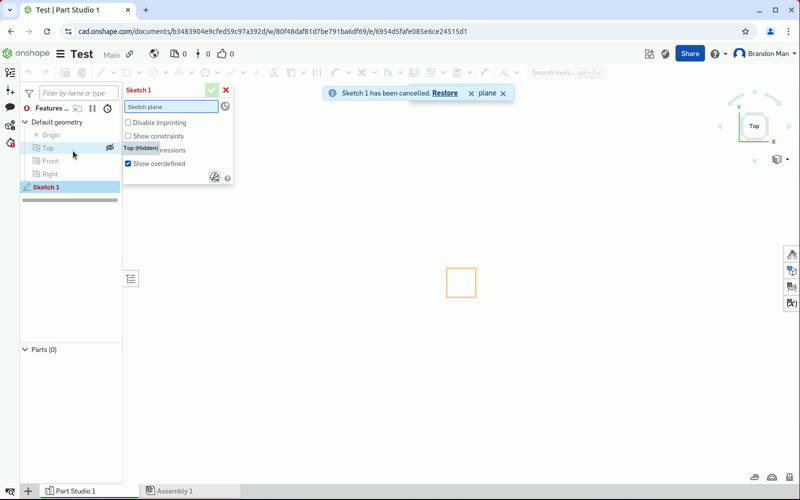
click(73, 150)
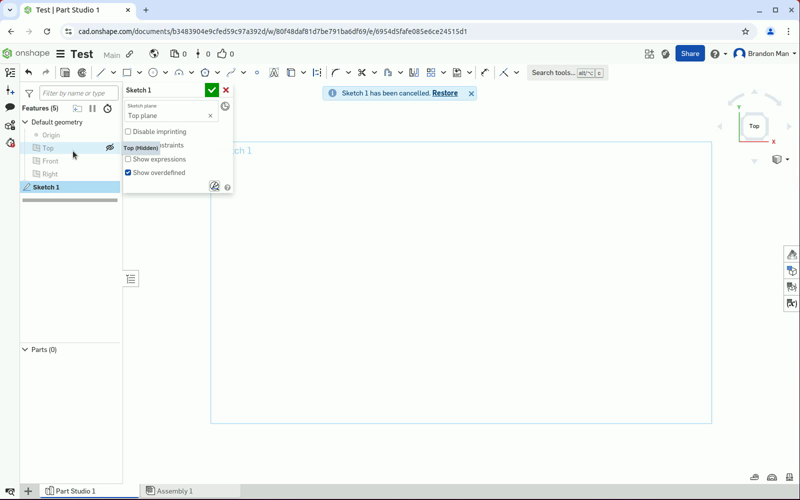
mouse_move(73, 352)
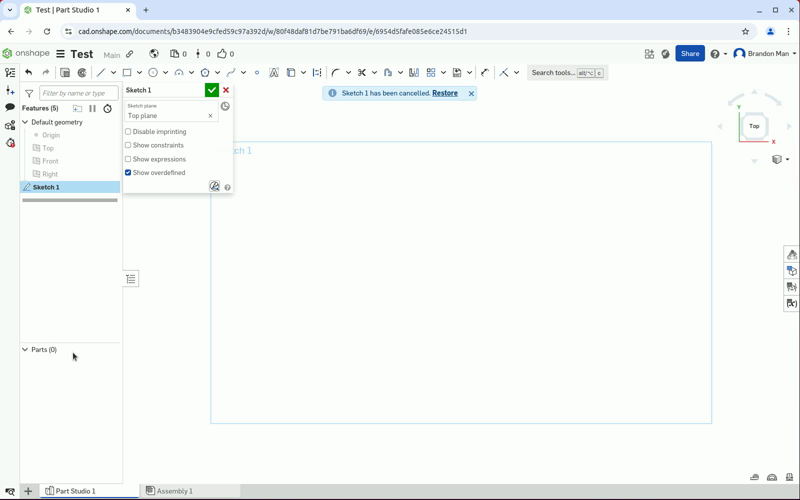
key(y)
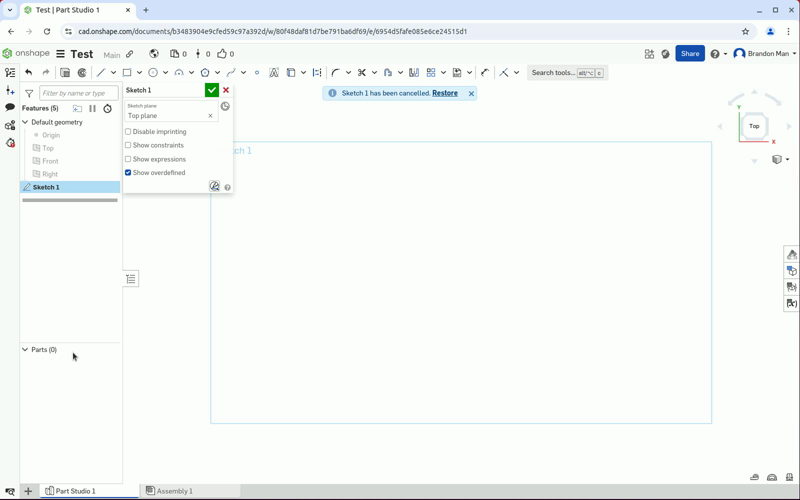
key(l)
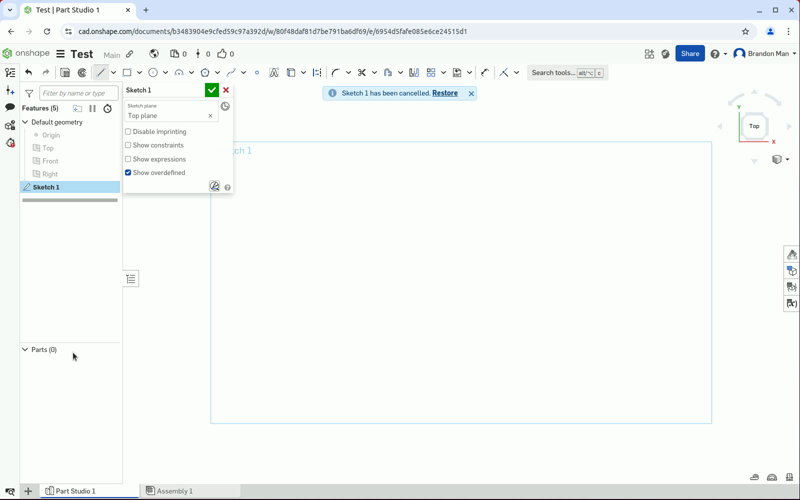
key_down(shift)
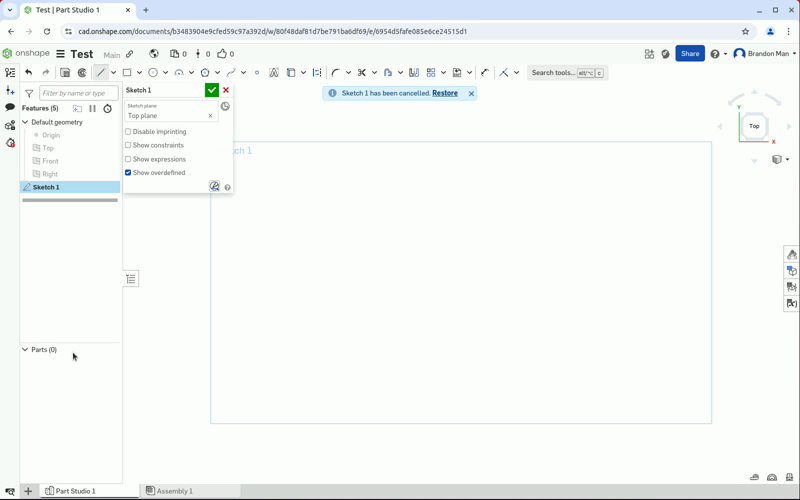
mouse_move(460, 324)
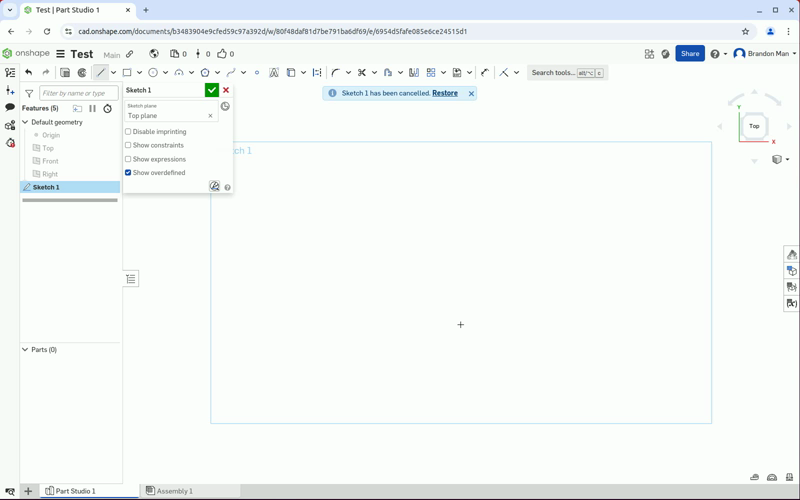
click(460, 324)
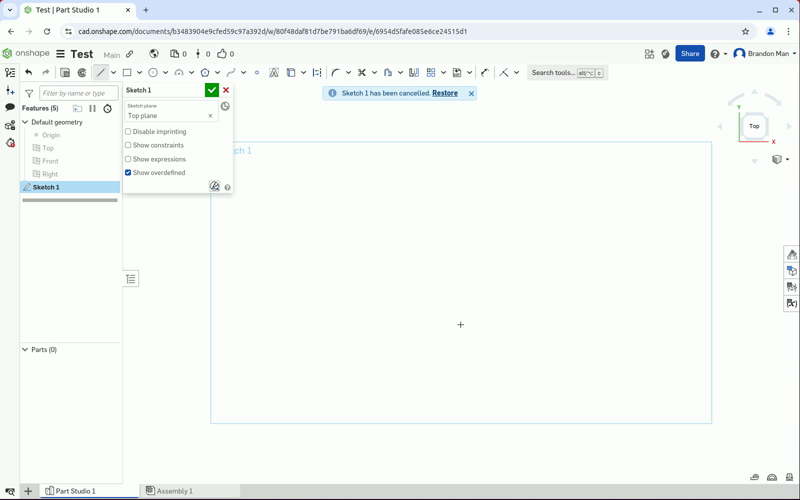
key_up(shift)
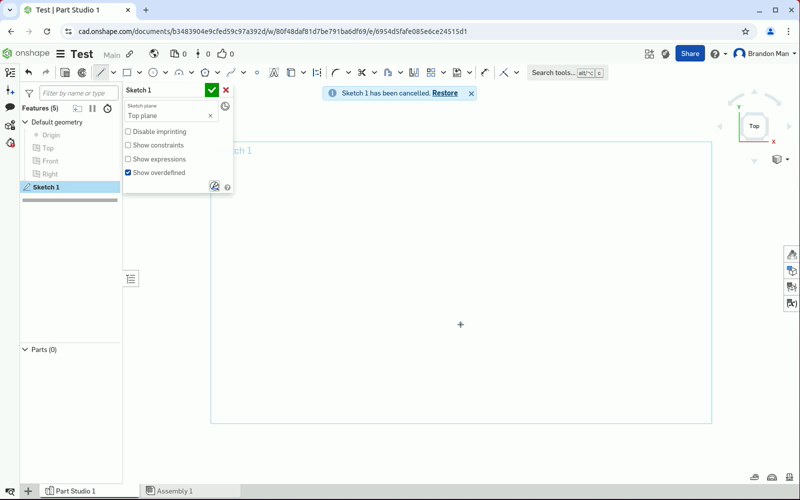
key_down(shift)
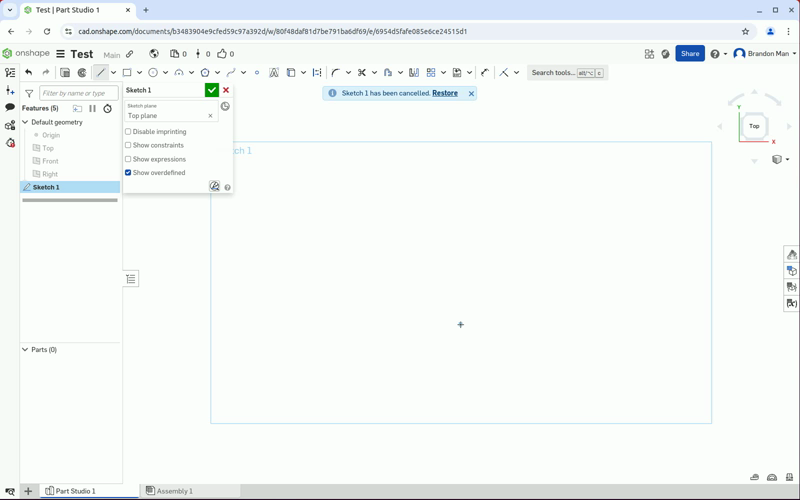
mouse_move(564, 324)
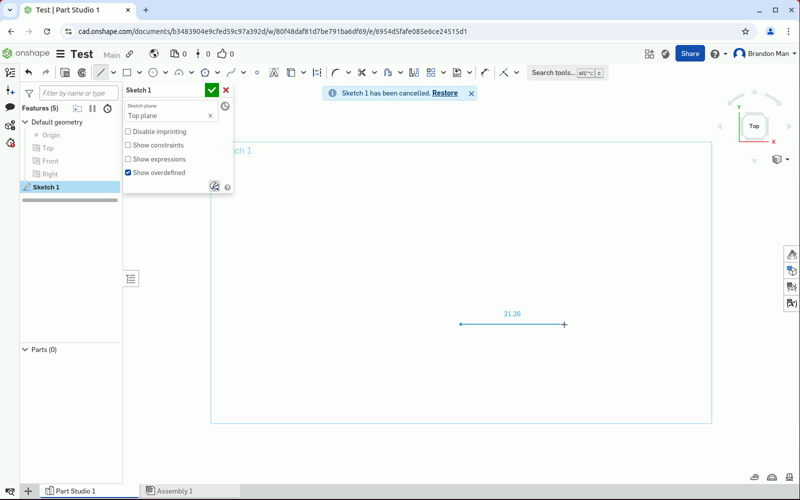
click(564, 324)
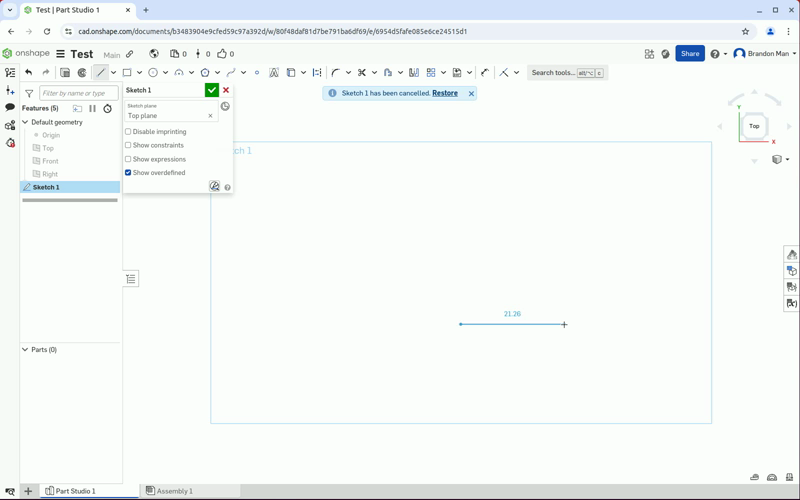
key_up(shift)
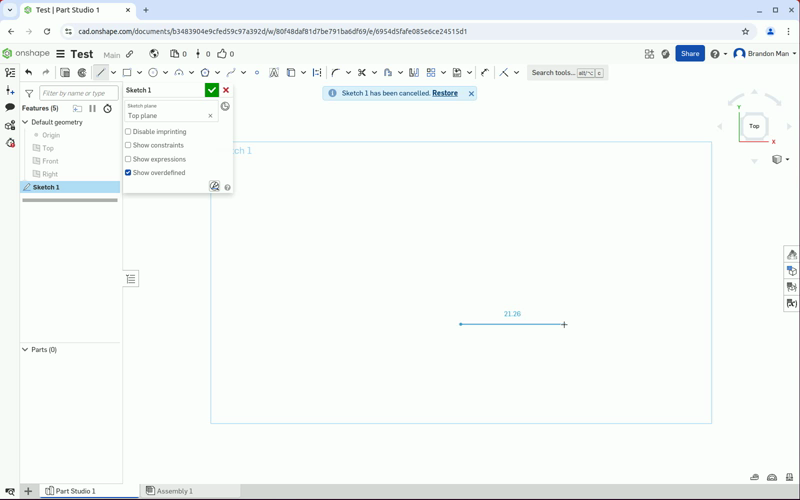
key_down(shift)
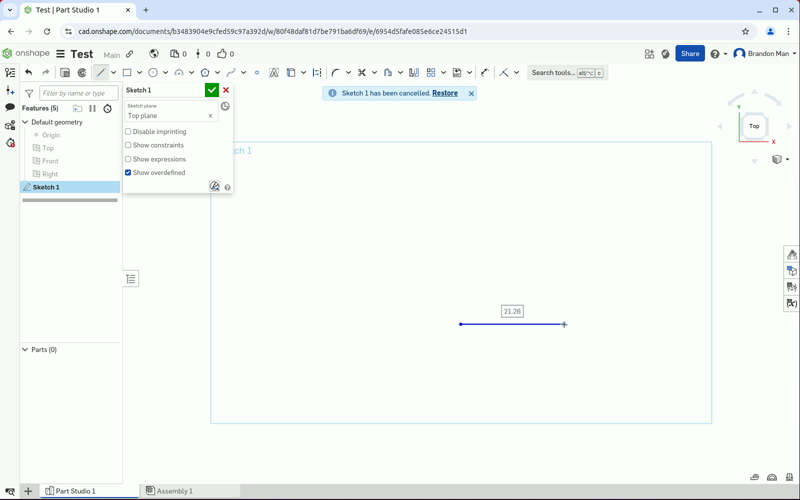
mouse_move(589, 324)
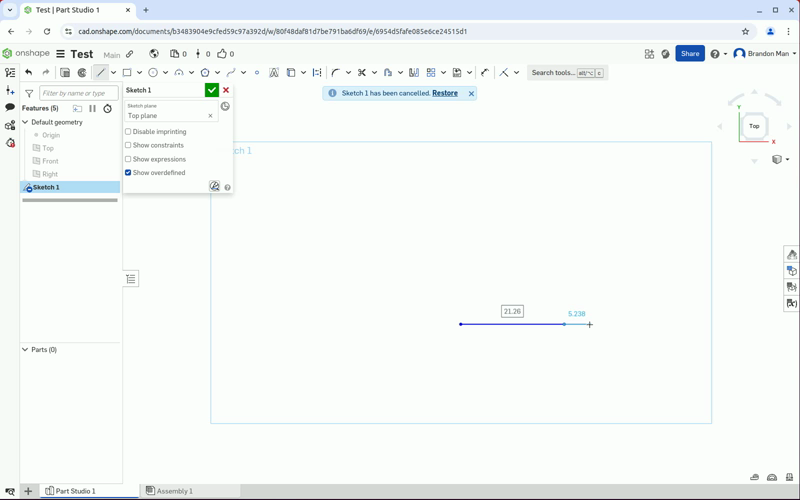
mouse_move(564, 282)
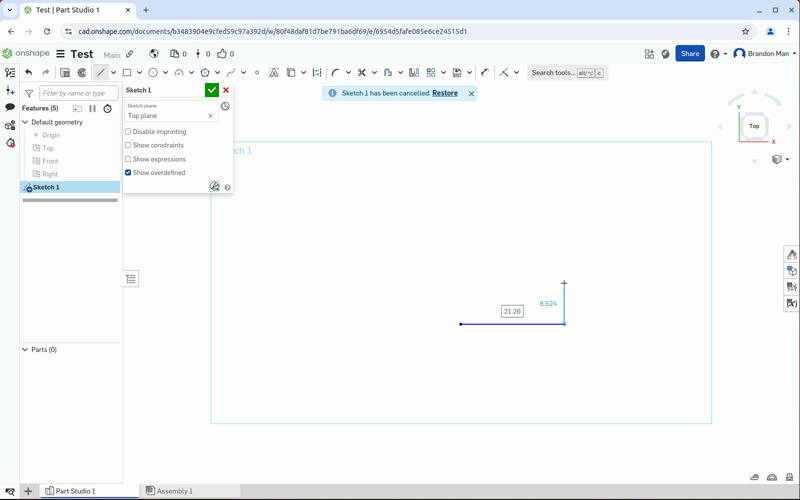
click(564, 282)
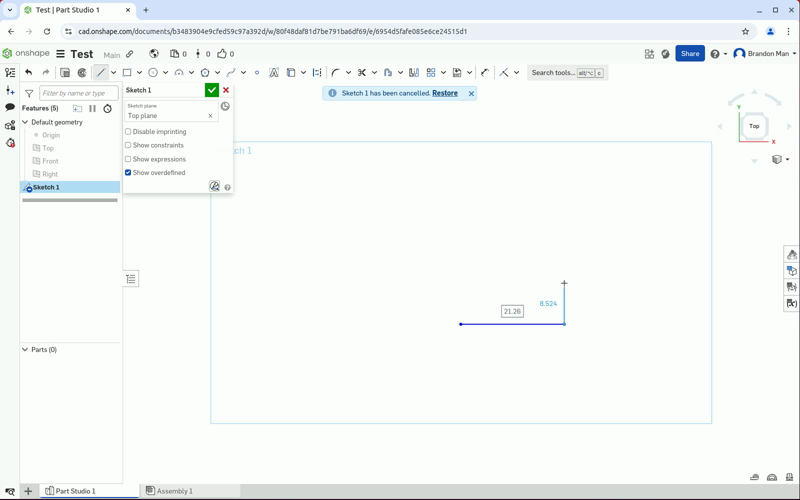
key_up(shift)
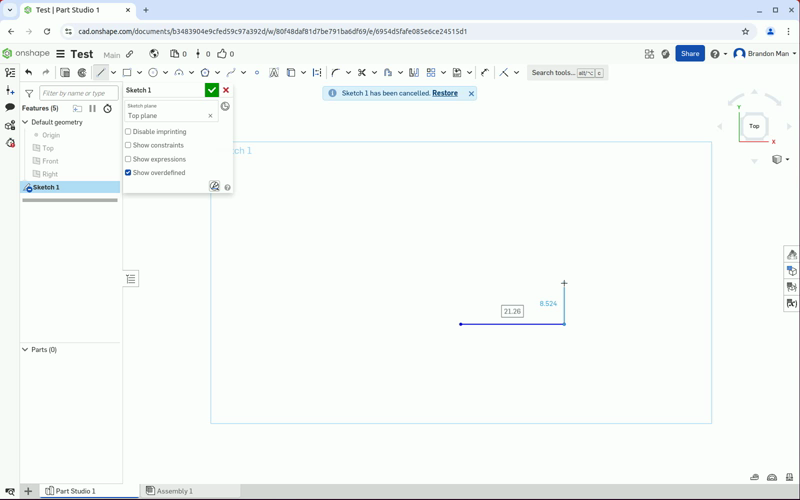
key_down(shift)
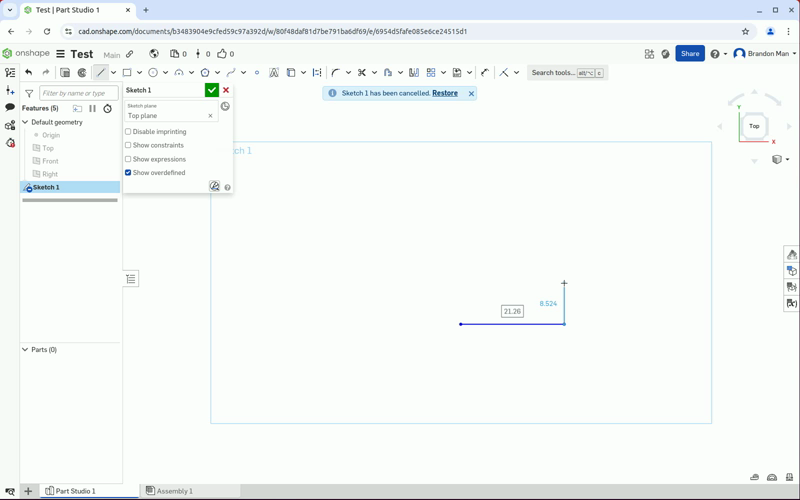
mouse_move(460, 282)
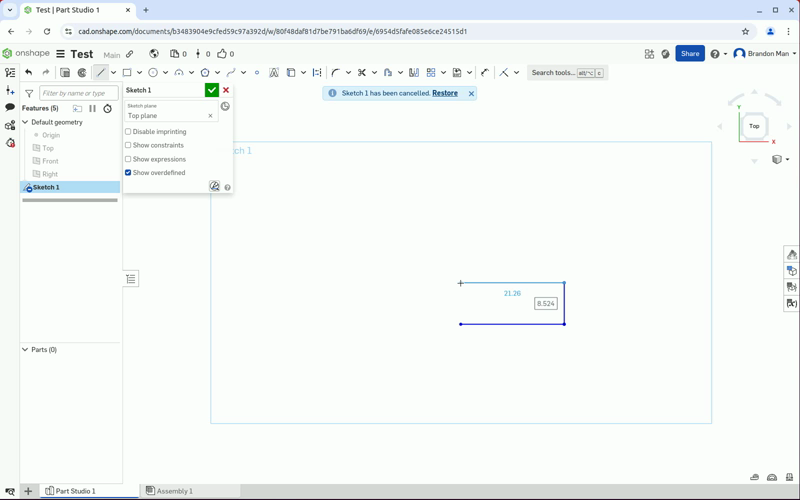
click(460, 282)
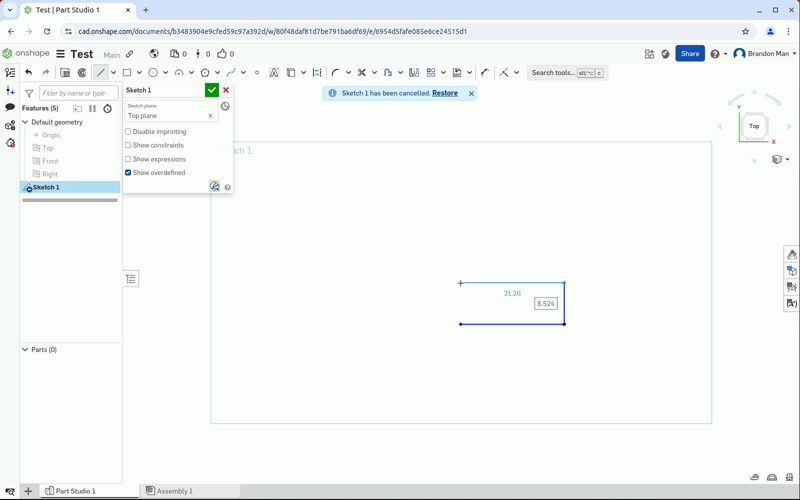
key_up(shift)
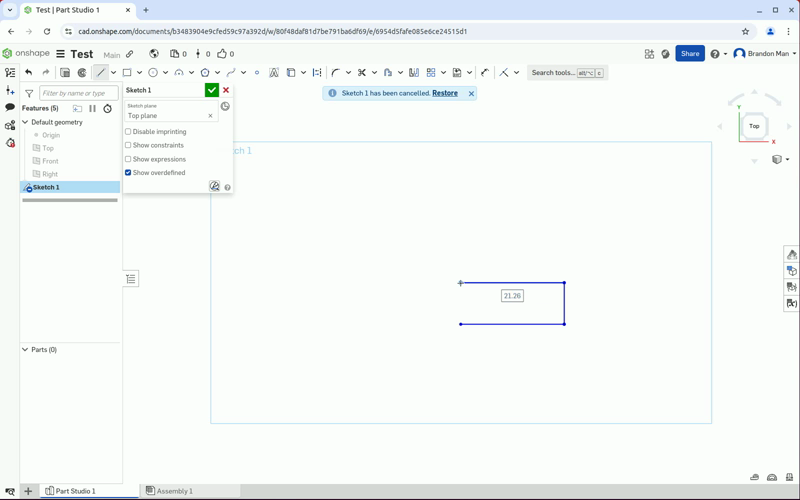
mouse_move(490, 282)
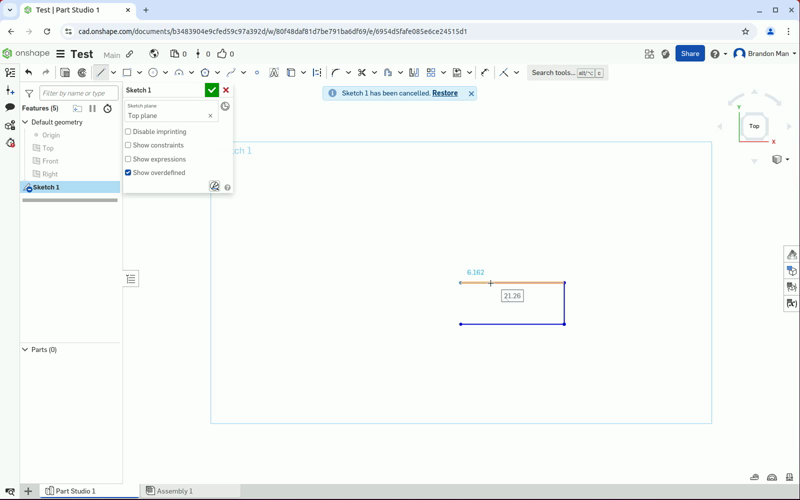
key_down(shift)
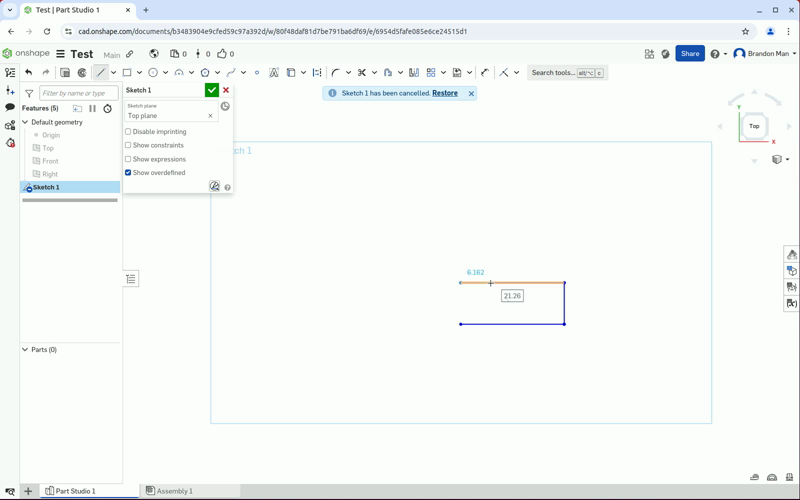
mouse_move(460, 324)
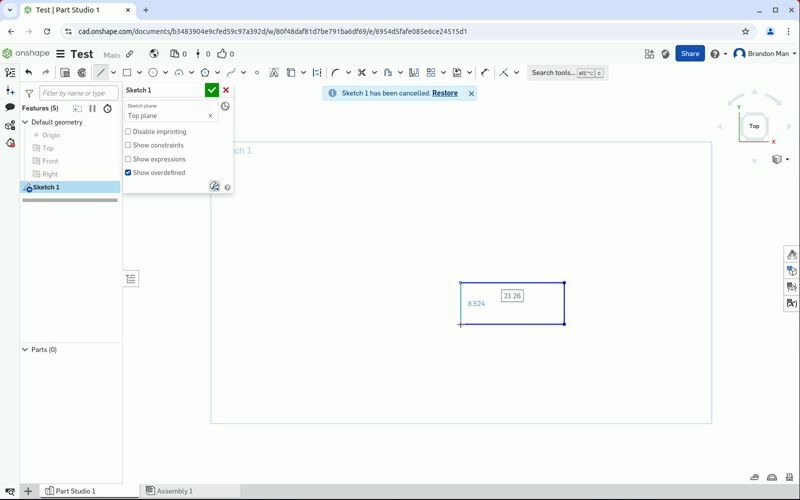
key_up(shift)
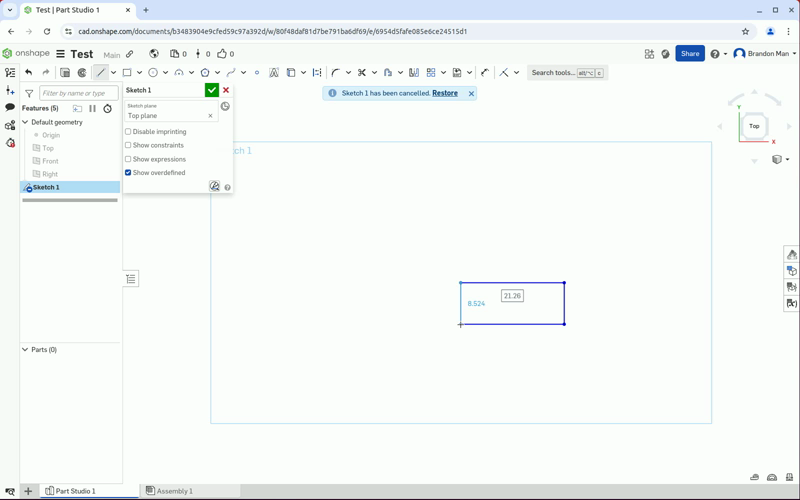
click(460, 324)
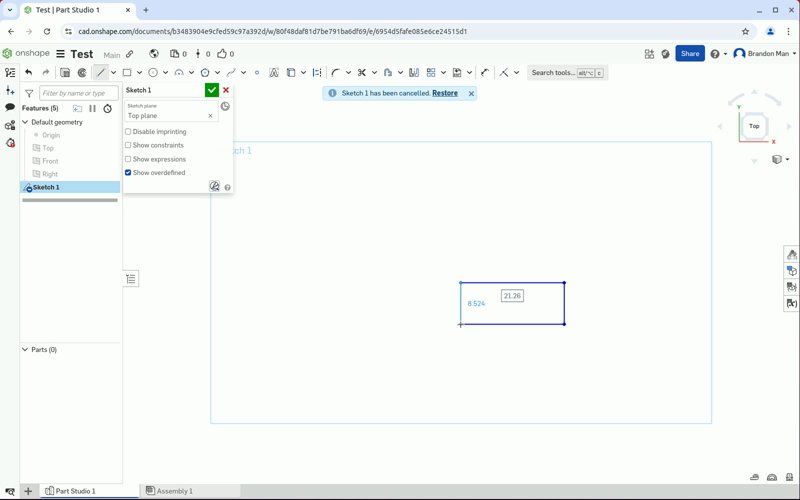
key(esc)
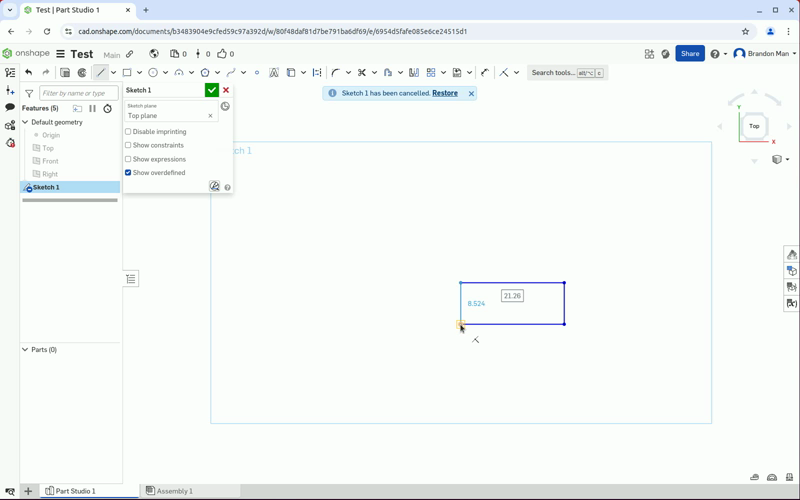
mouse_move(536, 305)
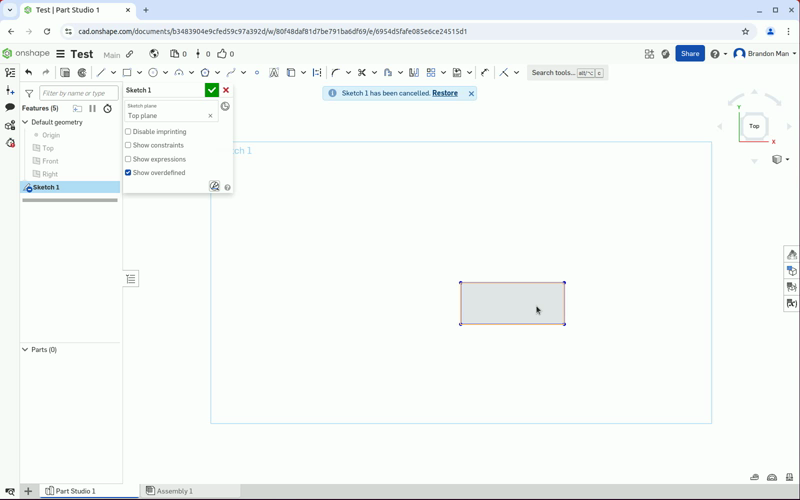
click(536, 305)
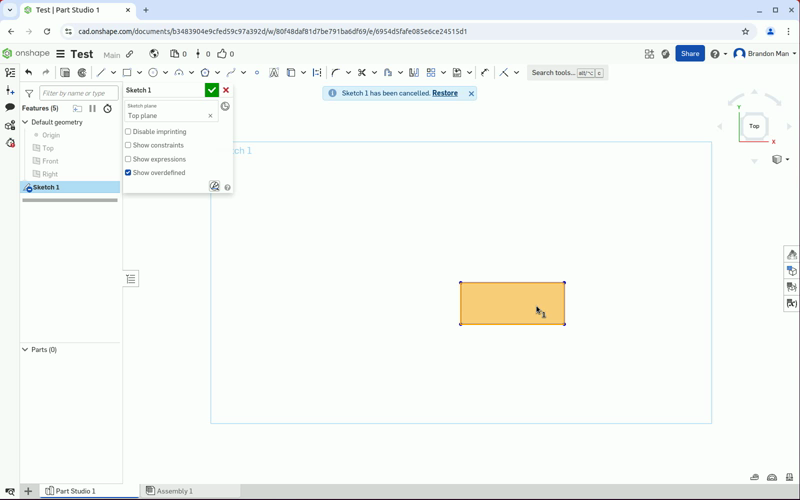
mouse_move(73, 352)
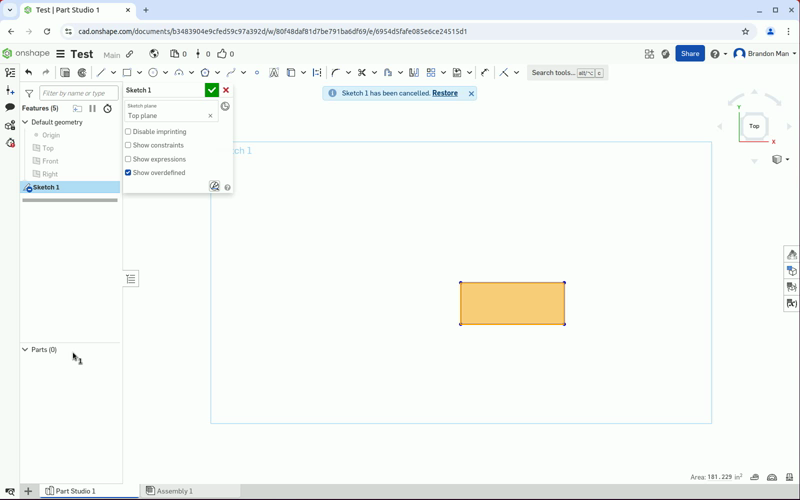
key(shift+y)
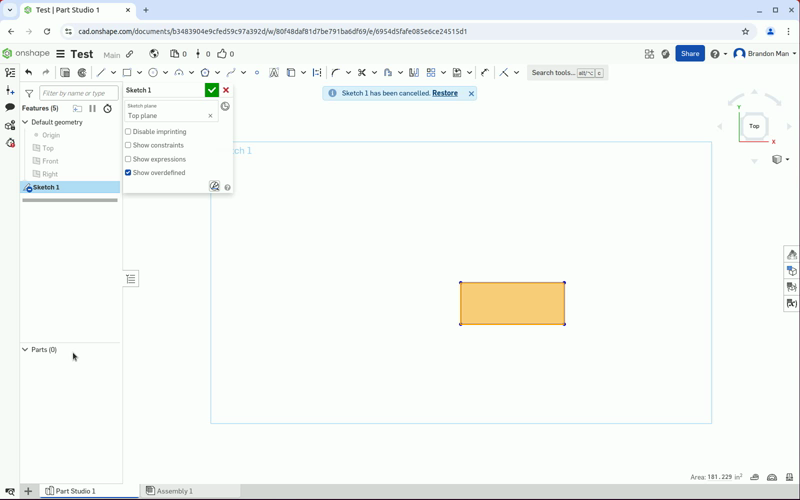
key(shift+e)
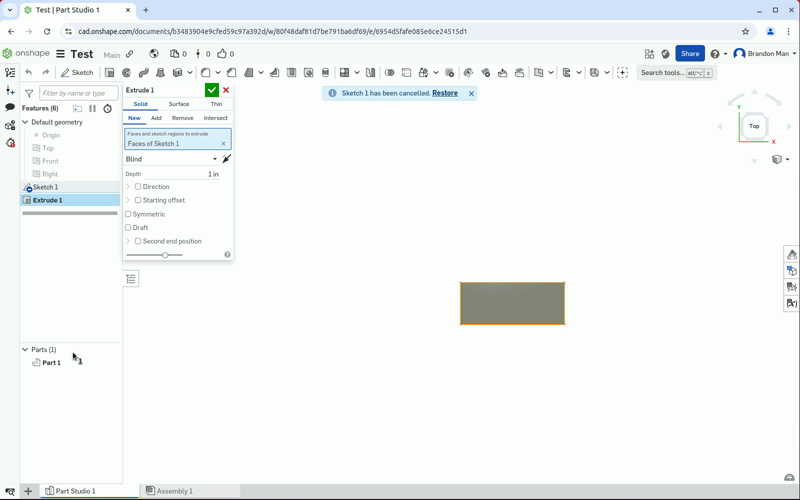
mouse_move(143, 106)
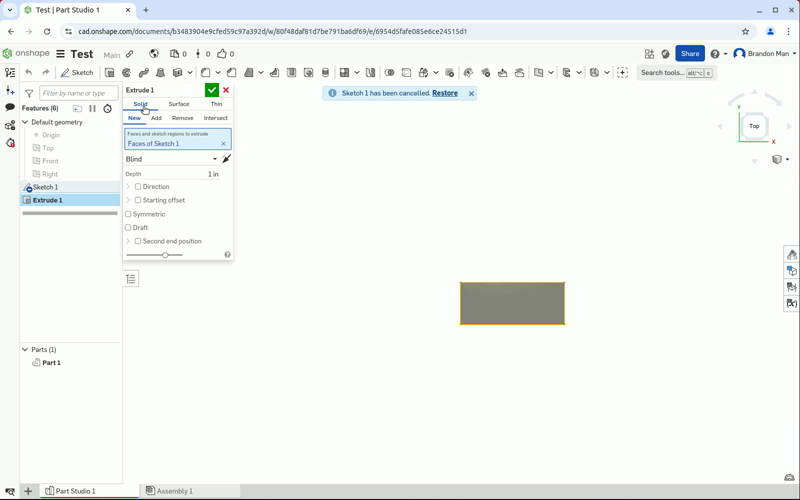
click(143, 106)
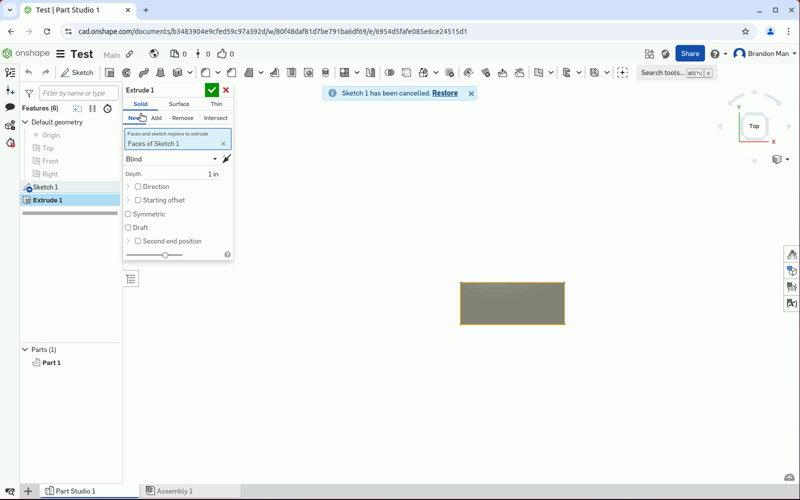
mouse_move(137, 120)
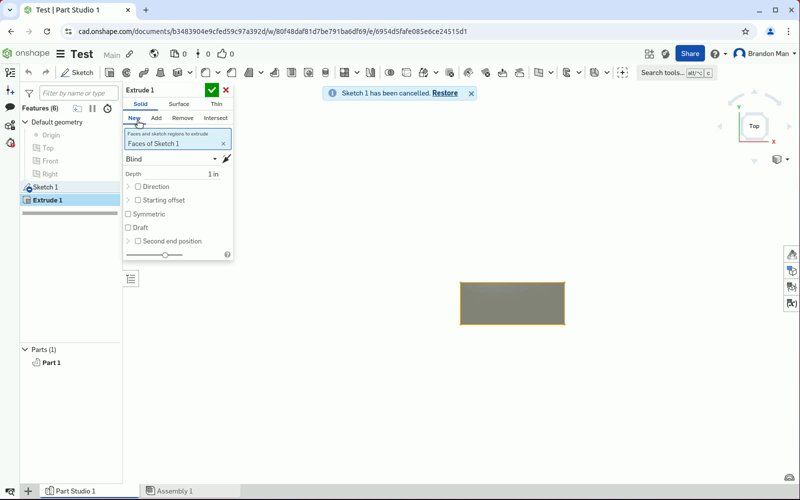
click(137, 120)
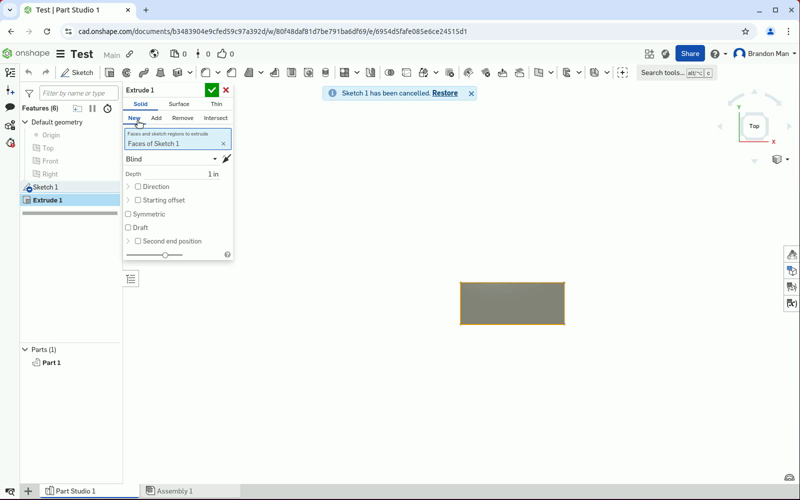
key(tab, 4)
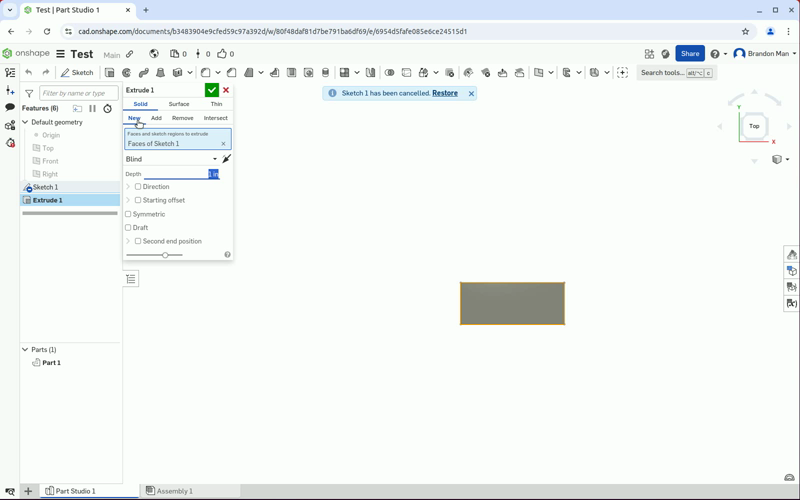
text(1.204)
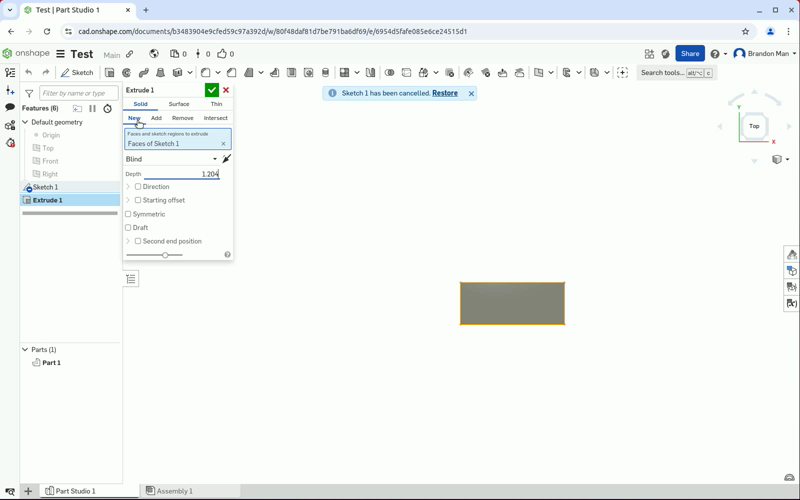
key(enter)
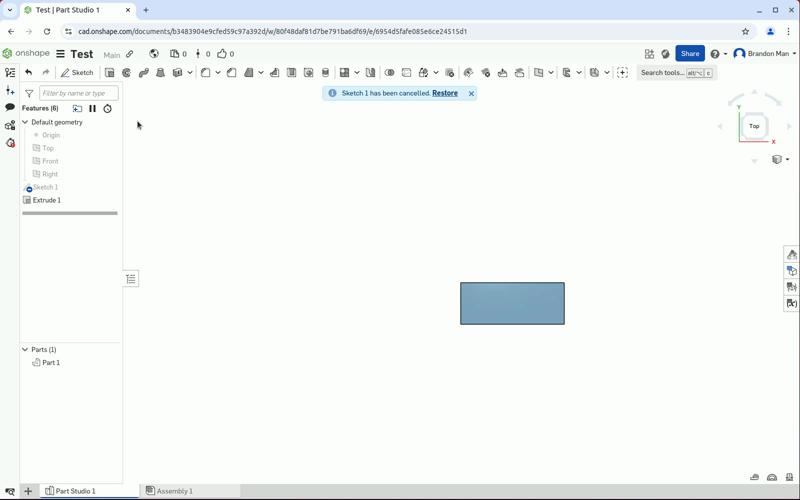
key(shift+h)
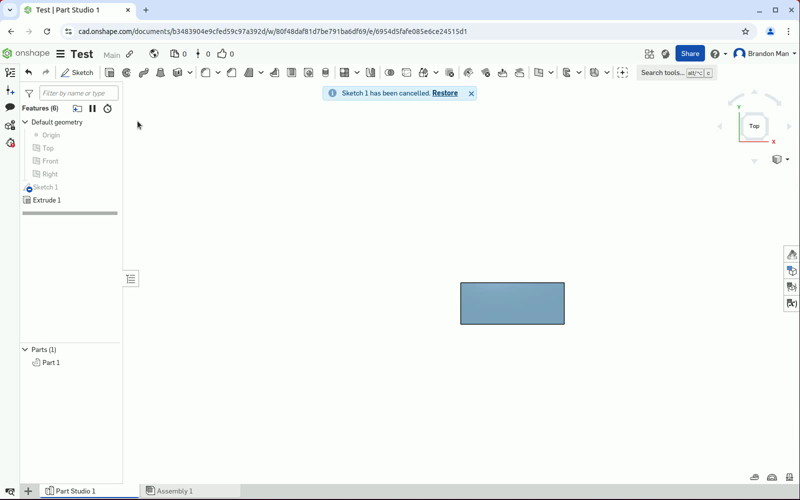
key(shift+h)
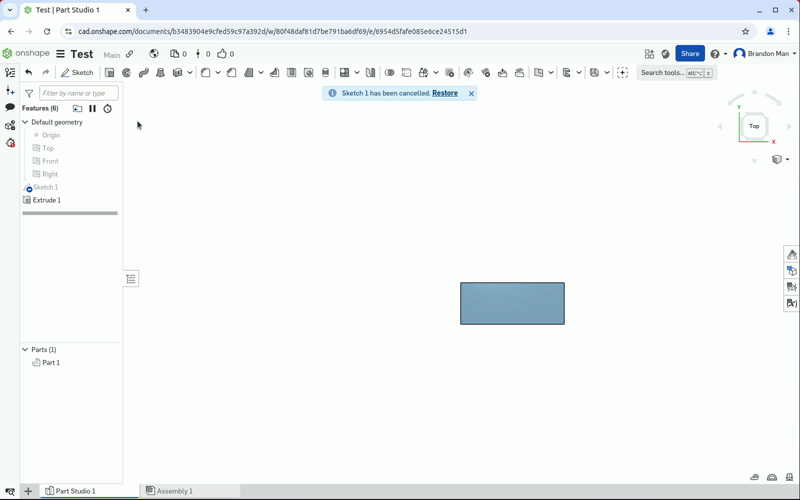
mouse_move(73, 189)
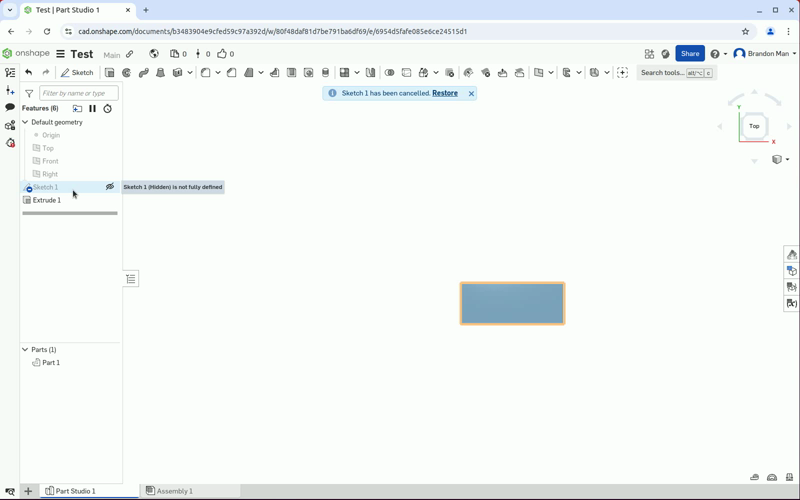
click(73, 189)
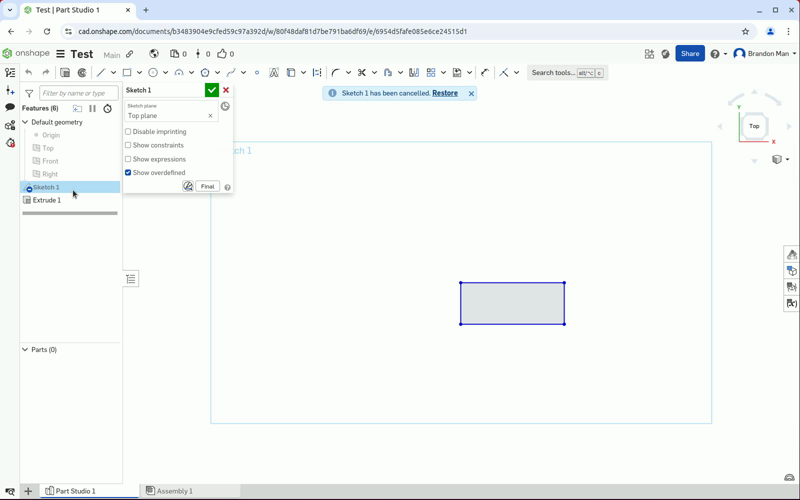
mouse_move(229, 92)
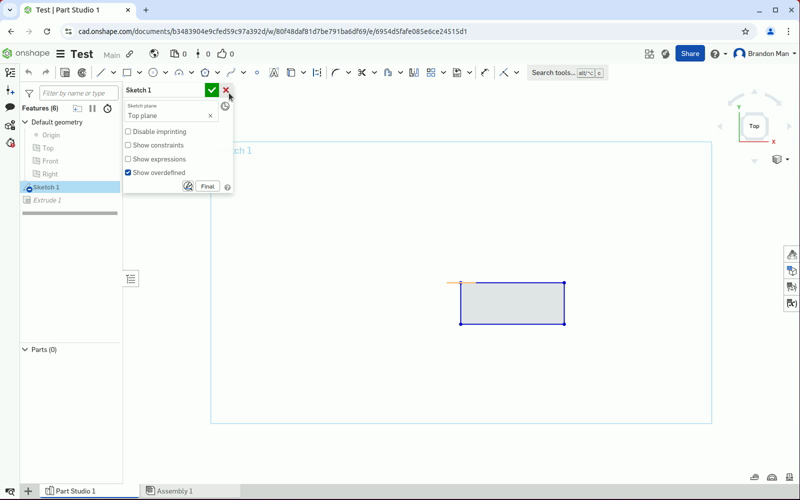
click(229, 92)
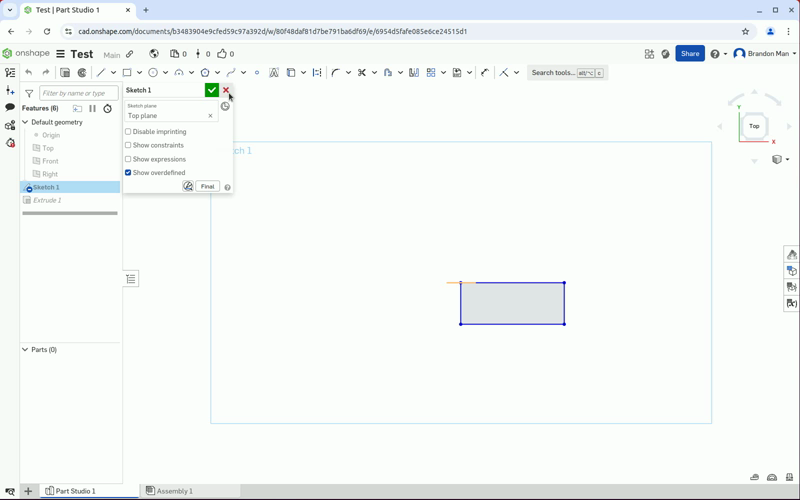
key(shift+s)
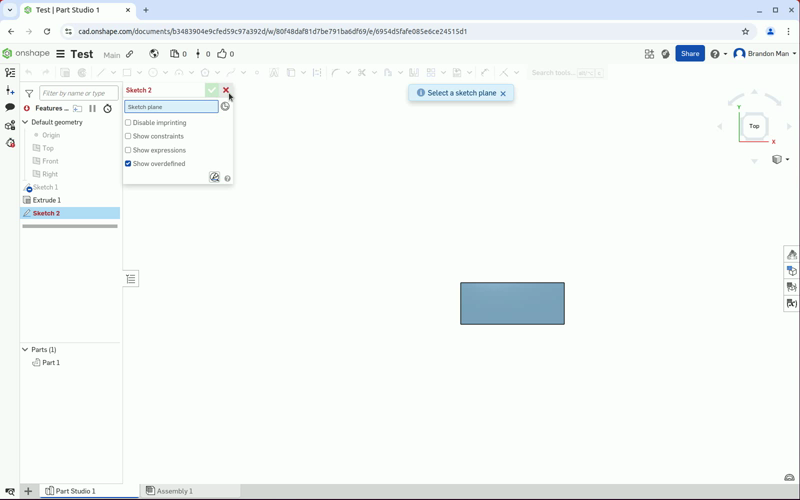
mouse_move(73, 150)
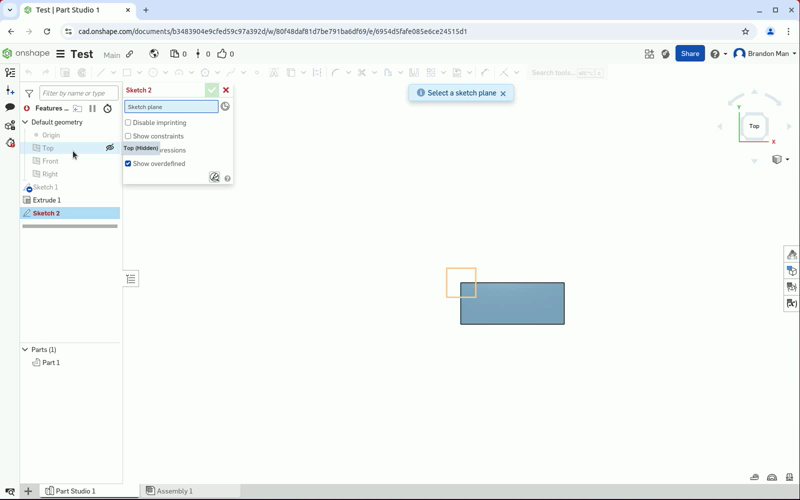
click(73, 150)
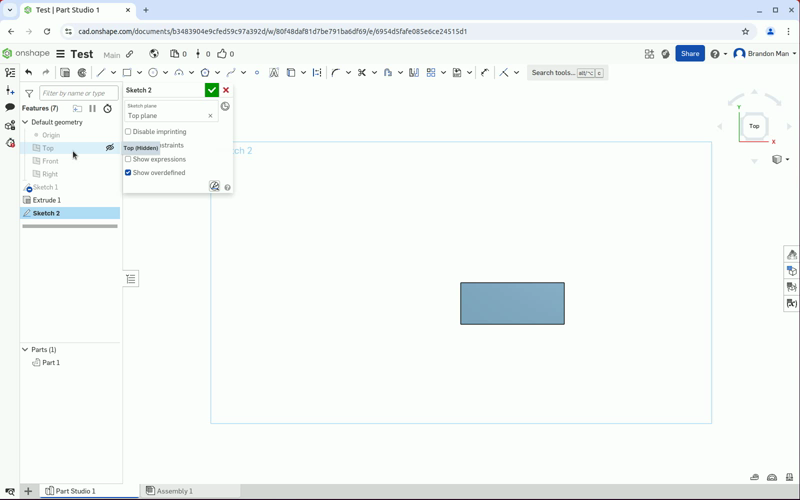
mouse_move(73, 352)
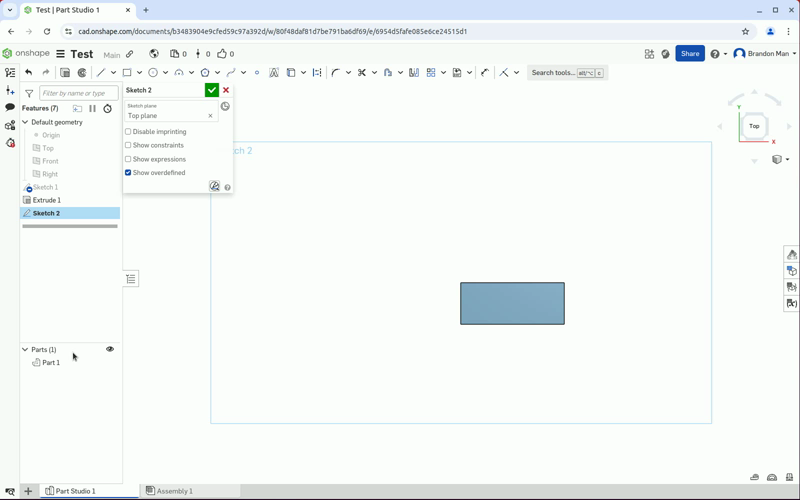
key(y)
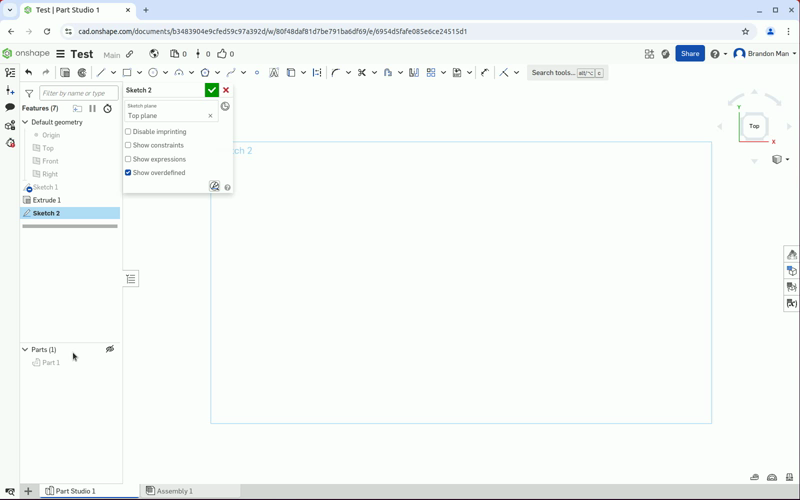
key(l)
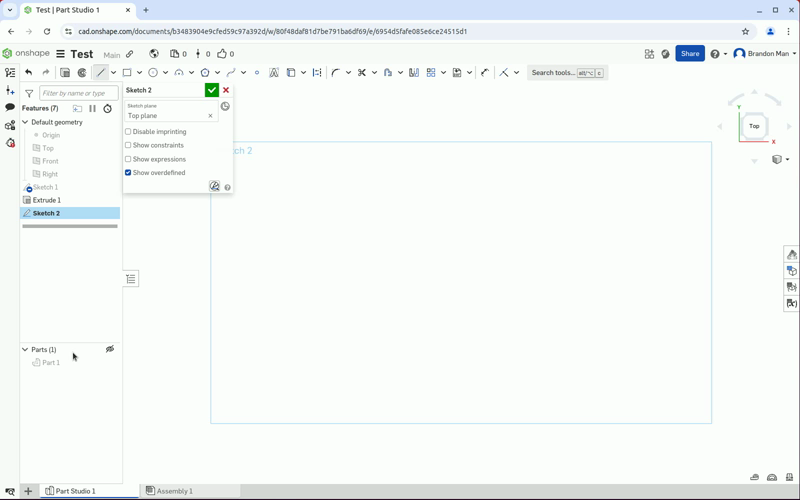
key_down(shift)
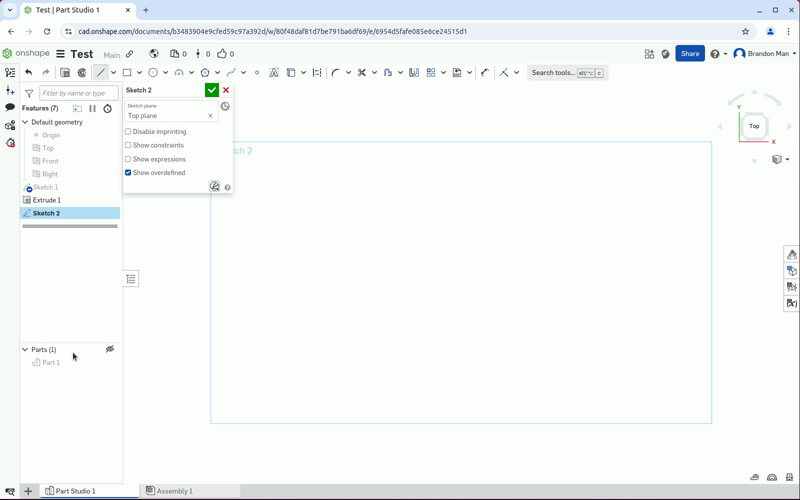
mouse_move(460, 324)
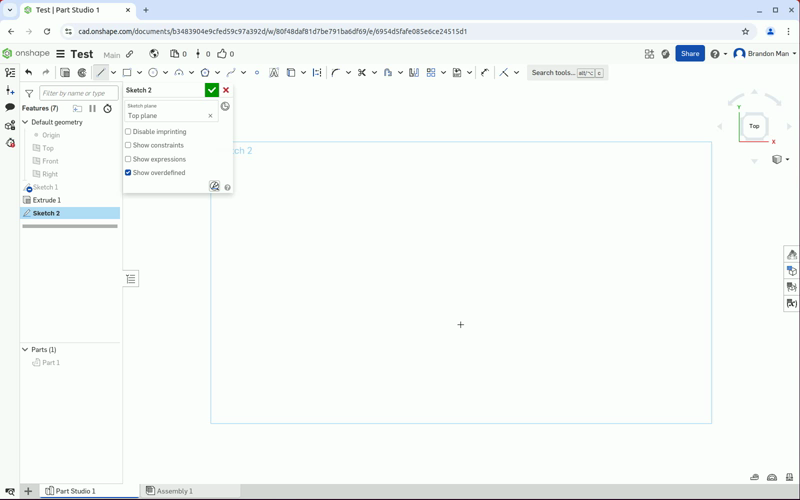
click(460, 324)
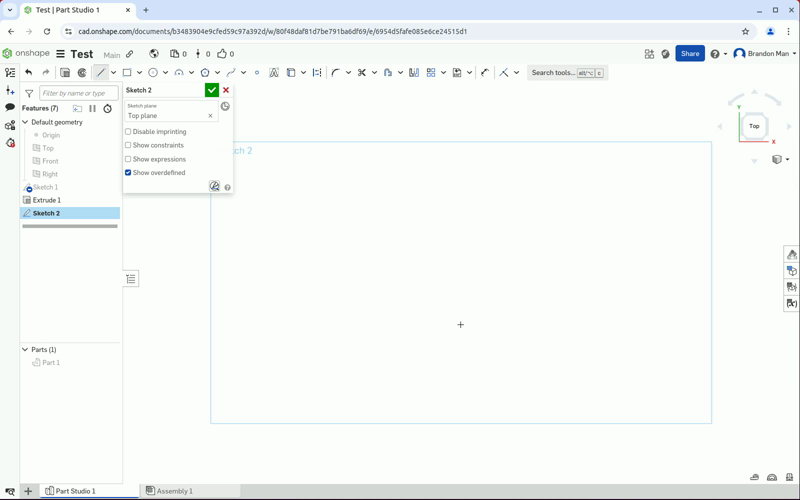
key_up(shift)
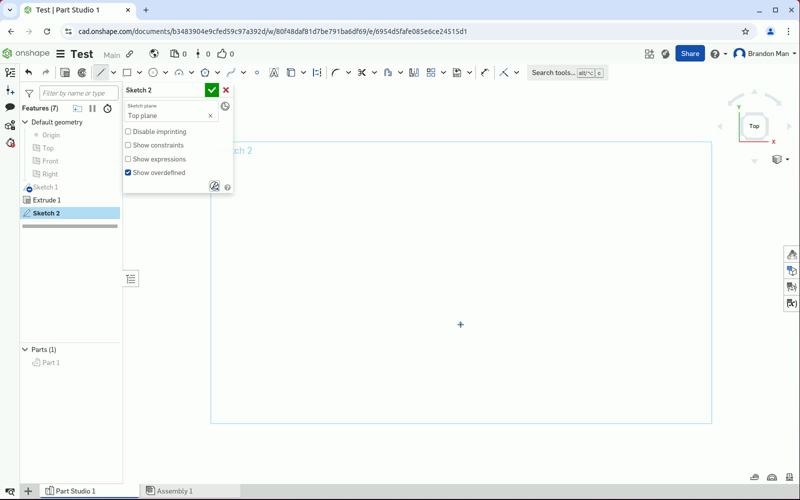
key_down(shift)
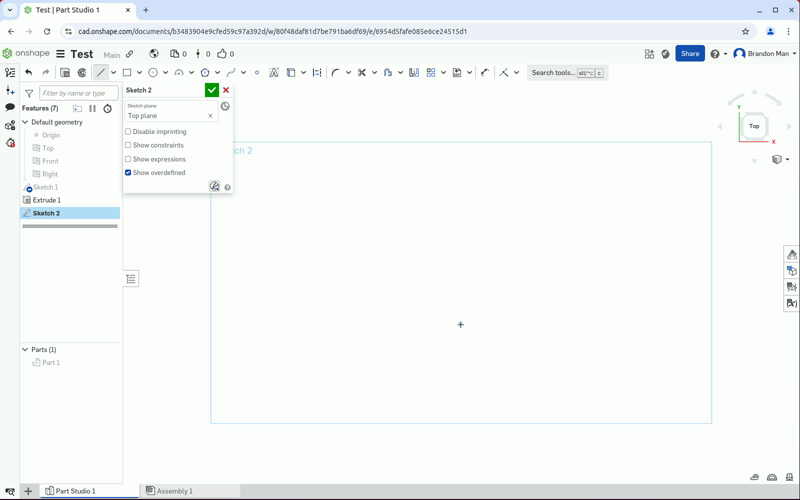
mouse_move(564, 324)
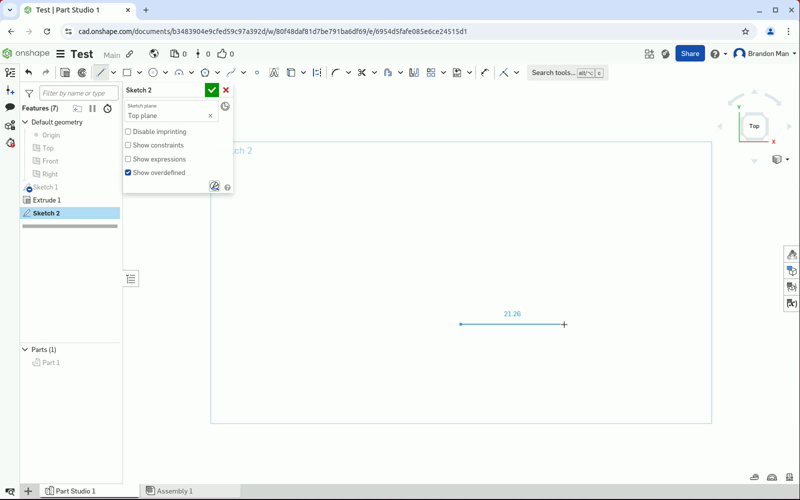
click(564, 324)
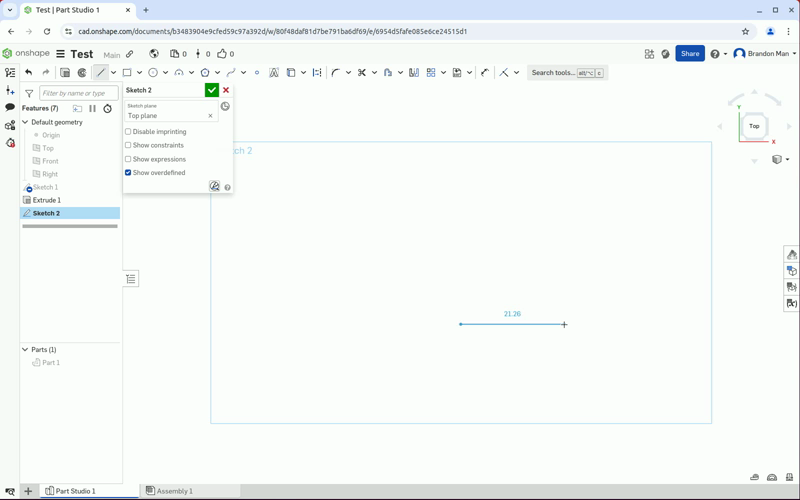
key_up(shift)
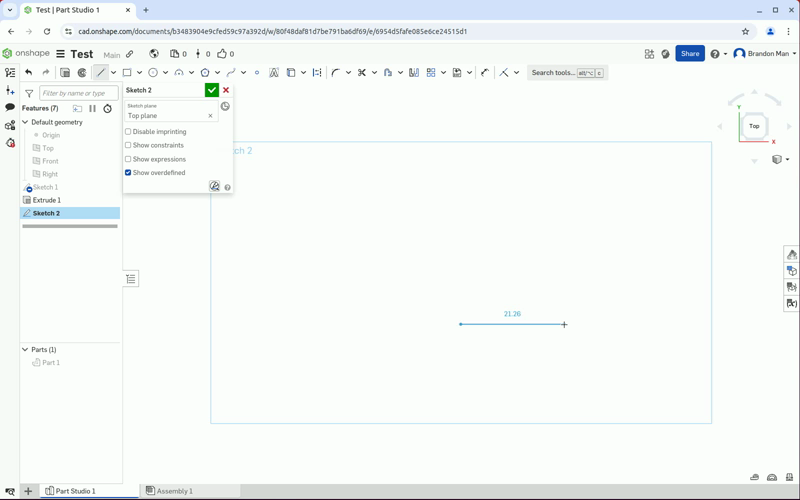
key_down(shift)
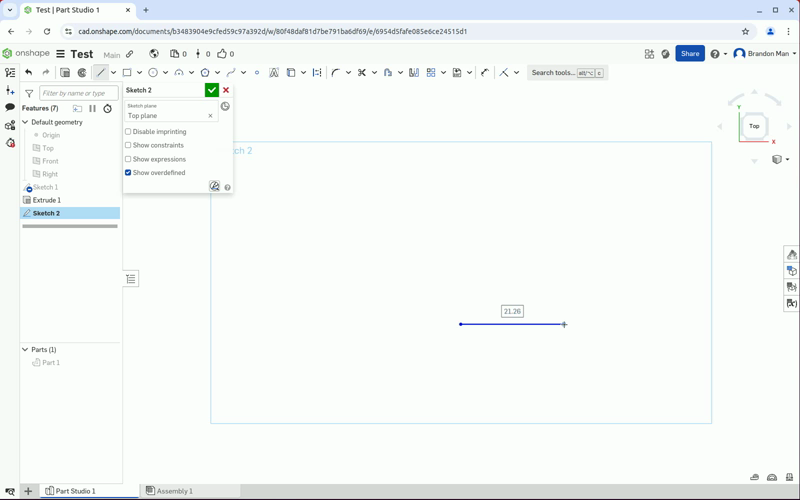
mouse_move(589, 324)
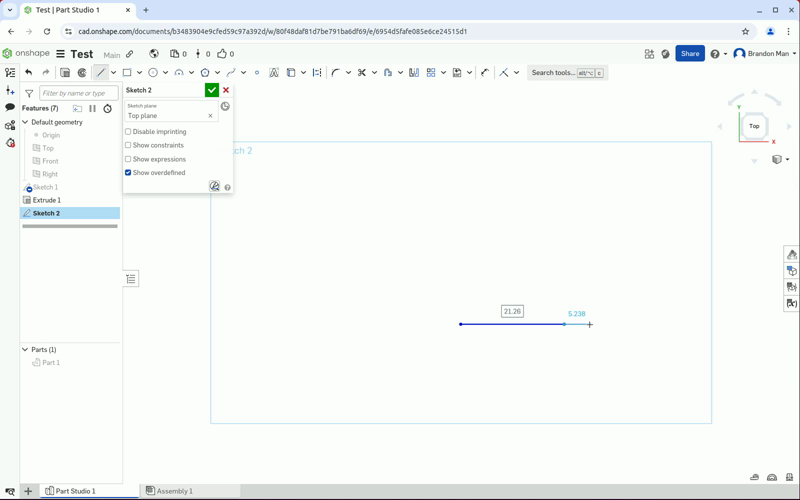
mouse_move(564, 282)
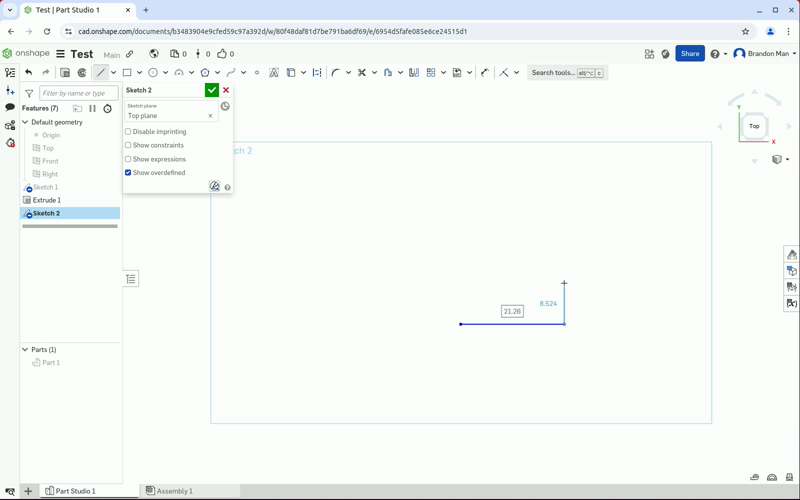
click(564, 282)
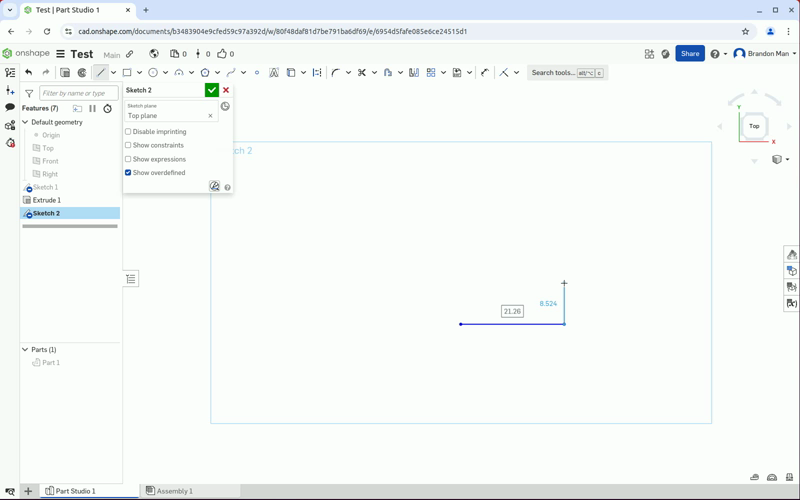
key_up(shift)
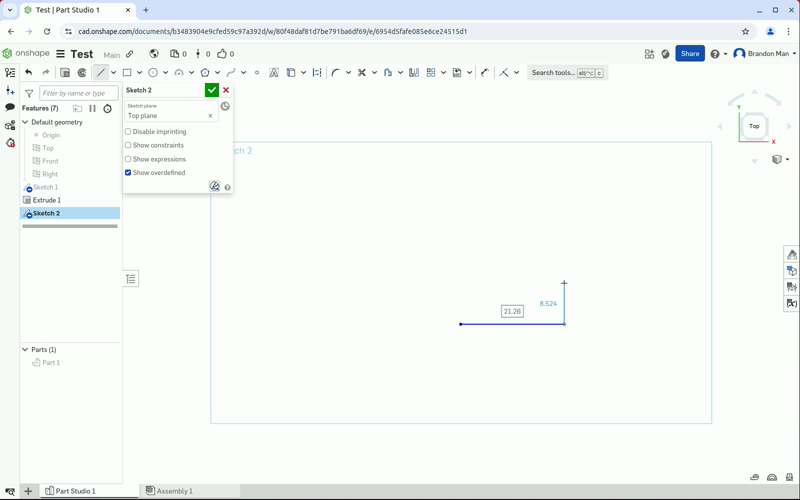
key_down(shift)
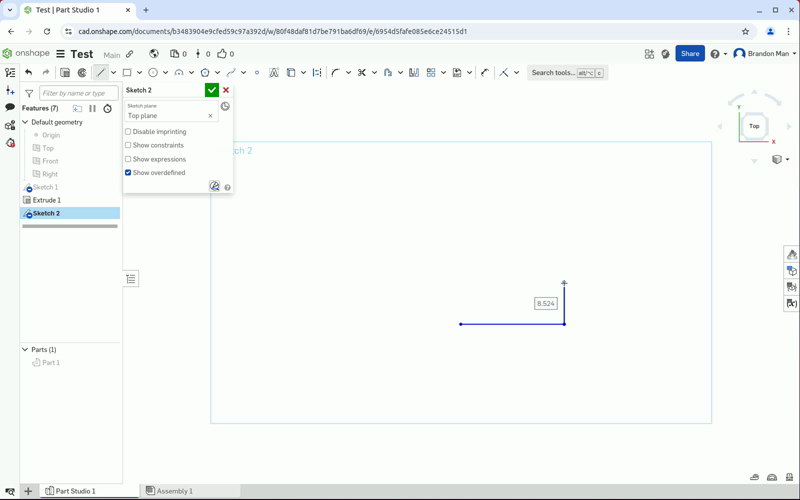
mouse_move(460, 282)
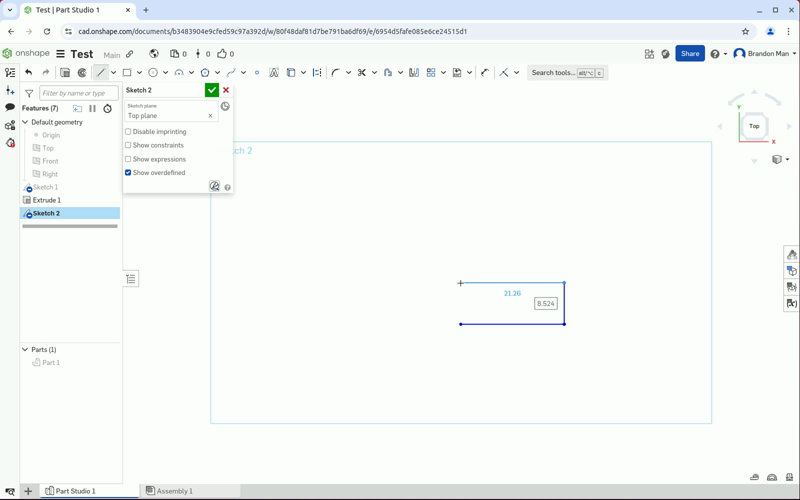
click(460, 282)
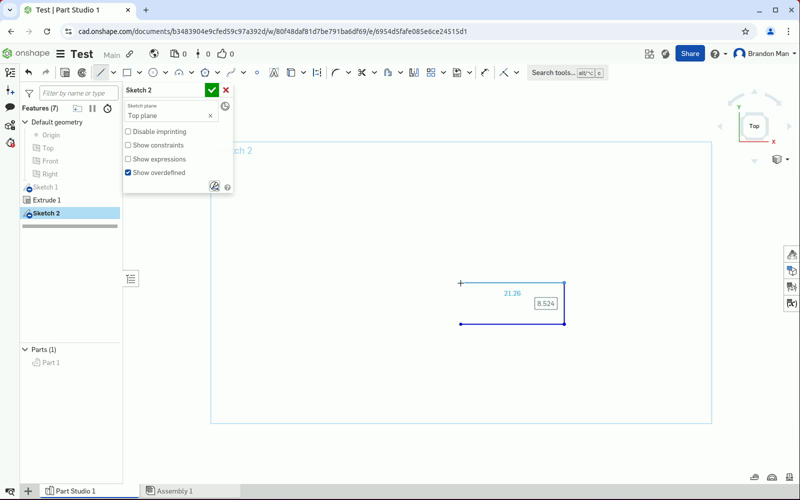
key_up(shift)
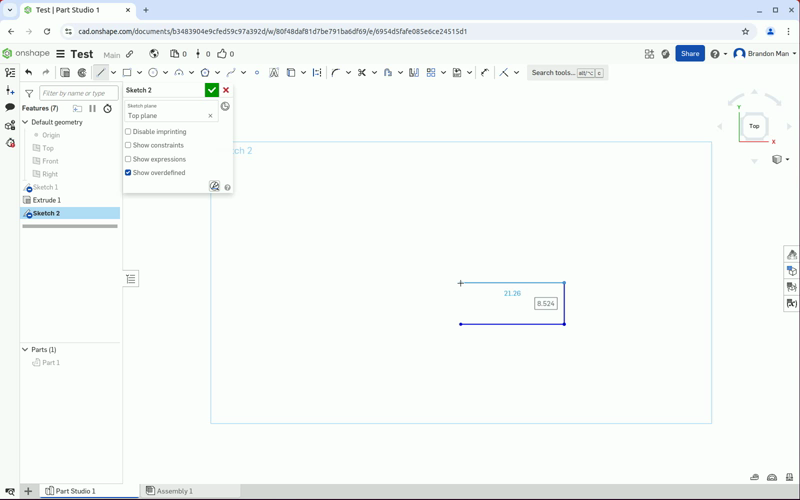
mouse_move(490, 282)
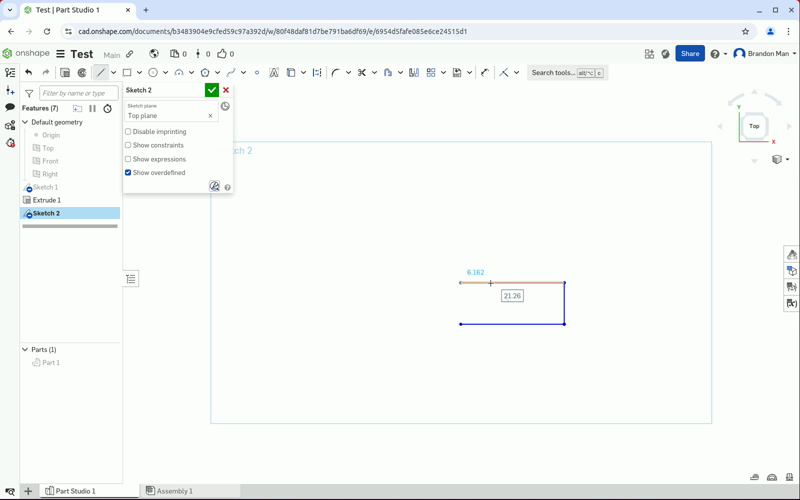
key_down(shift)
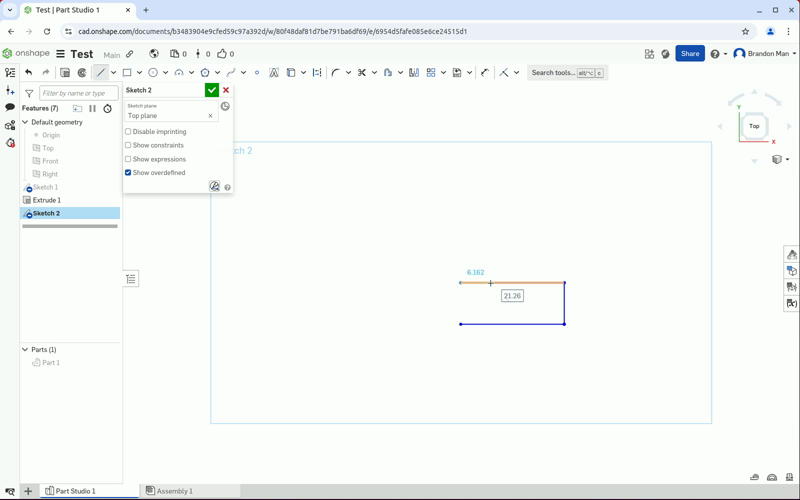
mouse_move(460, 324)
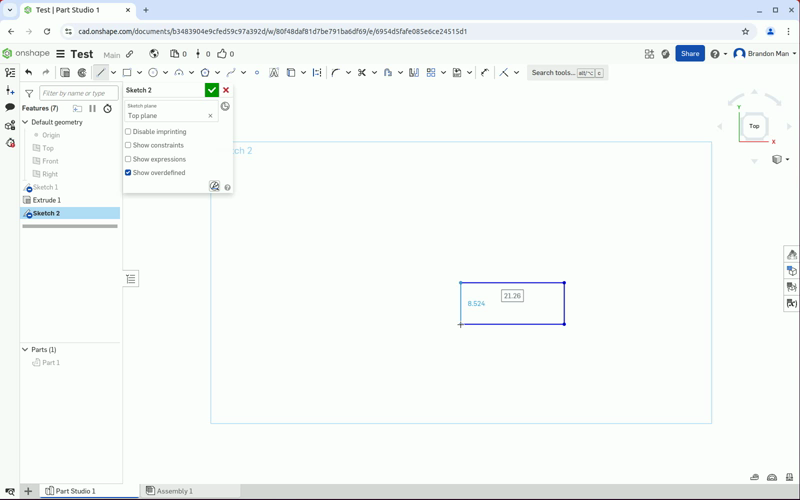
key_up(shift)
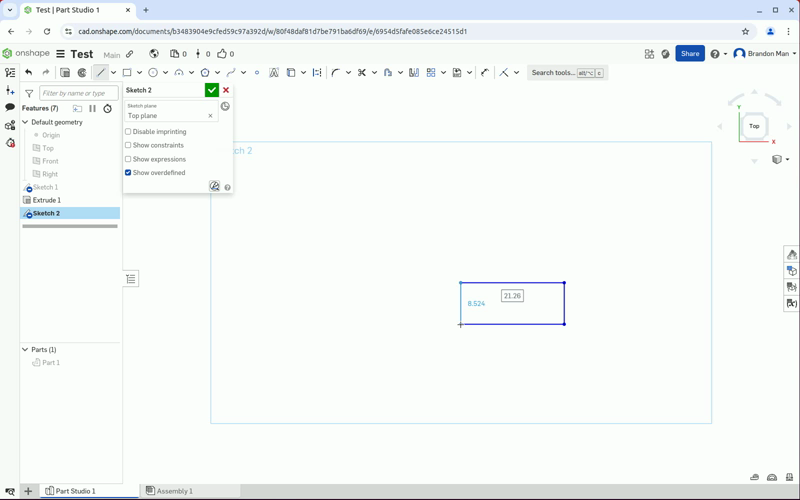
click(460, 324)
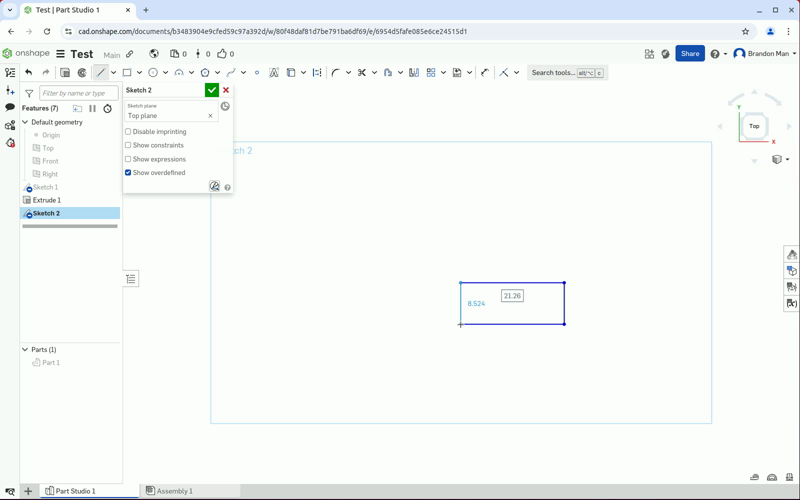
key(esc)
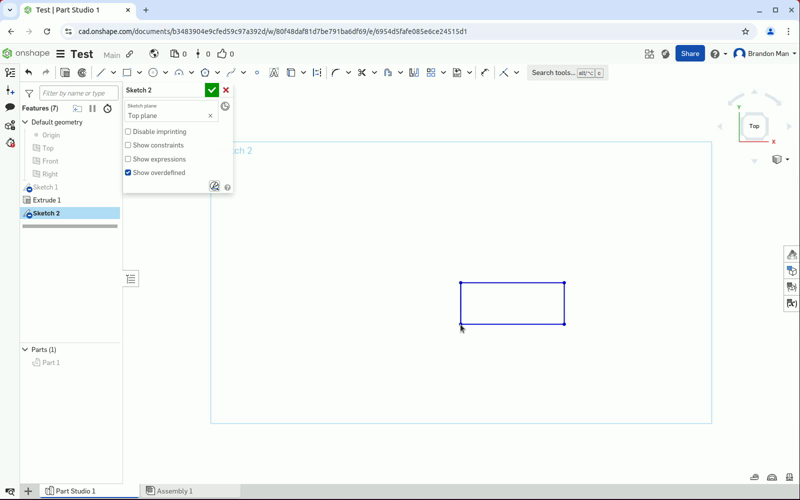
mouse_move(557, 293)
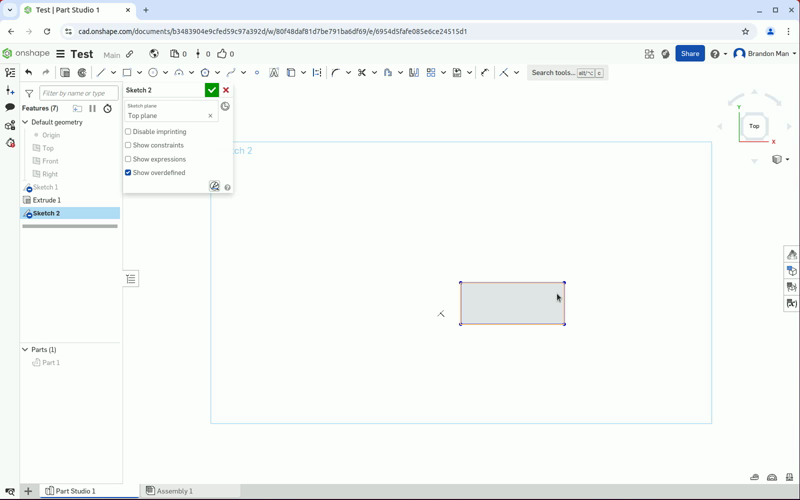
click(557, 293)
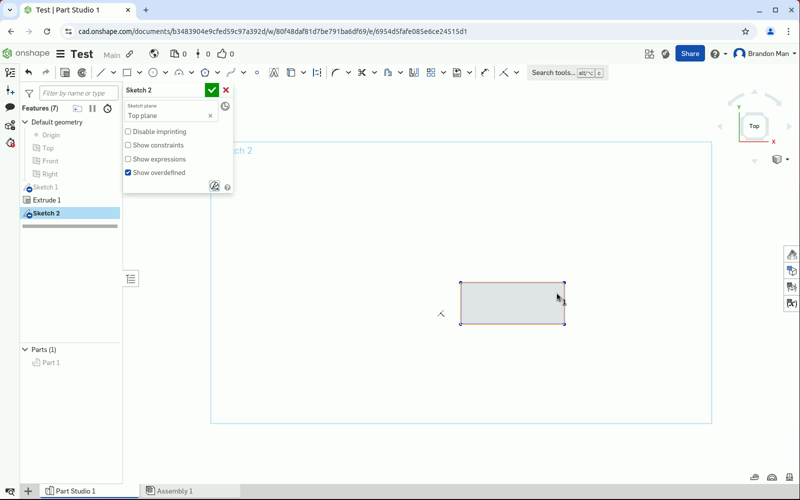
mouse_move(73, 352)
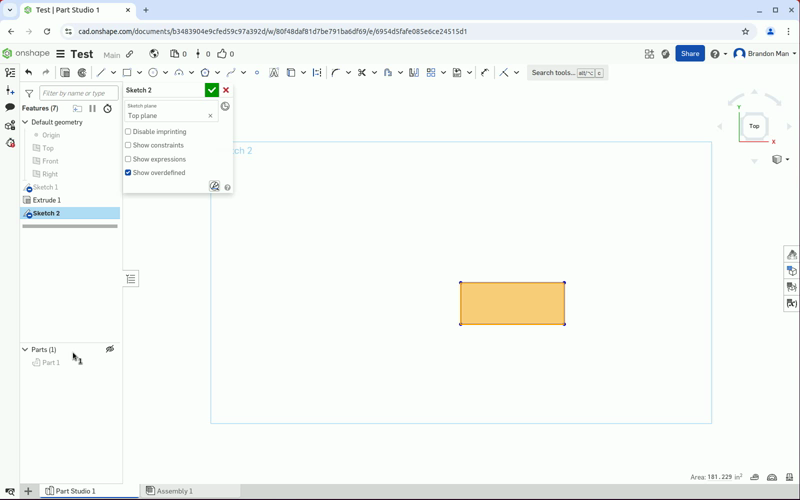
key(shift+y)
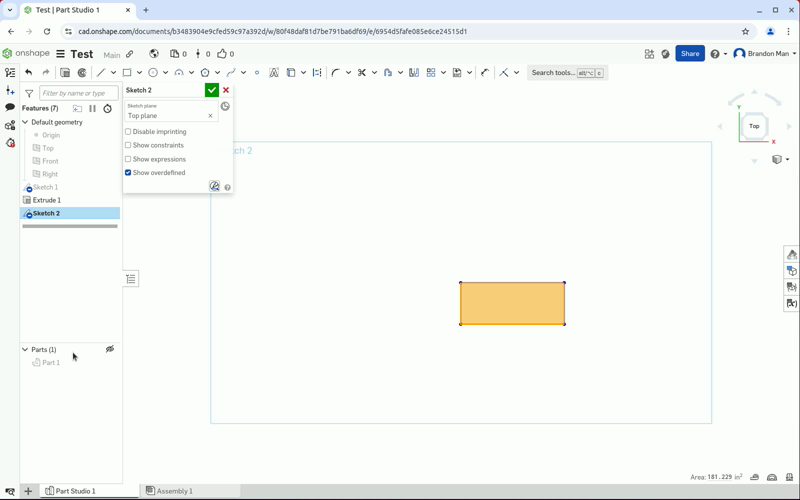
key(shift+e)
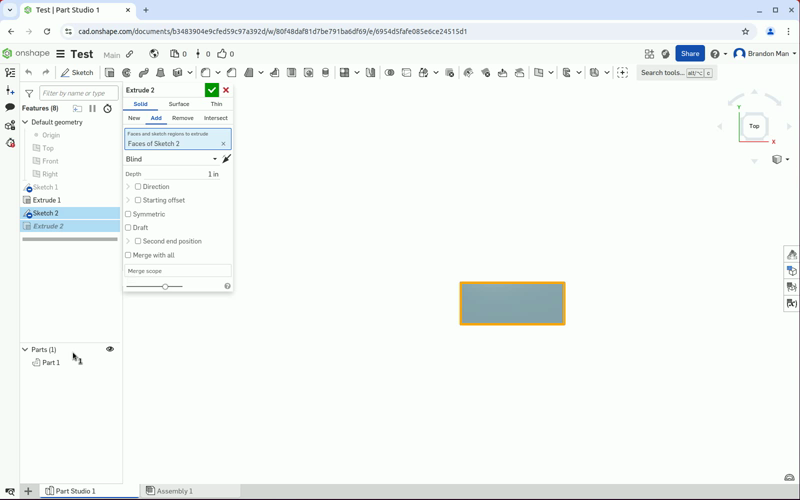
mouse_move(143, 106)
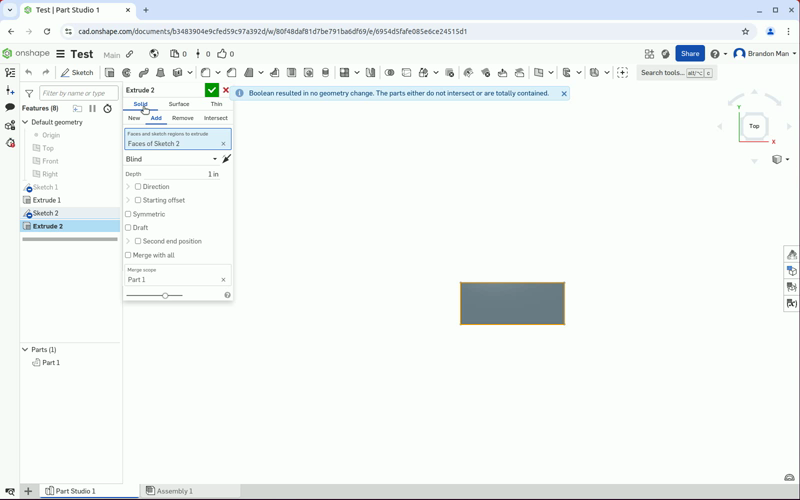
click(143, 106)
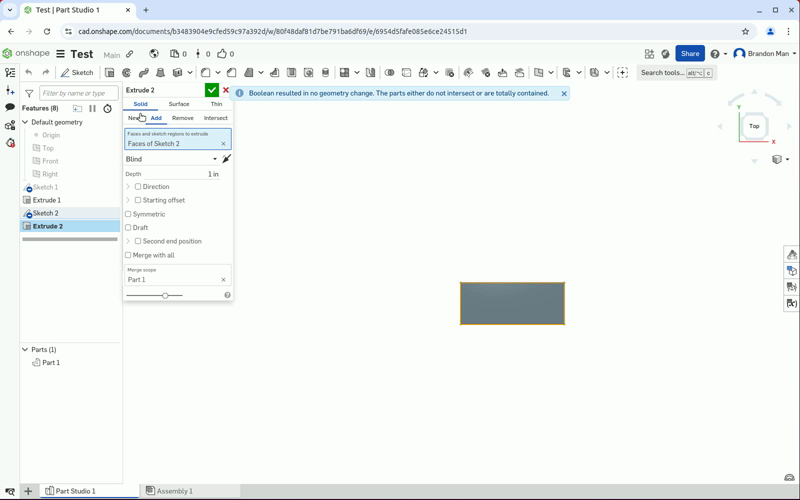
mouse_move(137, 120)
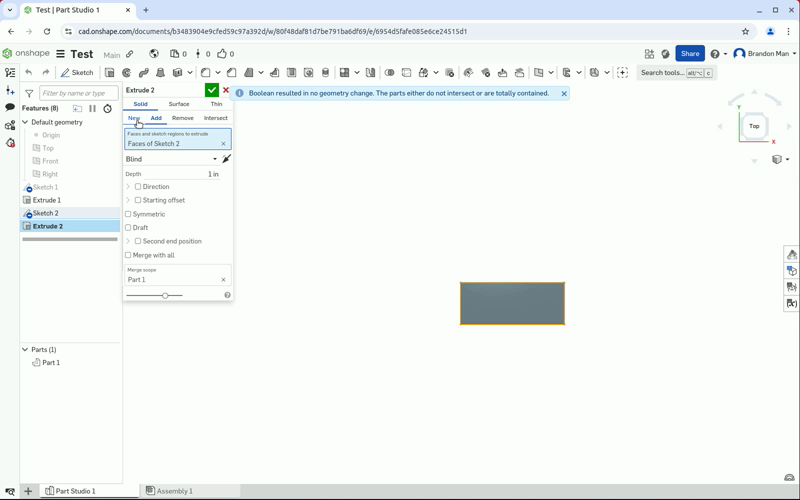
click(137, 120)
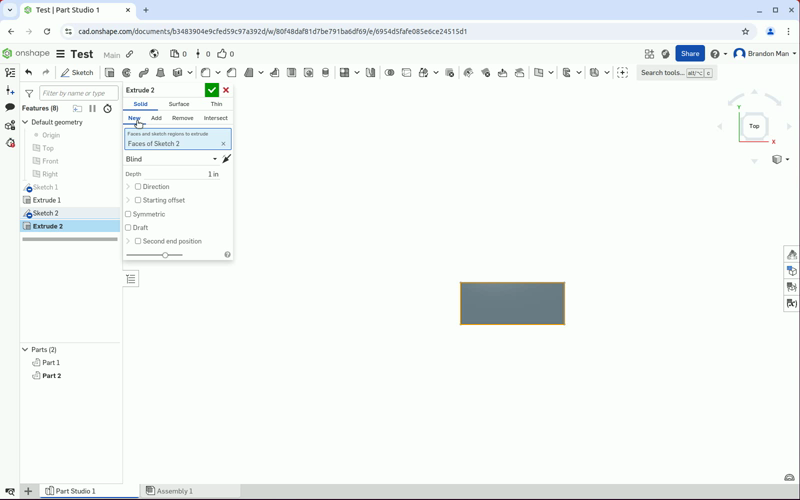
key(tab, 4)
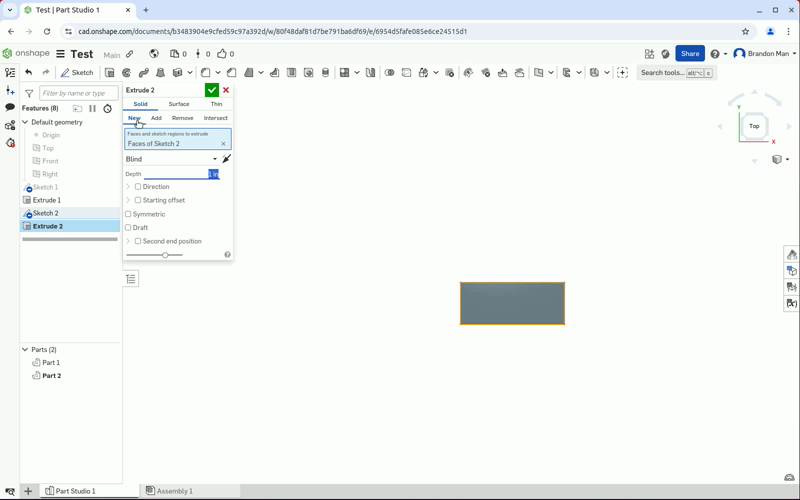
text(1.204)
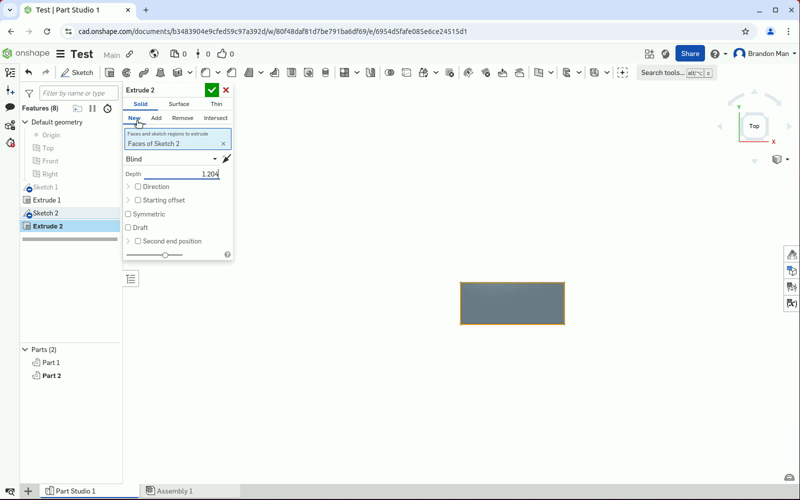
key(enter)
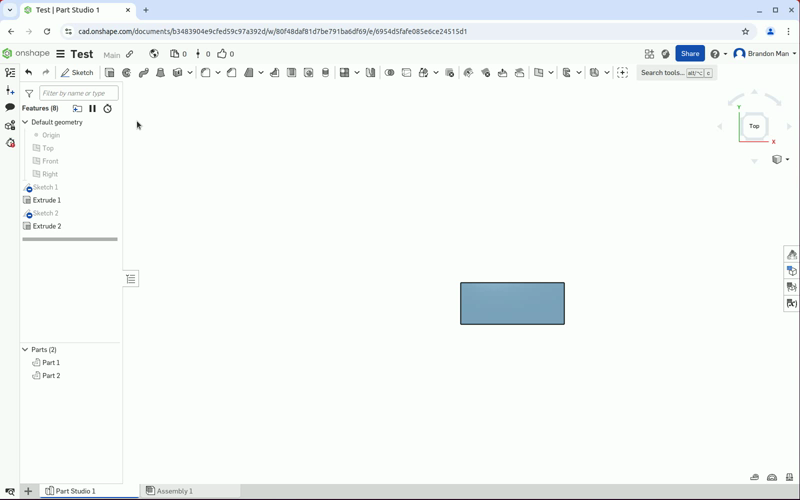
key(shift+h)
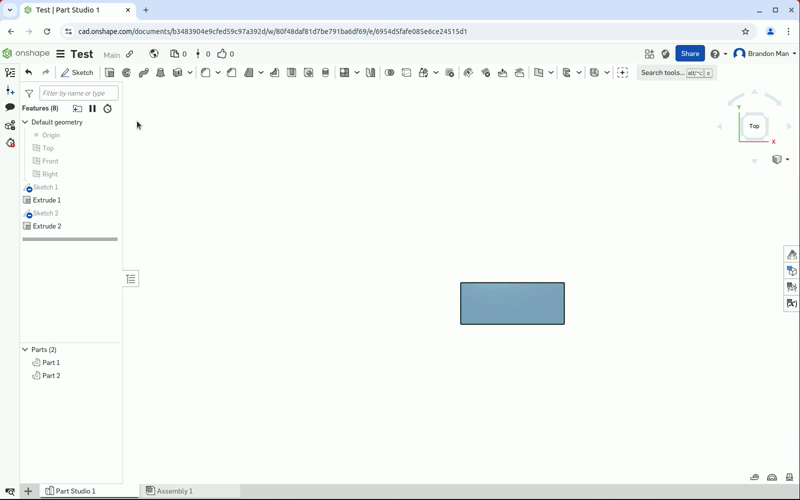
key(shift+h)
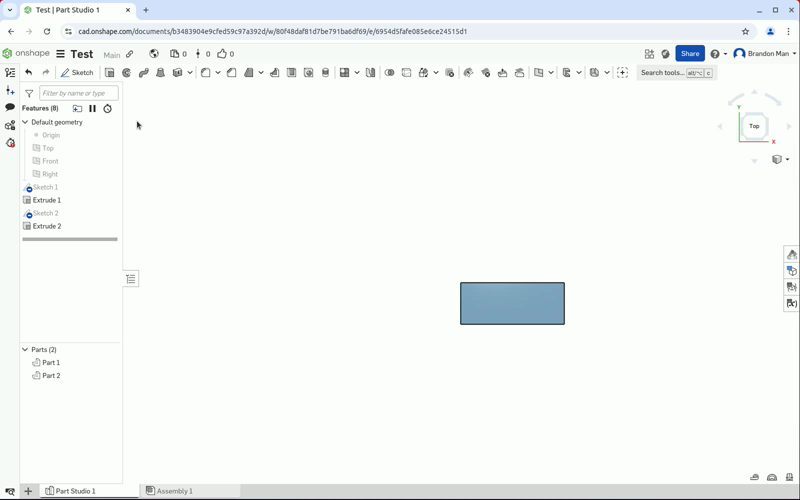
mouse_move(73, 189)
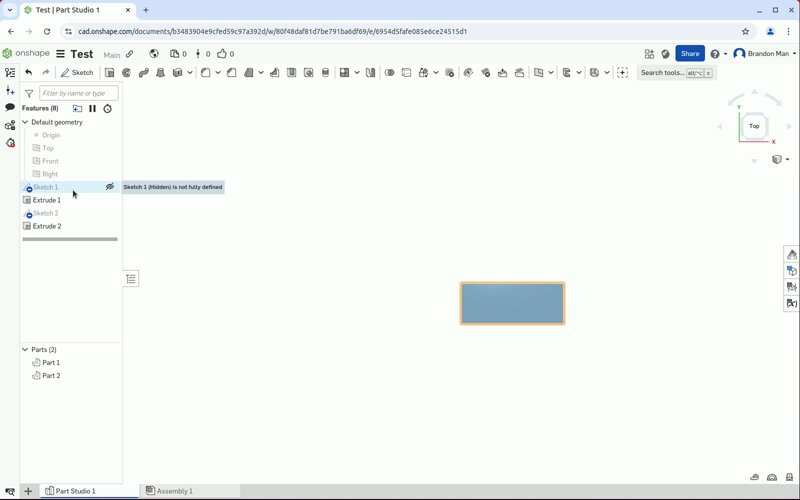
click(73, 189)
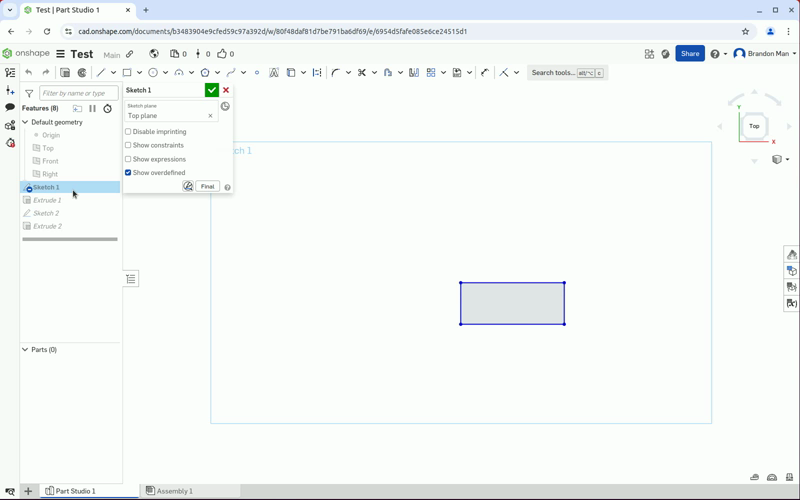
mouse_move(229, 92)
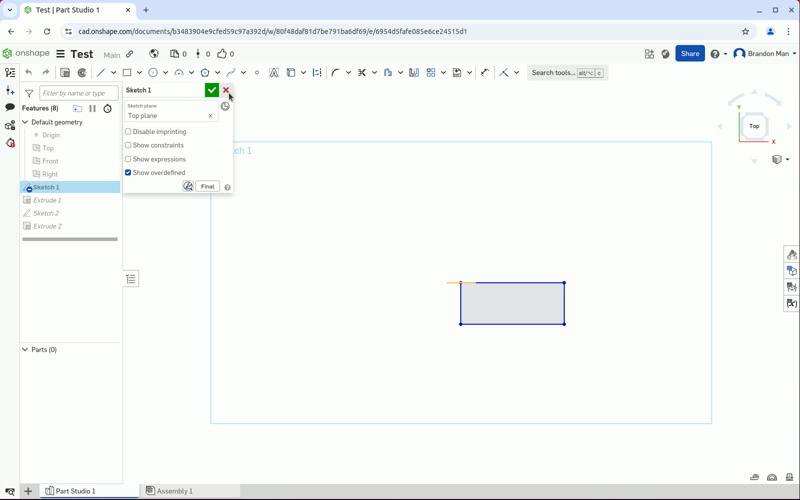
click(229, 92)
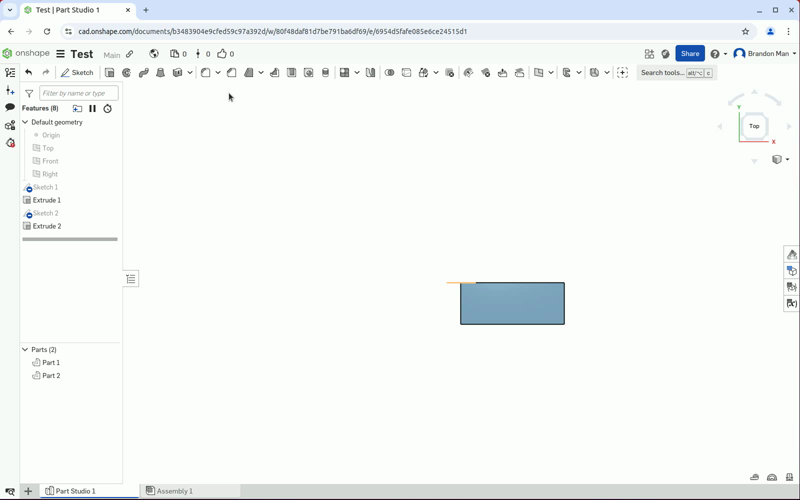
mouse_move(541, 75)
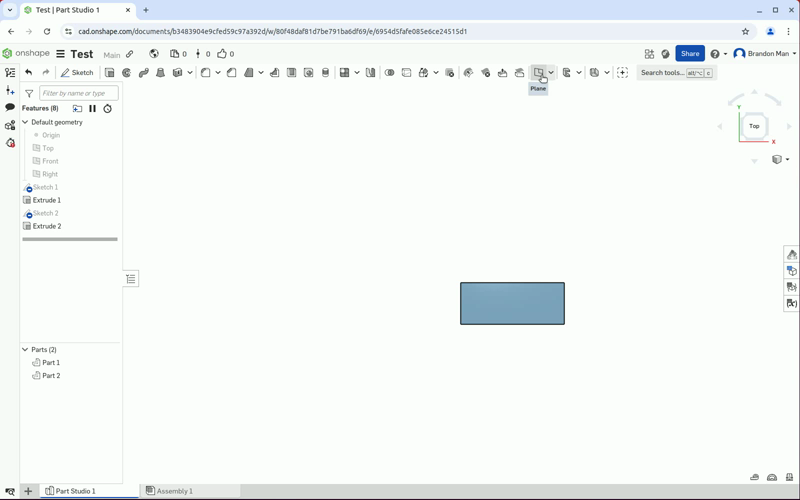
click(541, 75)
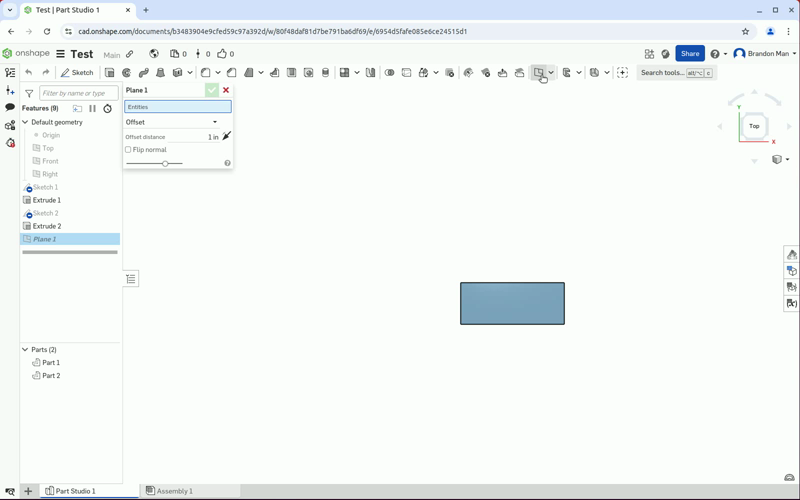
mouse_move(73, 150)
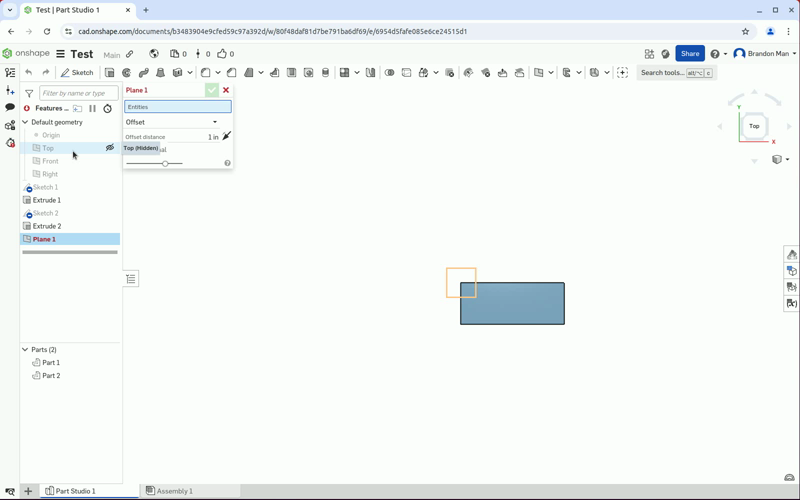
click(73, 150)
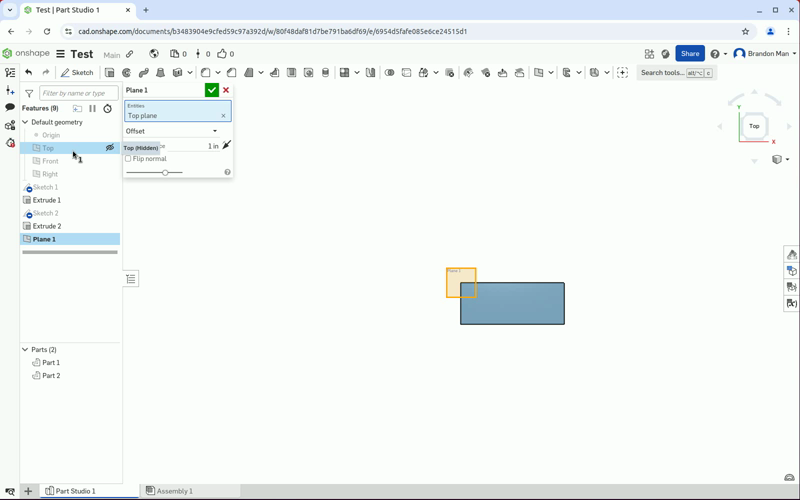
key(tab, 2)
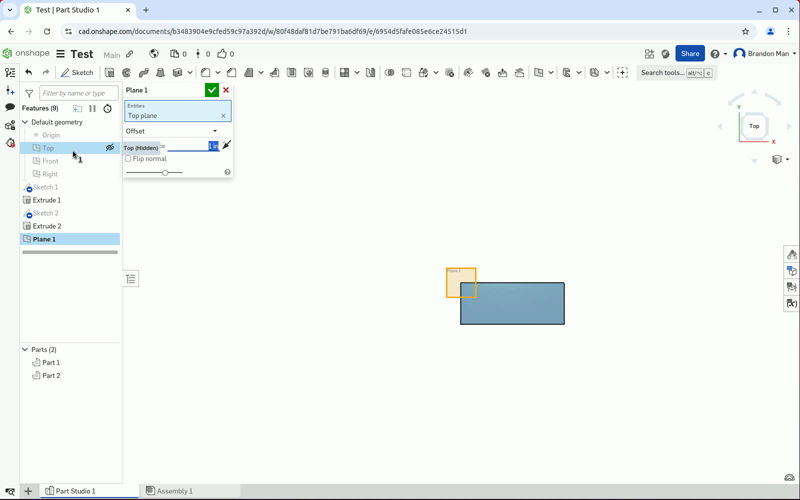
text(1.202)
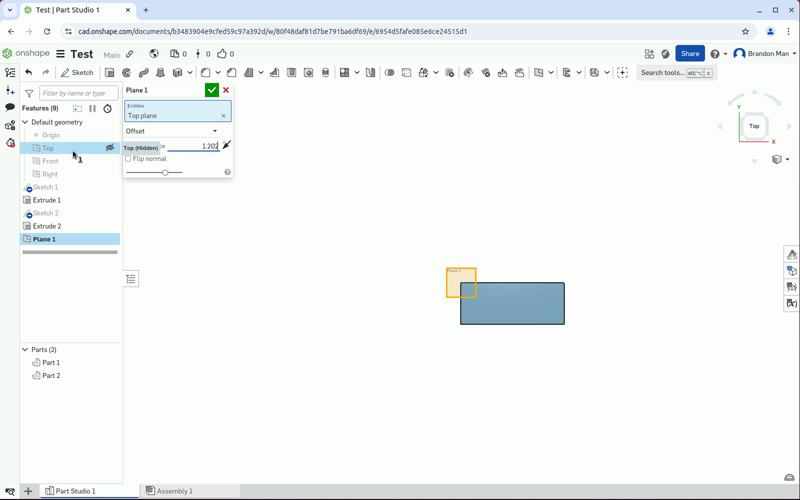
key(enter, 2)
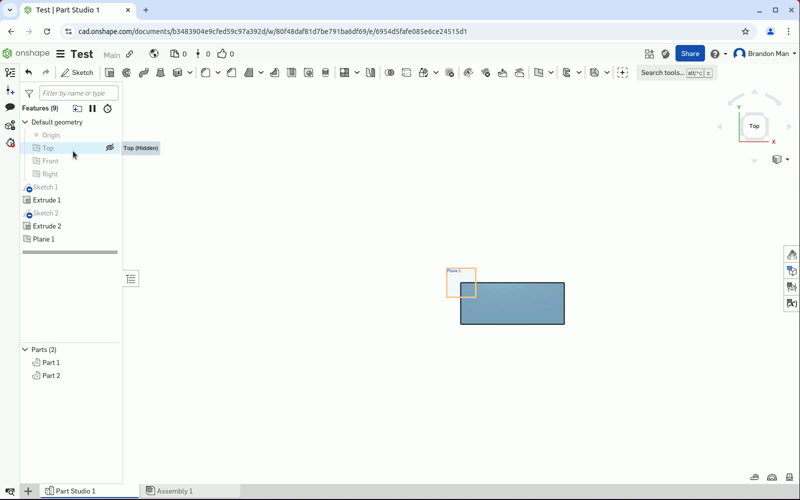
key(shift+s)
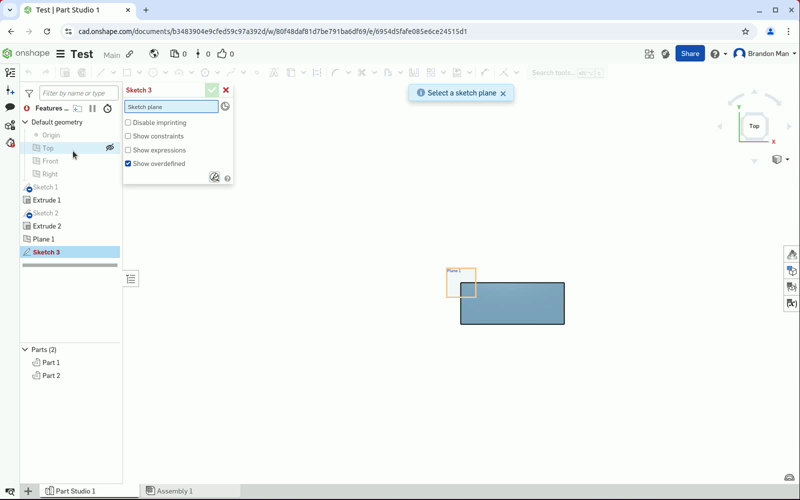
mouse_move(73, 241)
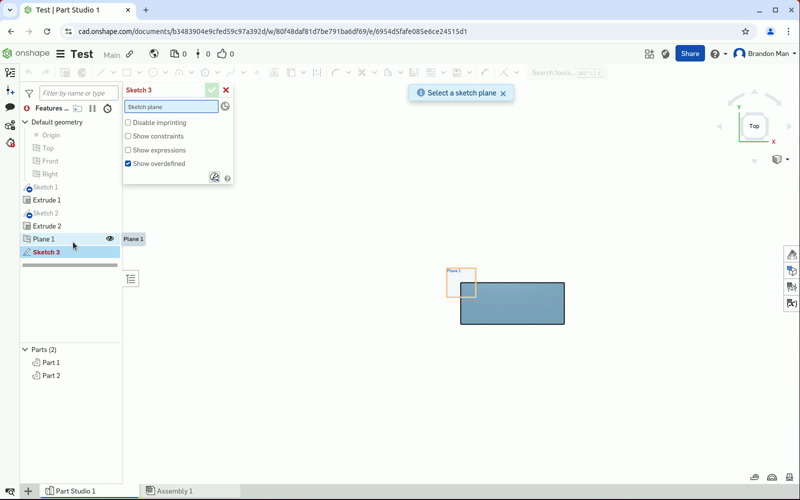
click(73, 241)
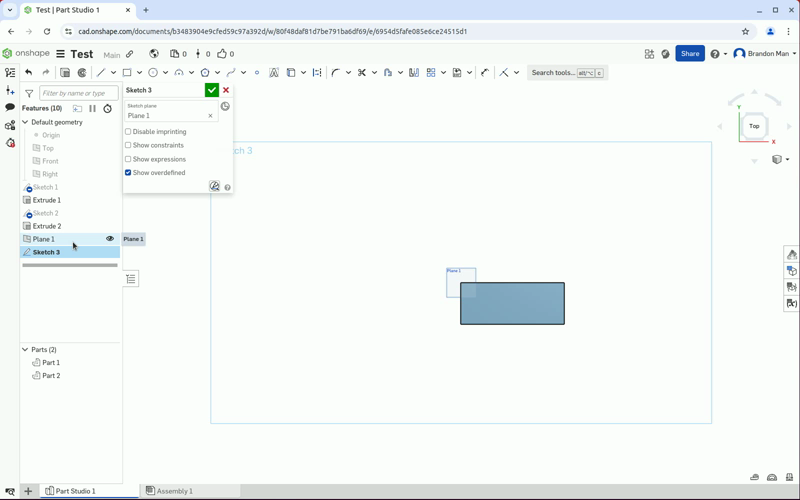
mouse_move(73, 352)
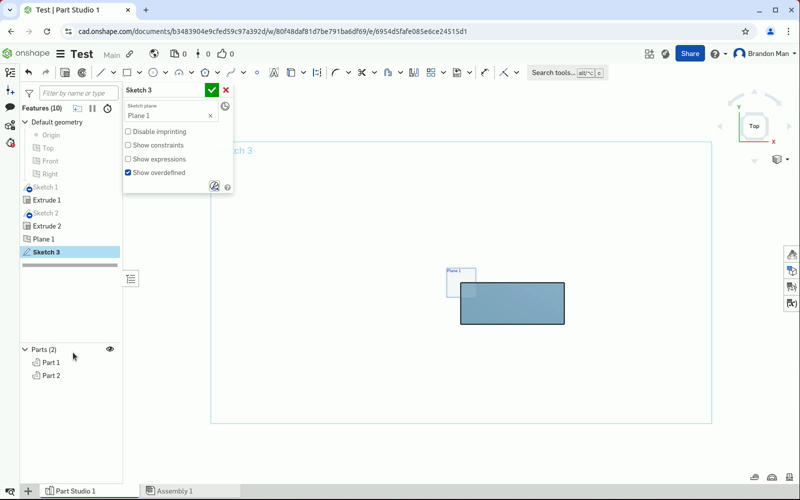
key(y)
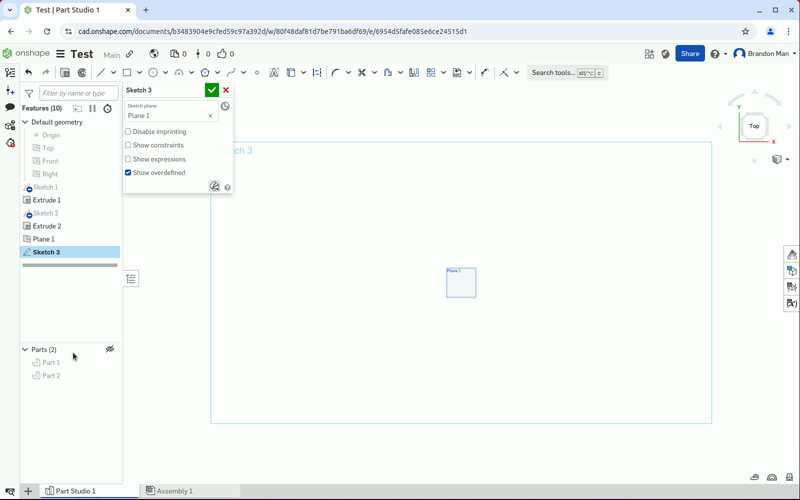
key(l)
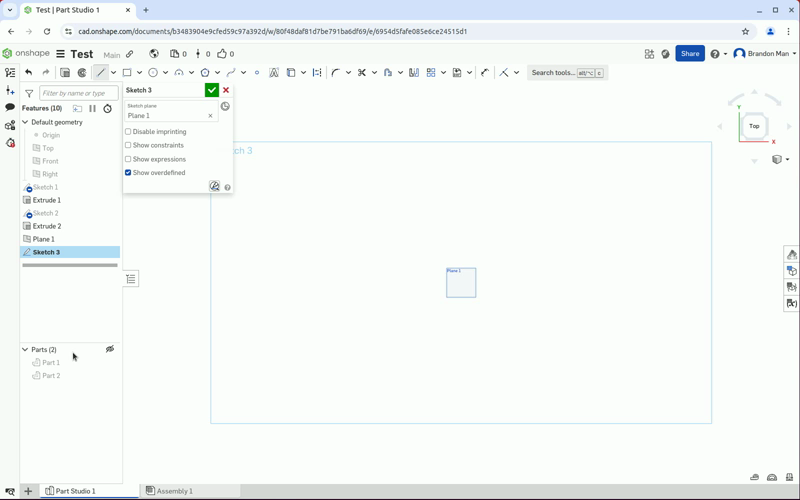
key_down(shift)
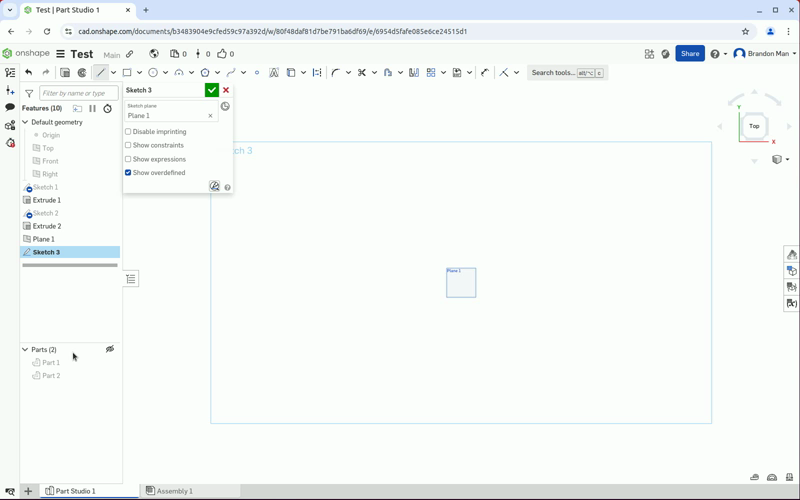
mouse_move(460, 324)
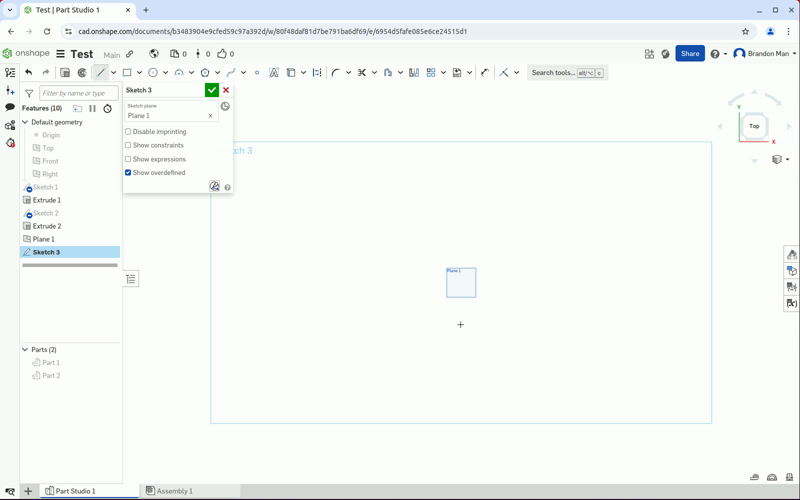
click(460, 324)
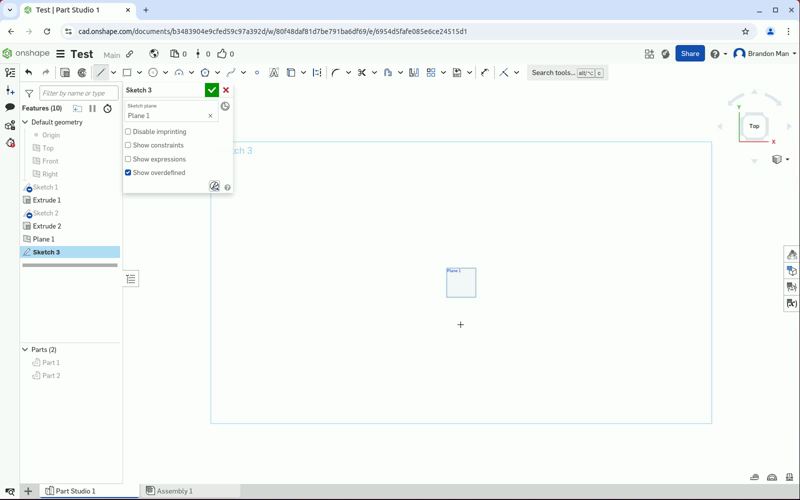
key_up(shift)
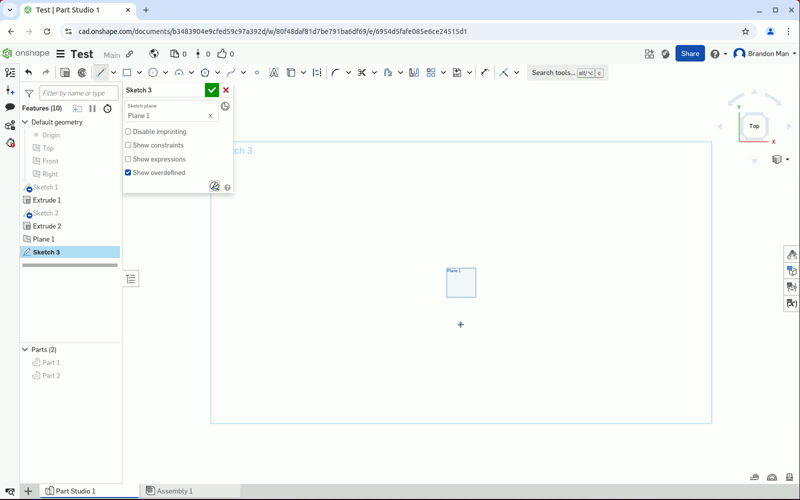
key_down(shift)
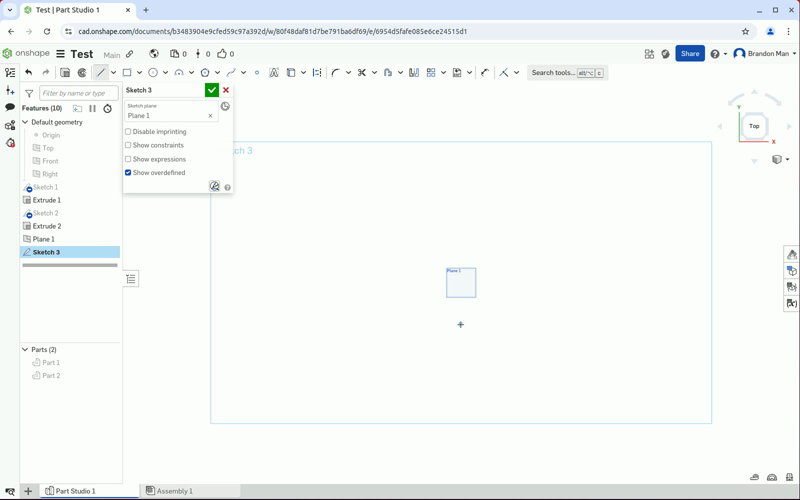
mouse_move(490, 324)
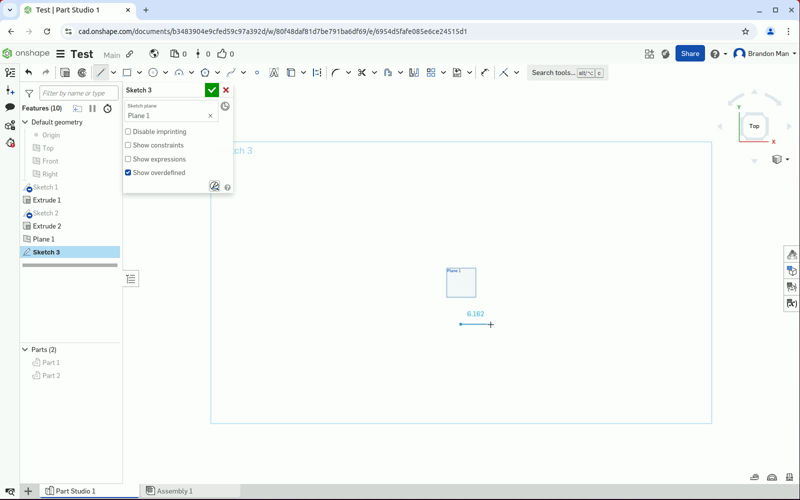
mouse_move(466, 324)
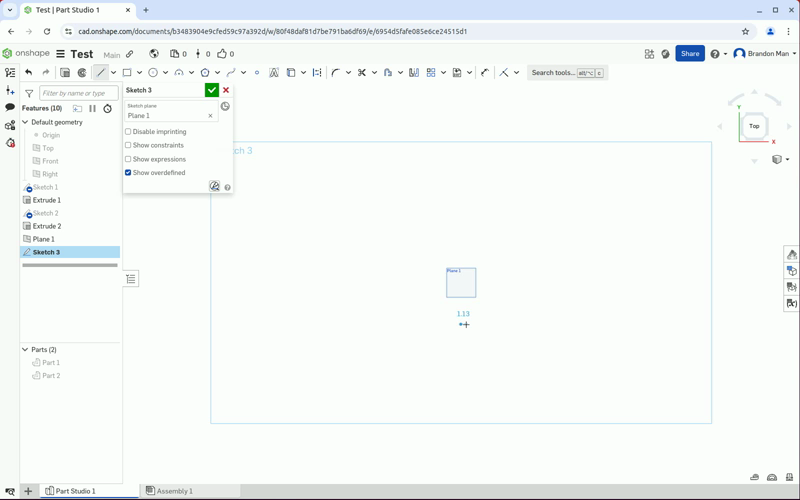
scroll(6)
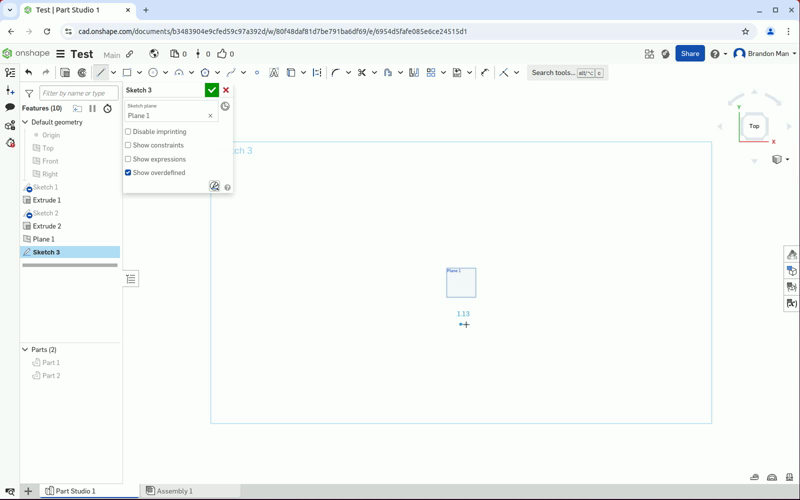
scroll(6)
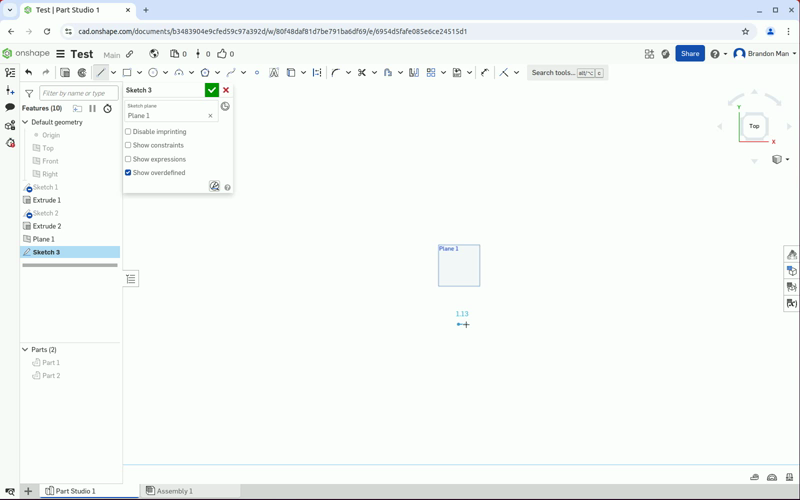
scroll(6)
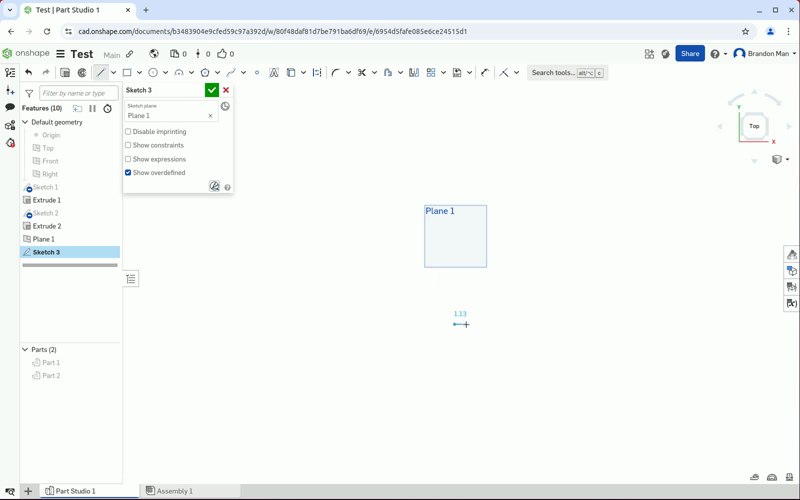
scroll(6)
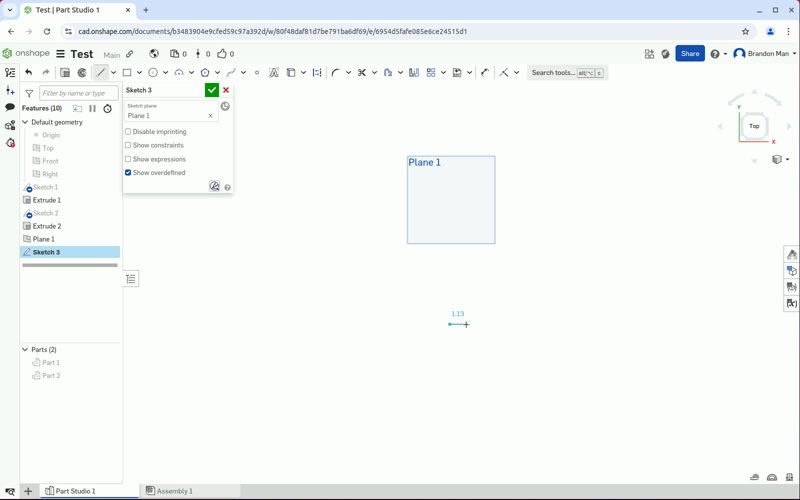
scroll(6)
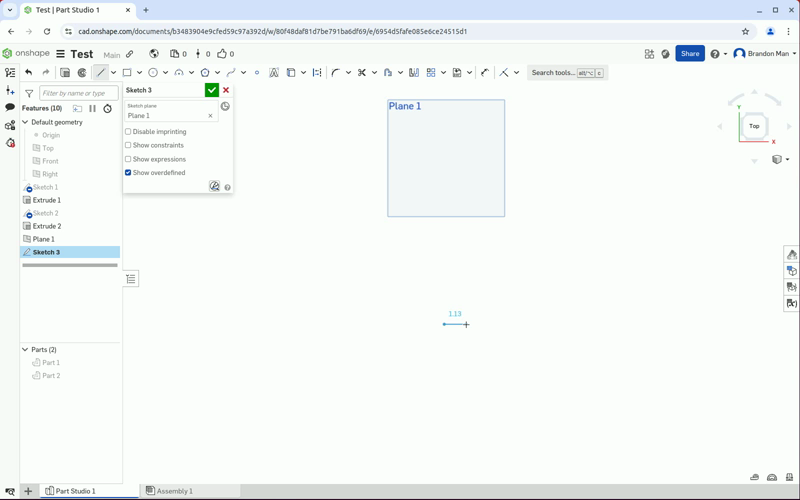
scroll(6)
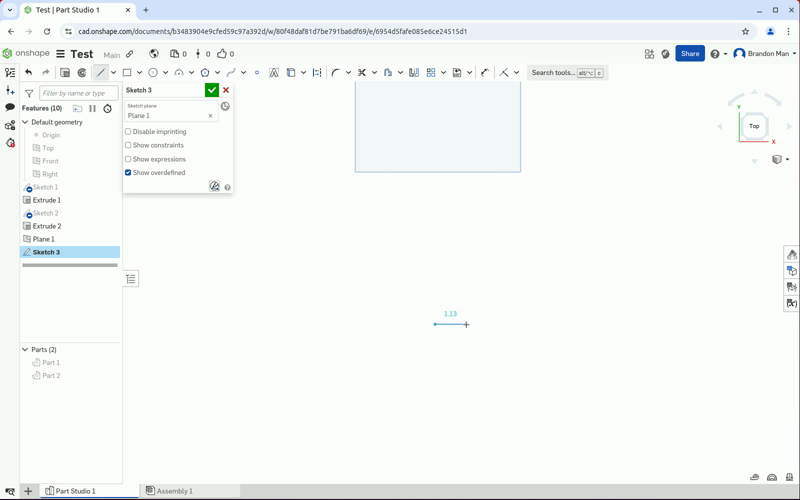
scroll(6)
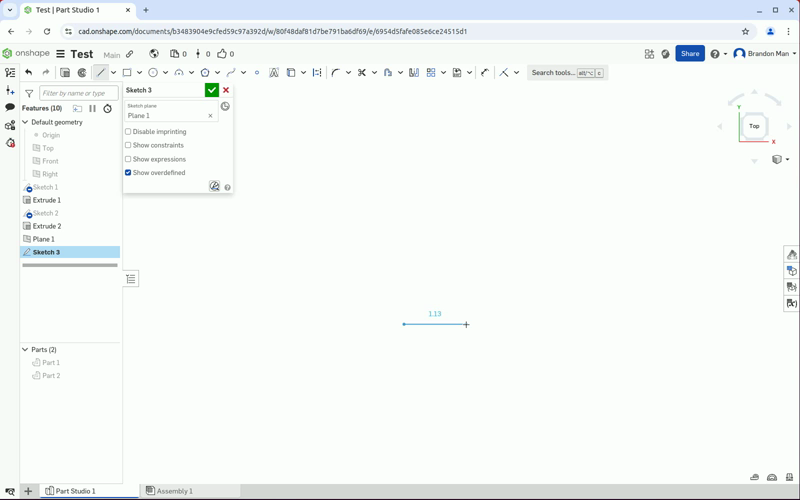
click(466, 324)
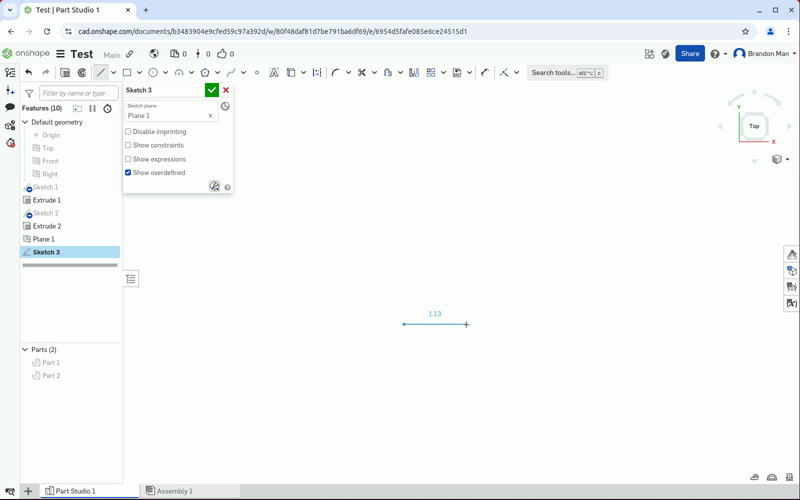
scroll(-6)
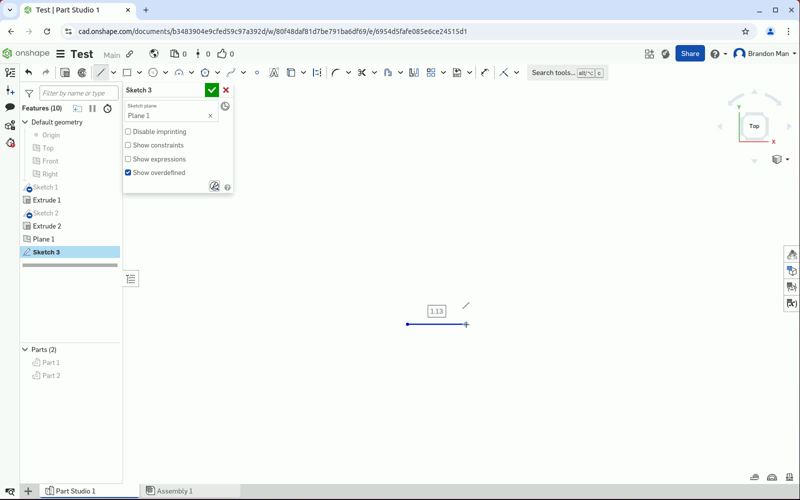
scroll(-6)
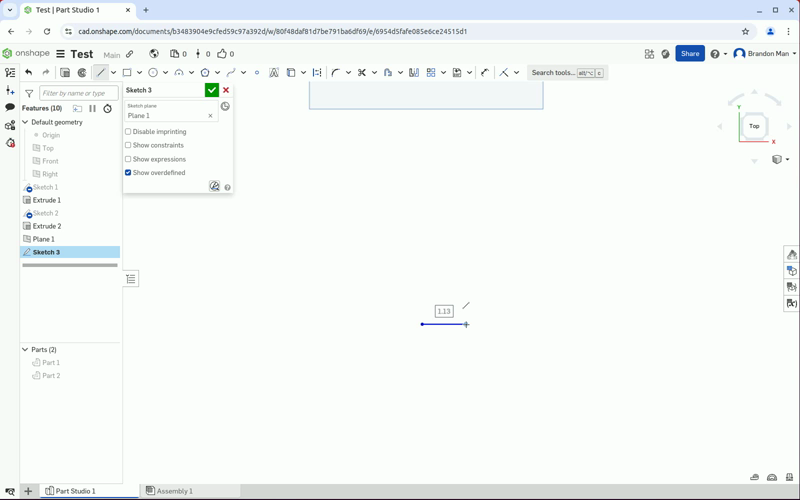
scroll(-6)
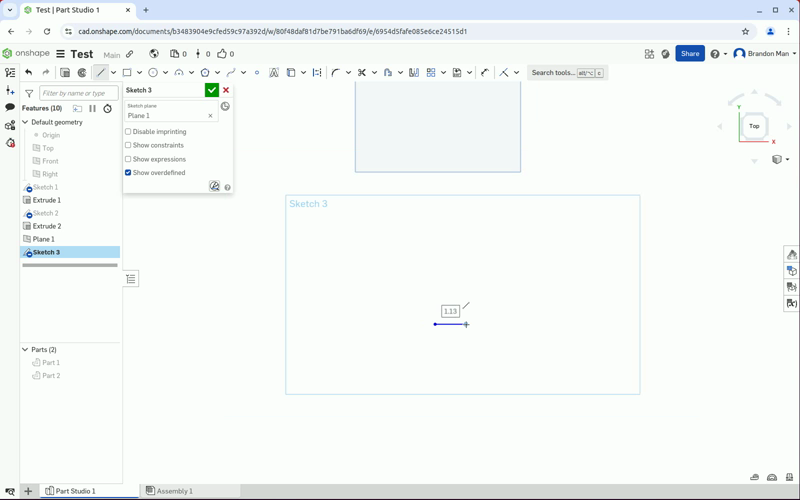
scroll(-6)
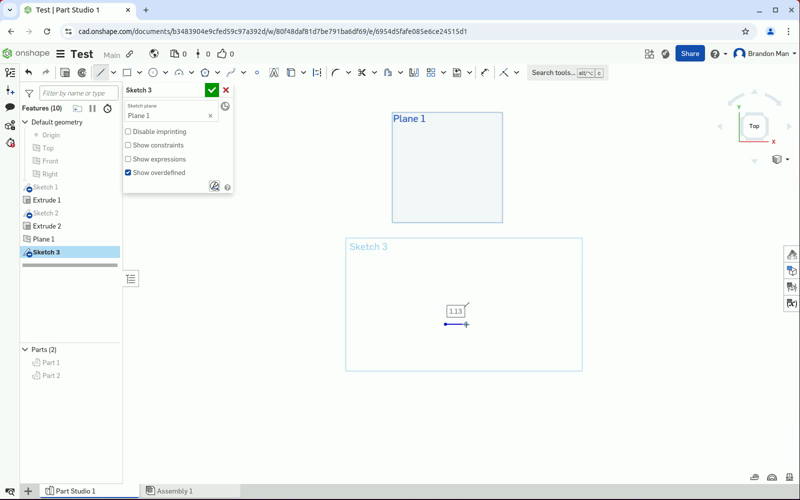
scroll(-6)
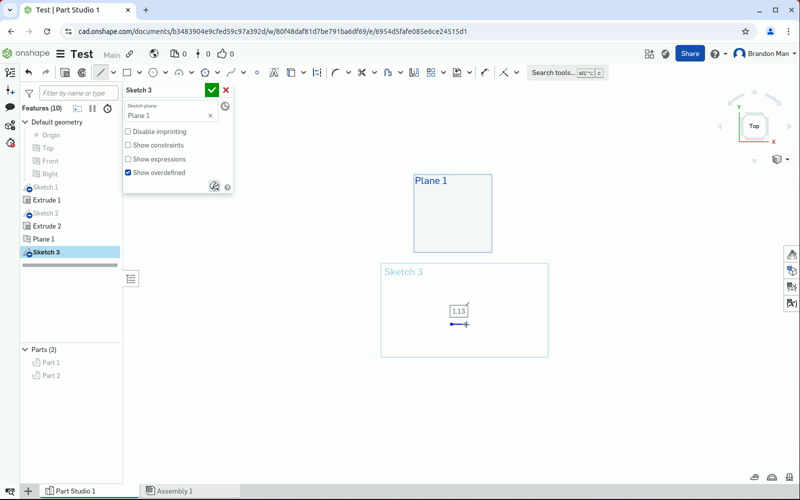
scroll(-6)
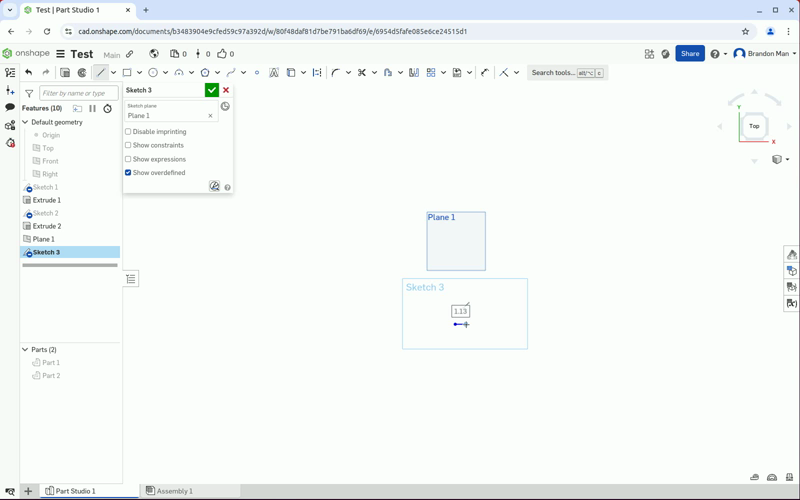
scroll(-6)
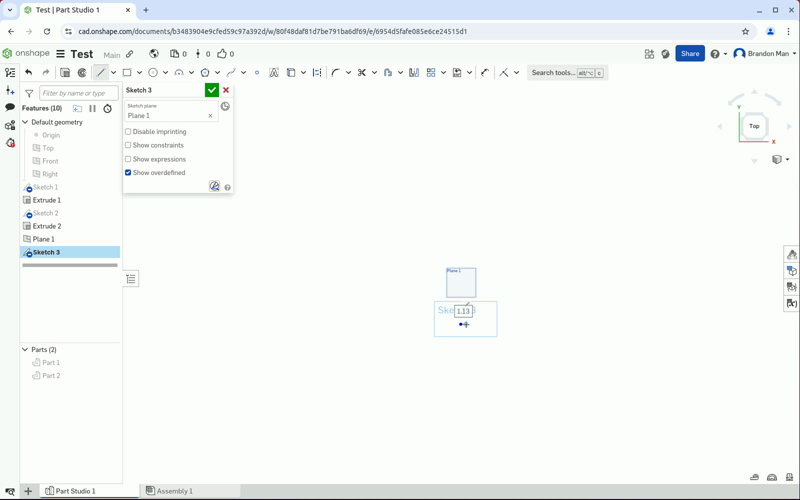
key_up(shift)
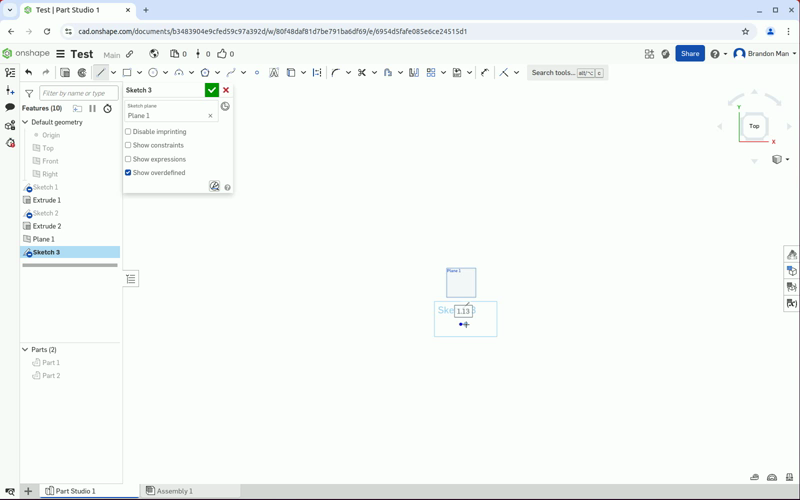
key_down(shift)
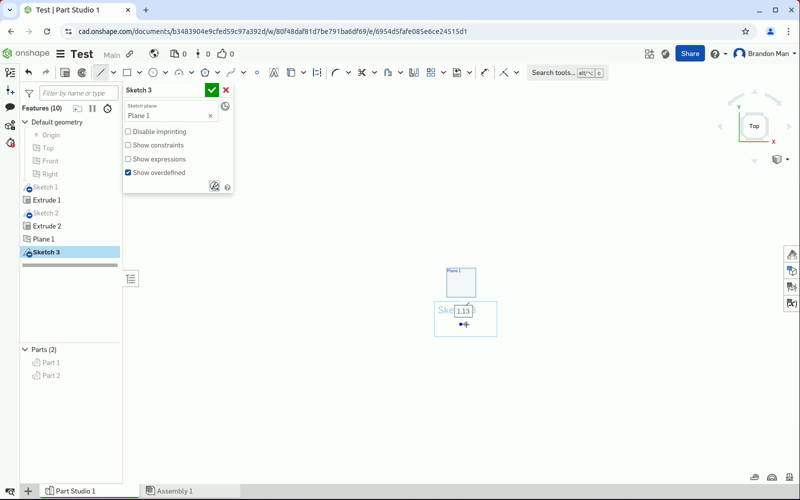
mouse_move(496, 324)
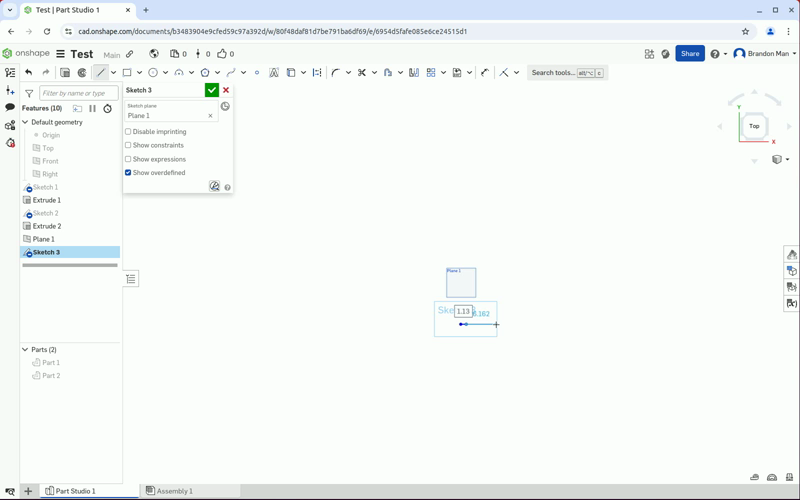
mouse_move(466, 286)
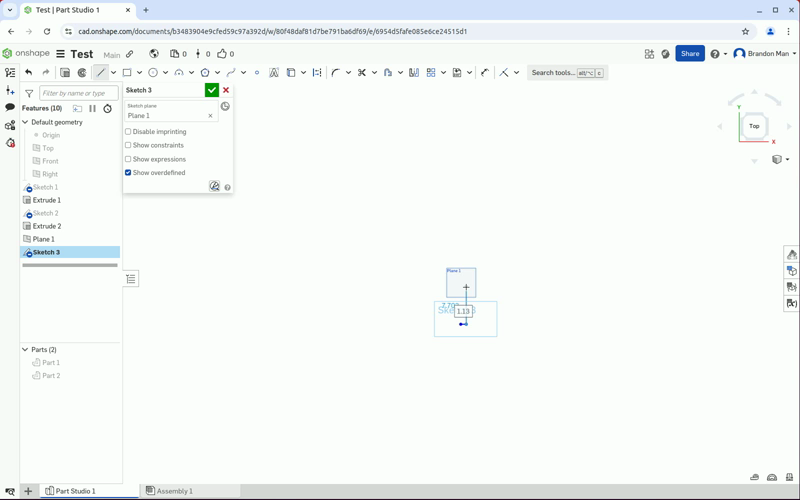
click(466, 286)
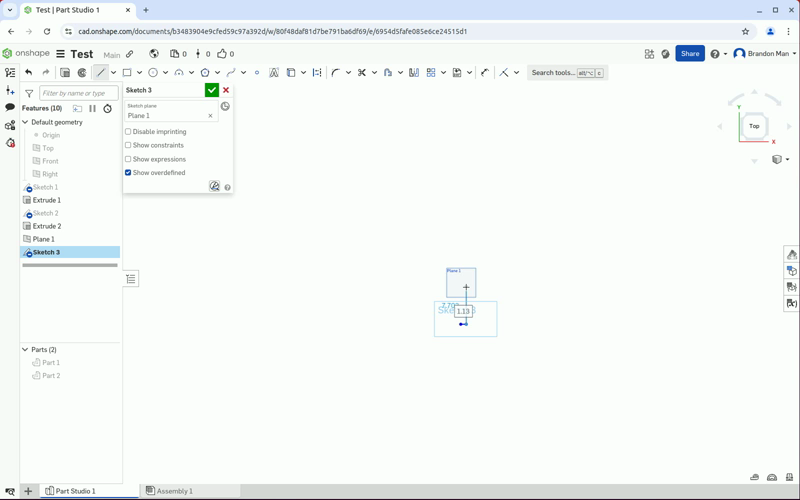
key_up(shift)
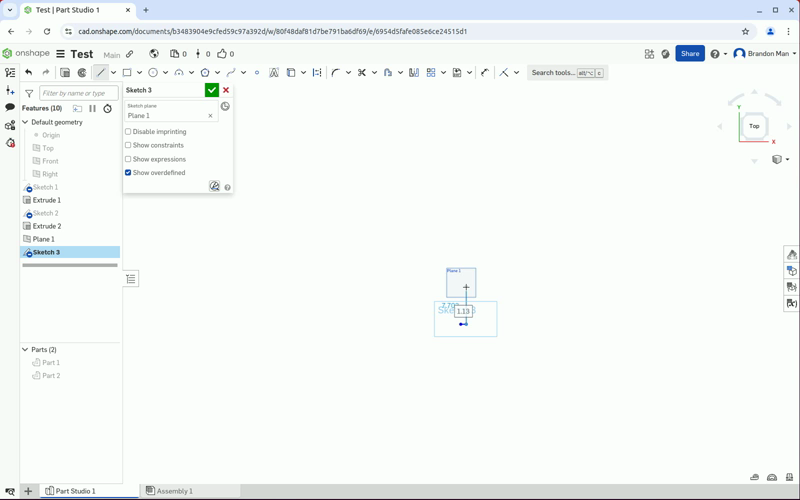
key_down(shift)
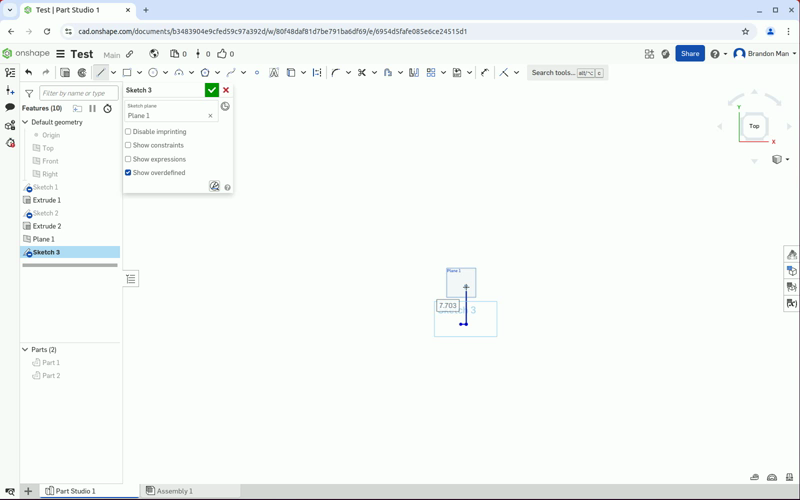
mouse_move(558, 286)
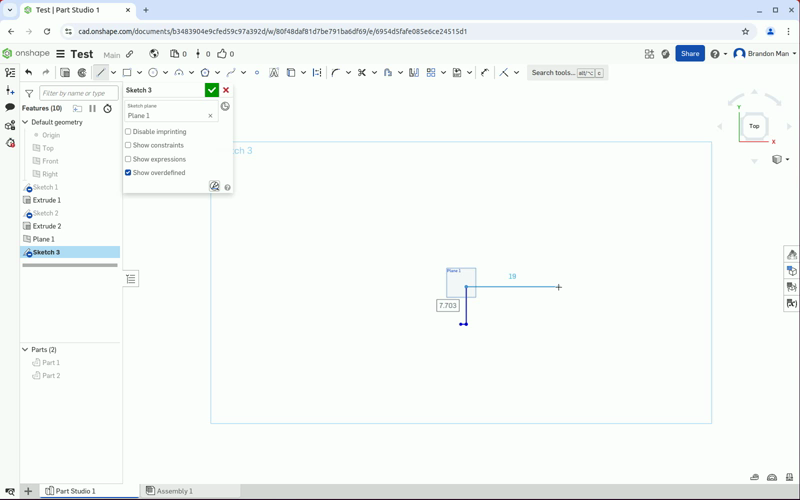
click(558, 286)
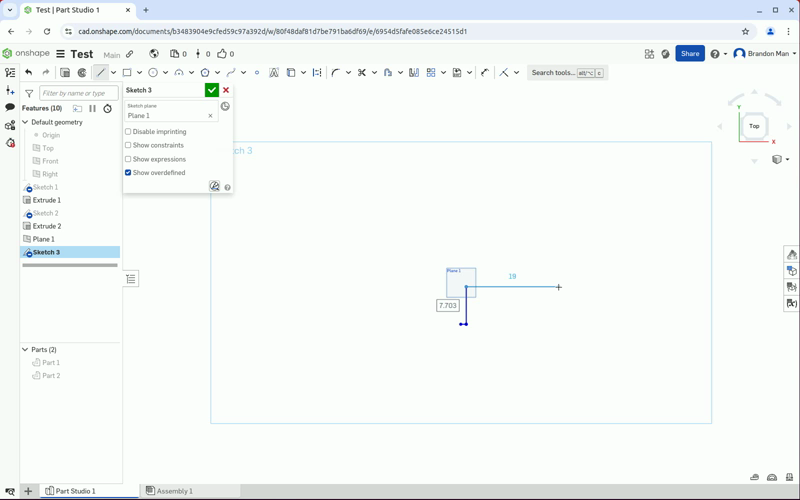
key_up(shift)
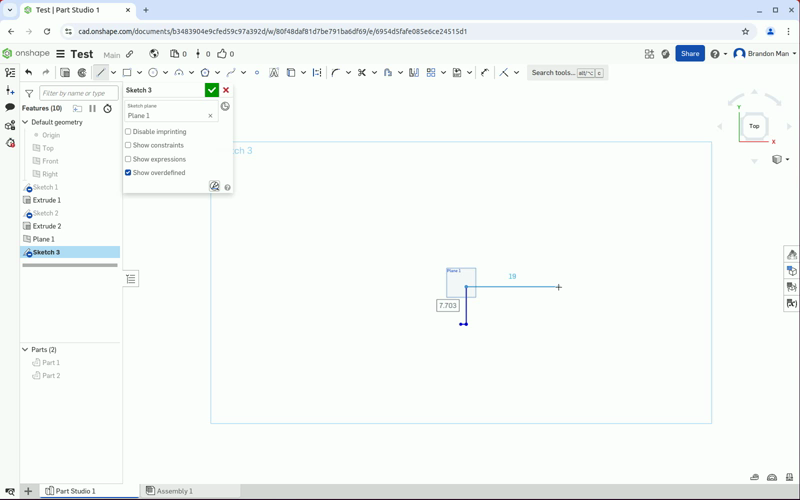
key_down(shift)
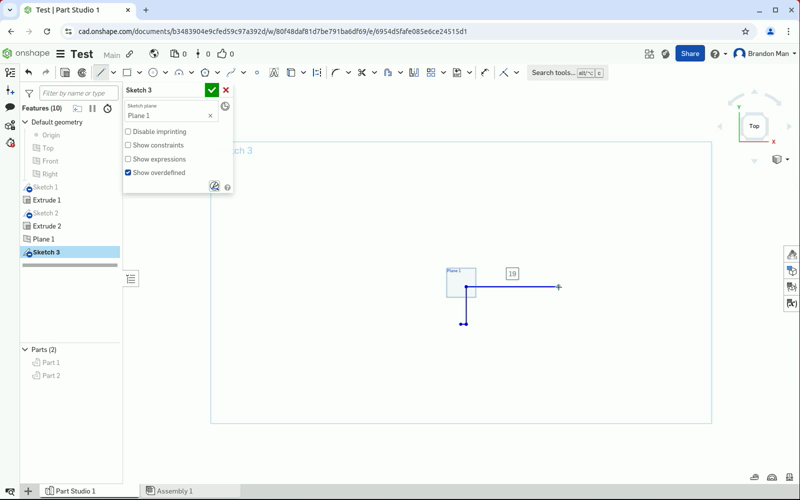
mouse_move(588, 286)
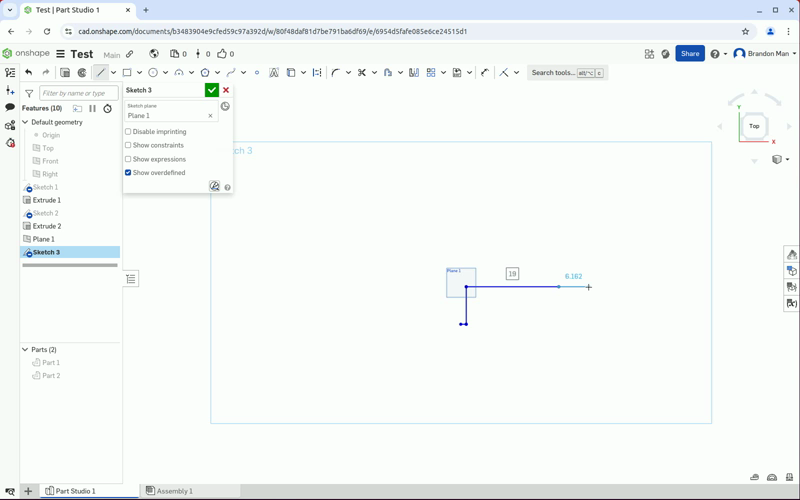
mouse_move(558, 324)
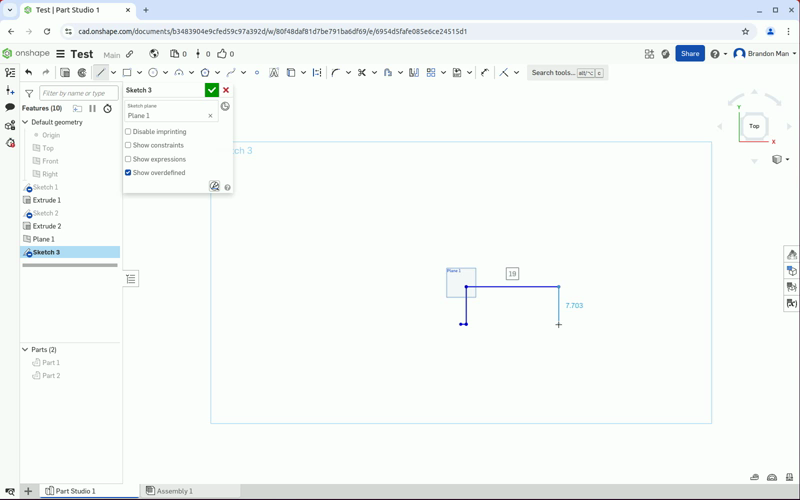
click(558, 324)
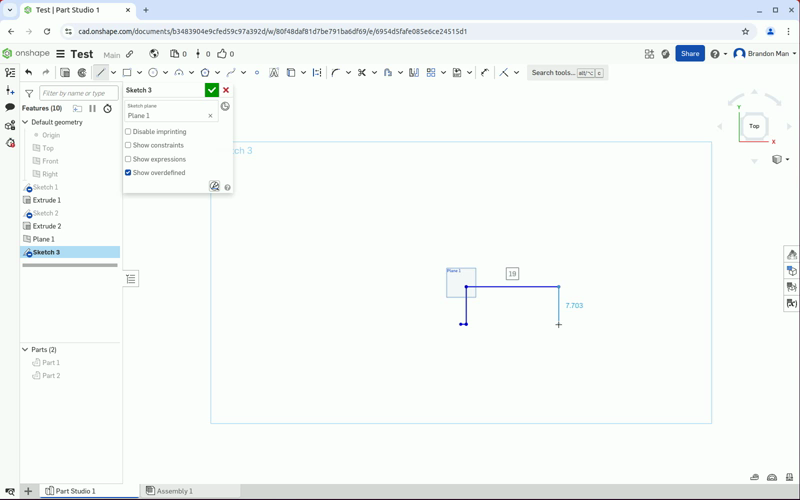
key_up(shift)
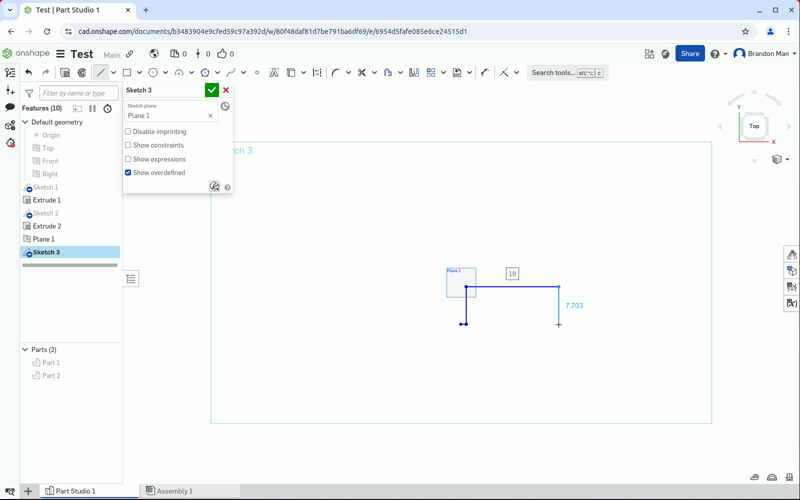
key_down(shift)
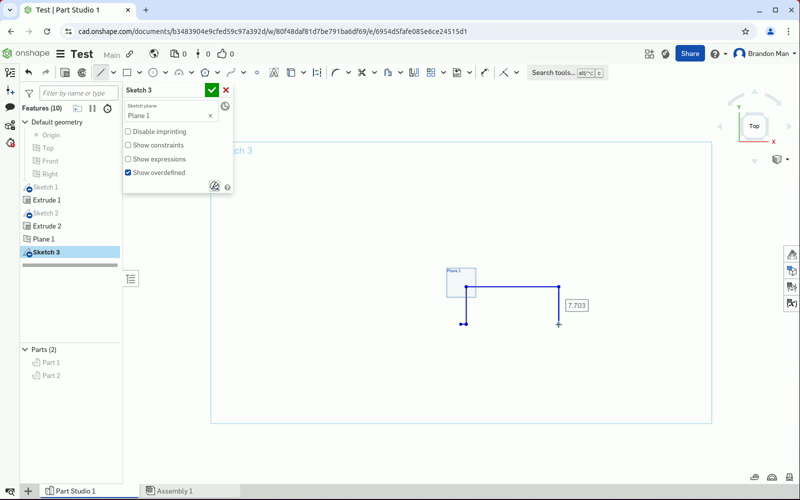
mouse_move(588, 324)
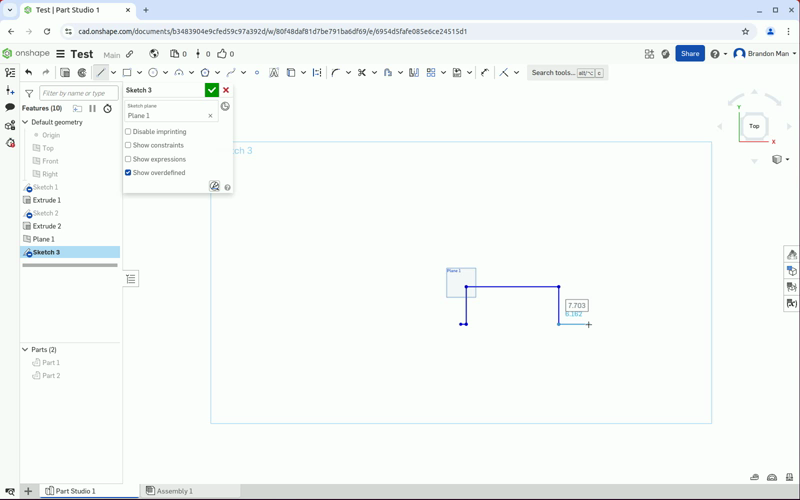
mouse_move(564, 324)
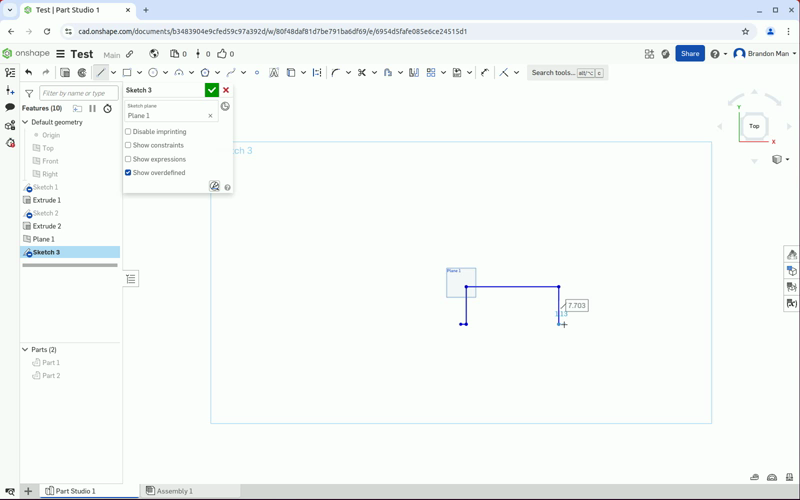
scroll(6)
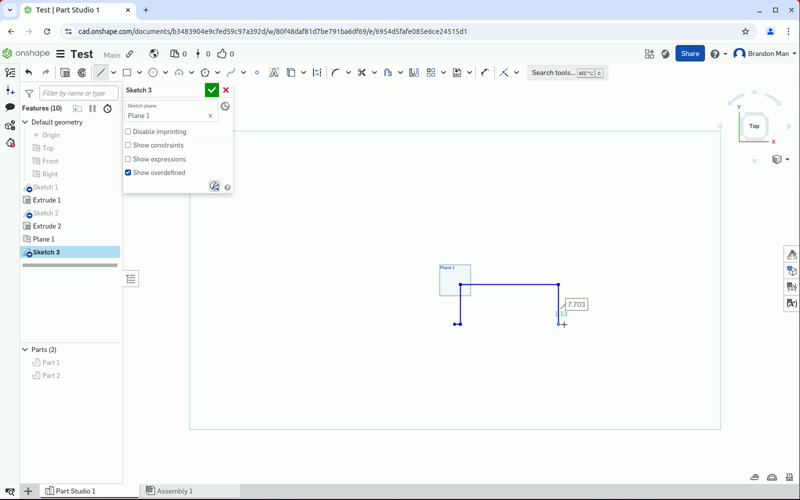
scroll(6)
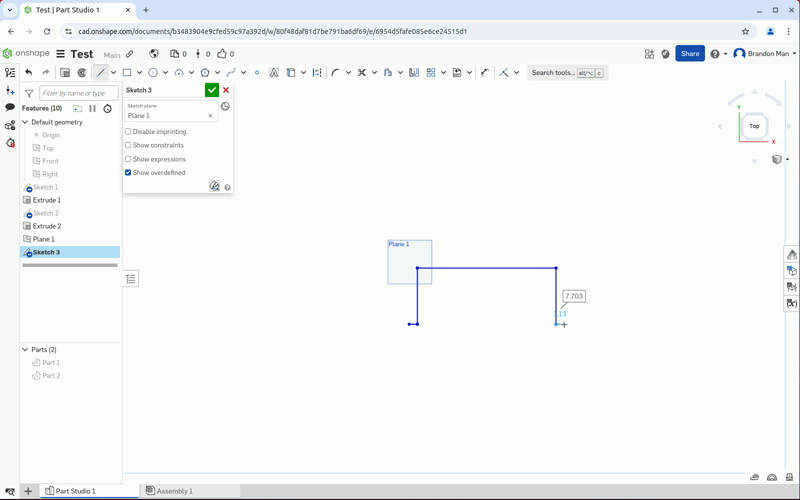
scroll(6)
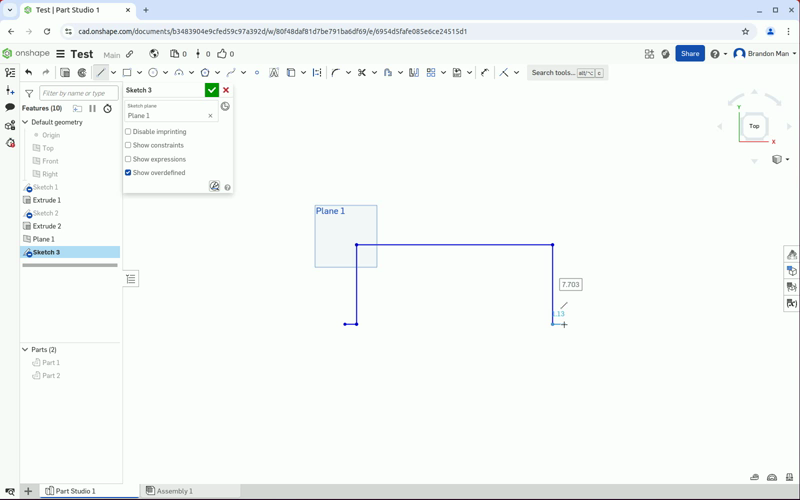
scroll(6)
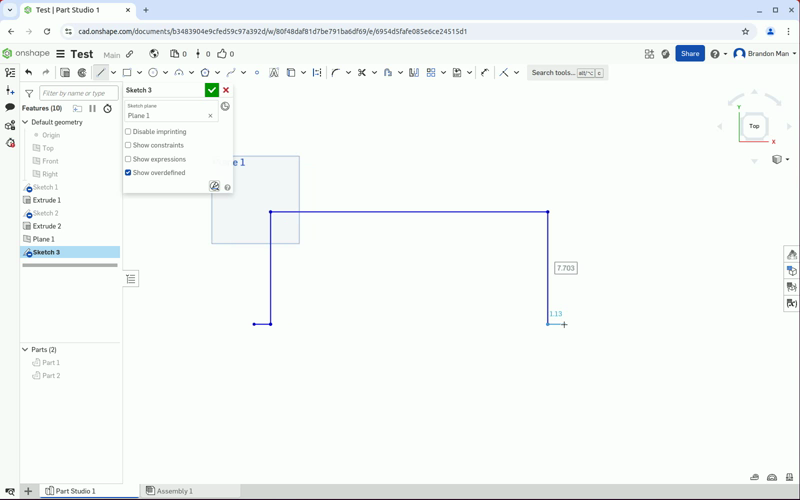
scroll(6)
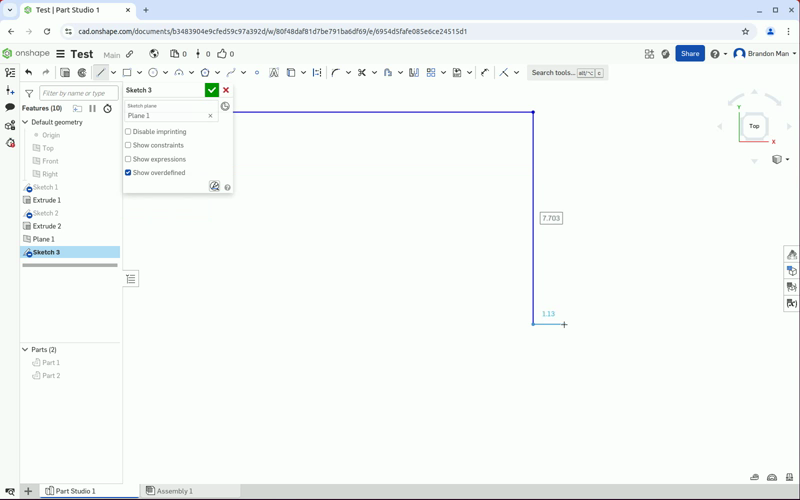
scroll(6)
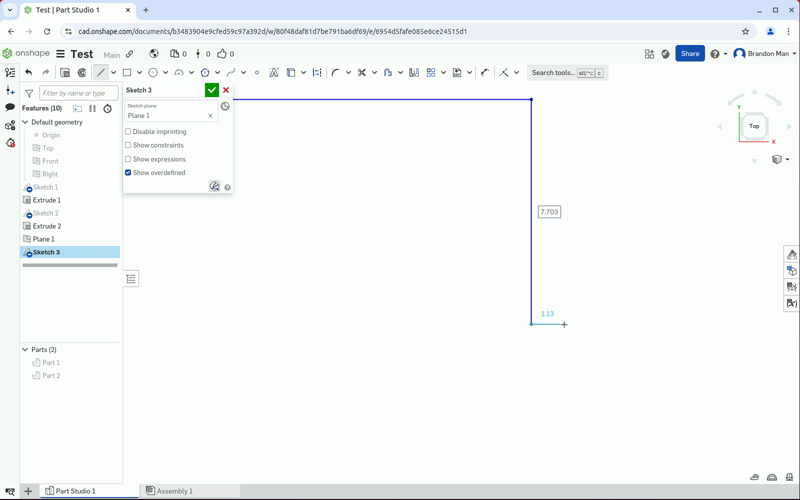
scroll(6)
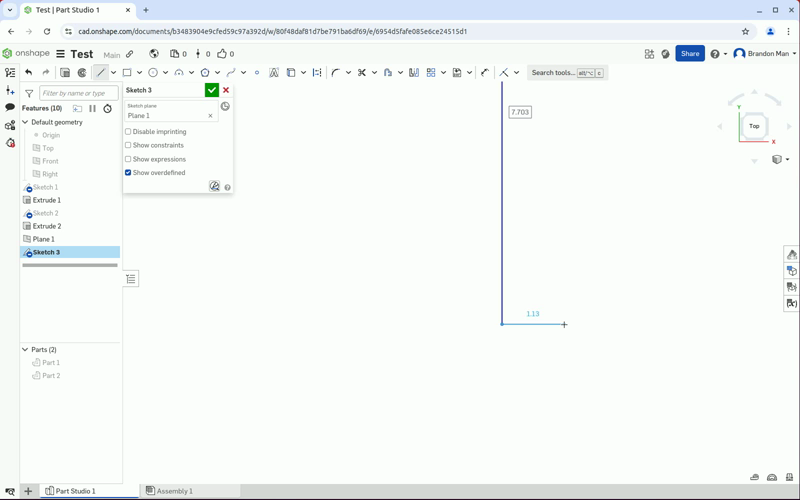
click(564, 324)
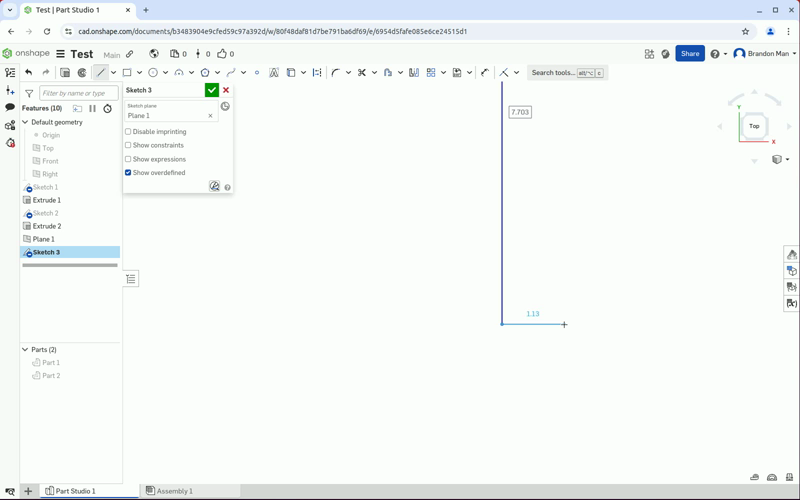
scroll(-6)
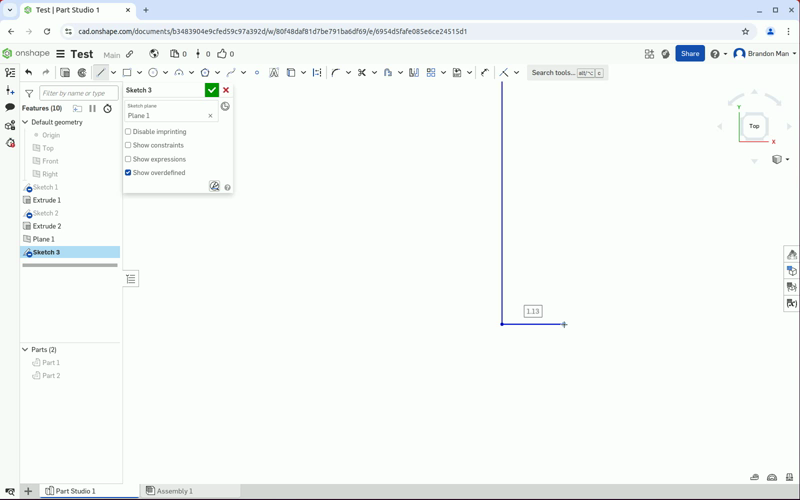
scroll(-6)
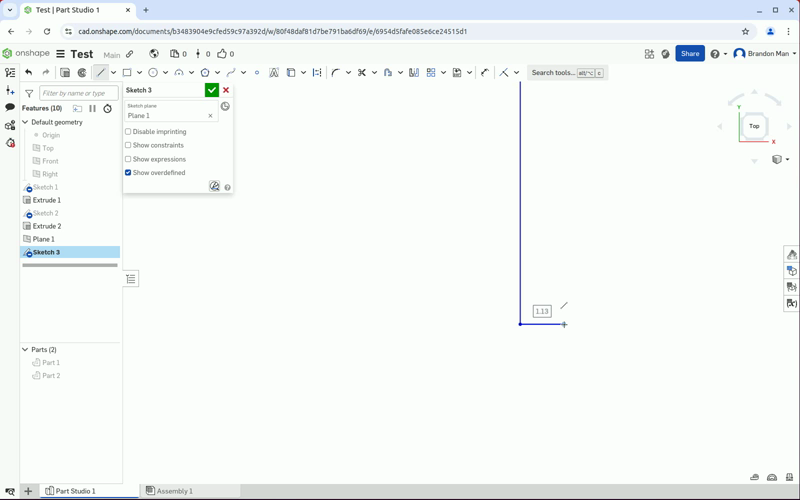
scroll(-6)
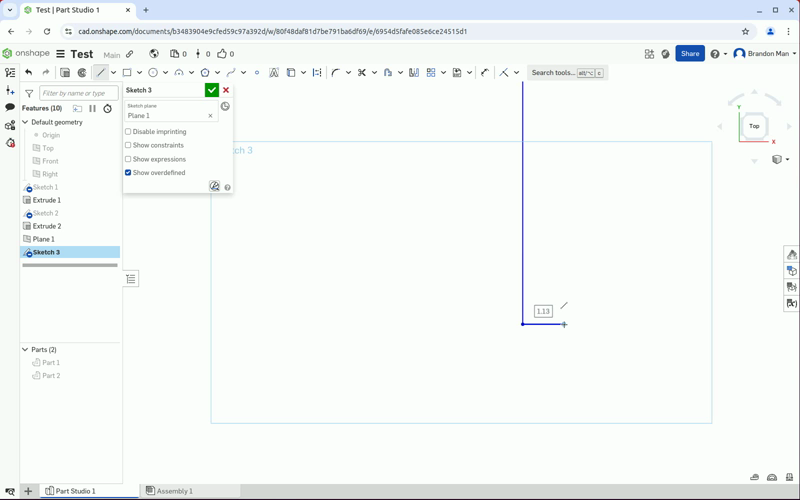
scroll(-6)
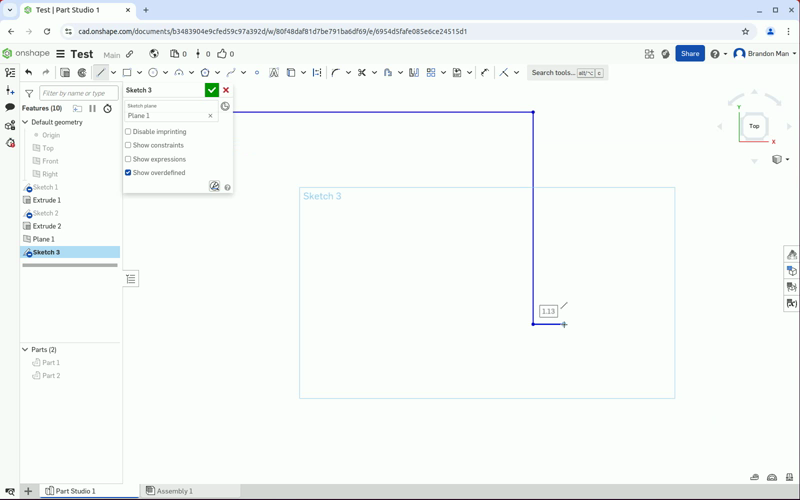
scroll(-6)
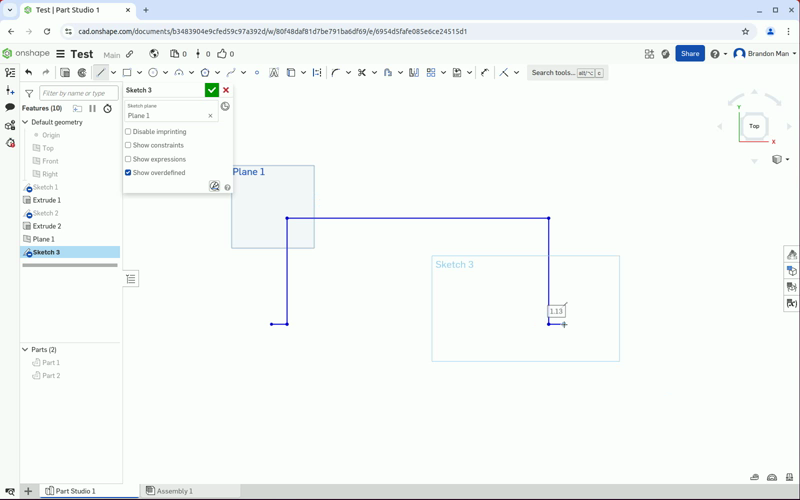
scroll(-6)
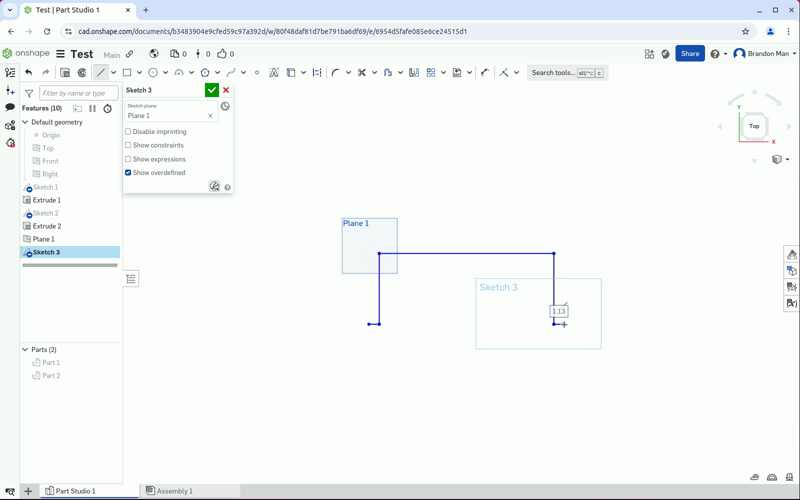
scroll(-6)
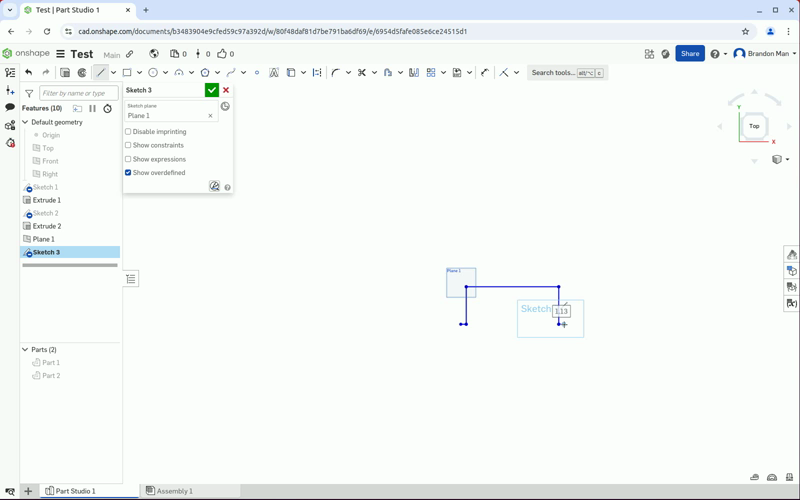
key_up(shift)
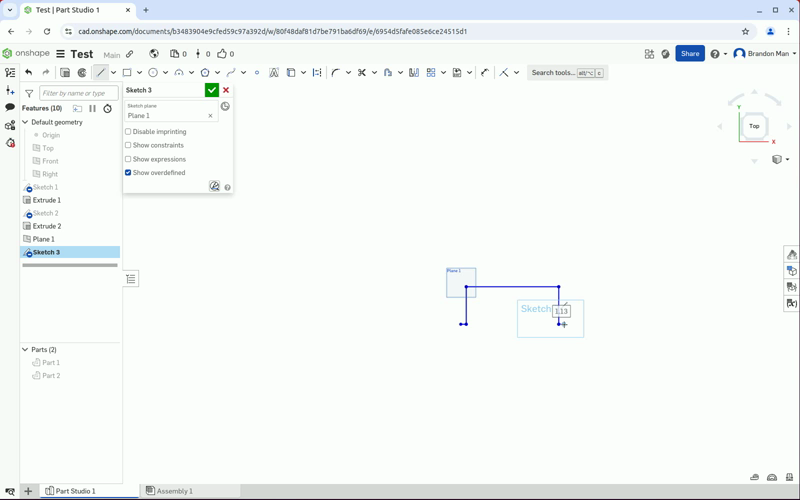
key_down(shift)
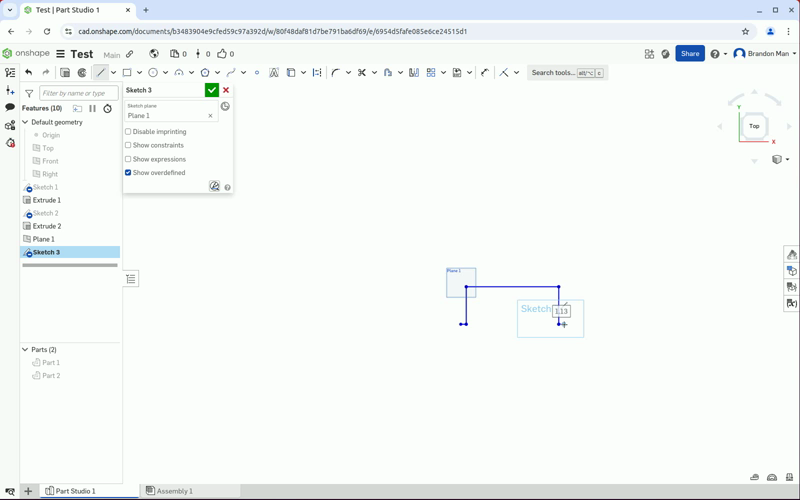
mouse_move(589, 324)
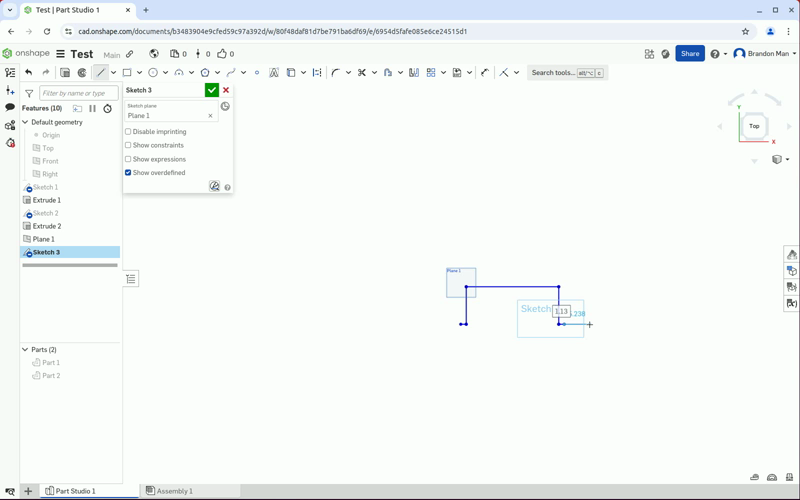
mouse_move(564, 282)
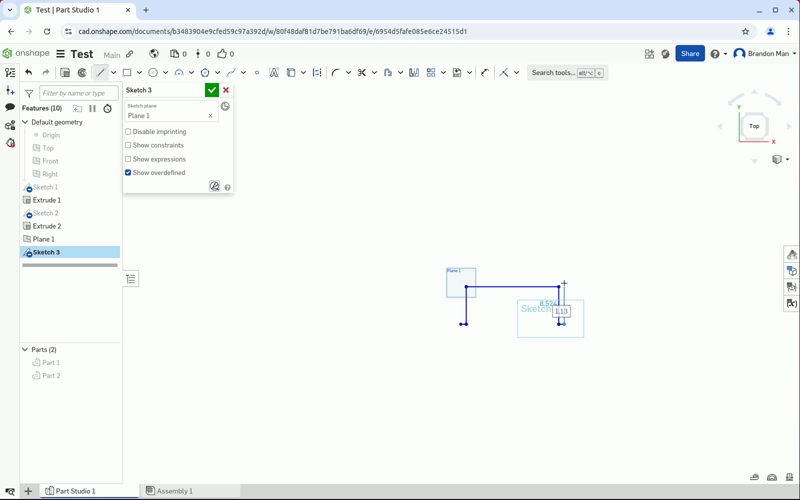
click(564, 282)
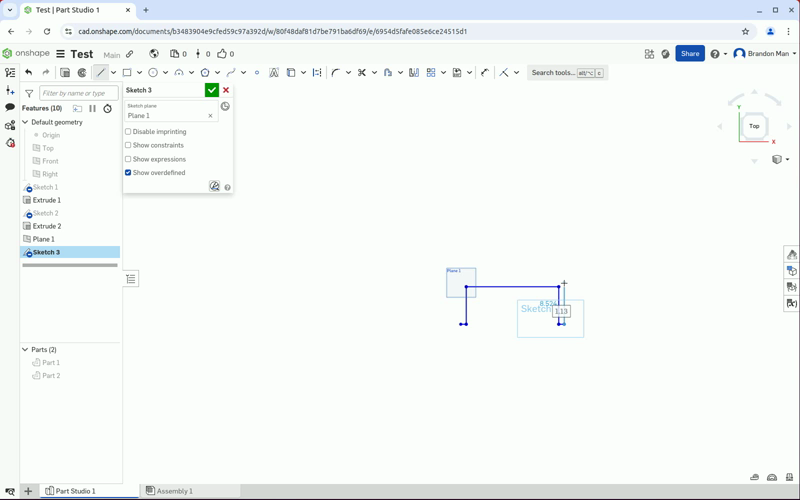
key_up(shift)
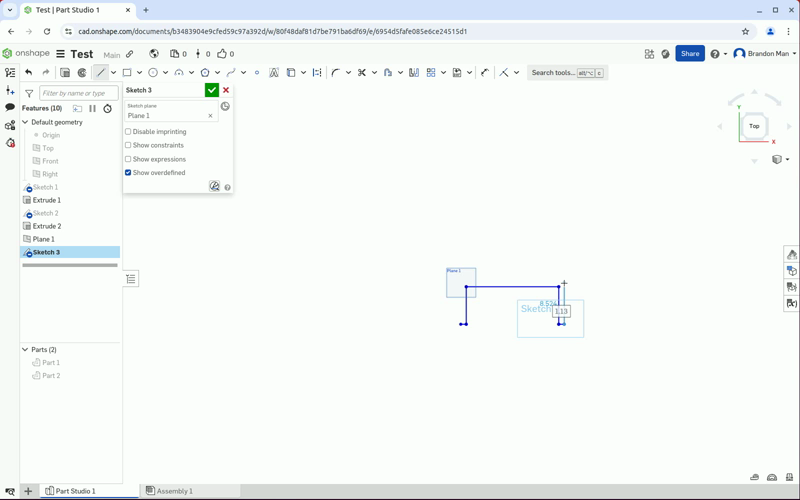
key_down(shift)
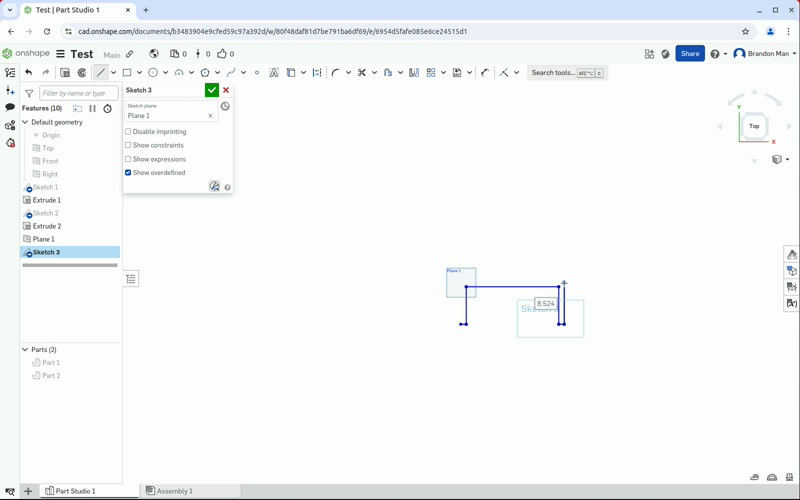
mouse_move(460, 282)
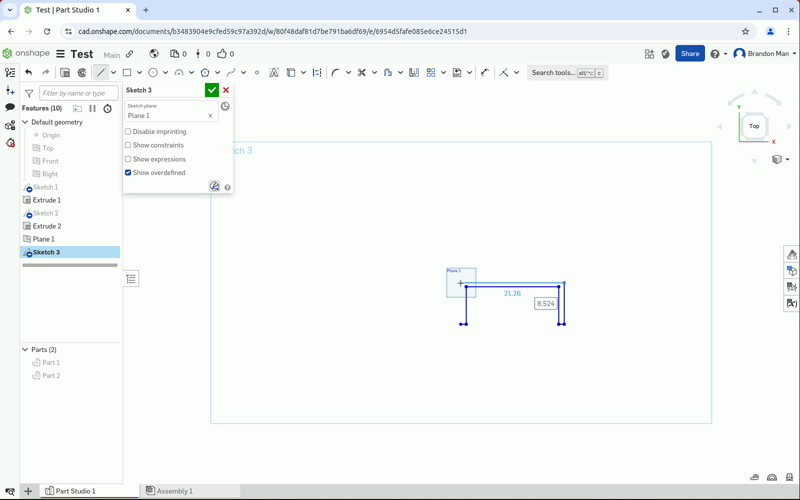
click(460, 282)
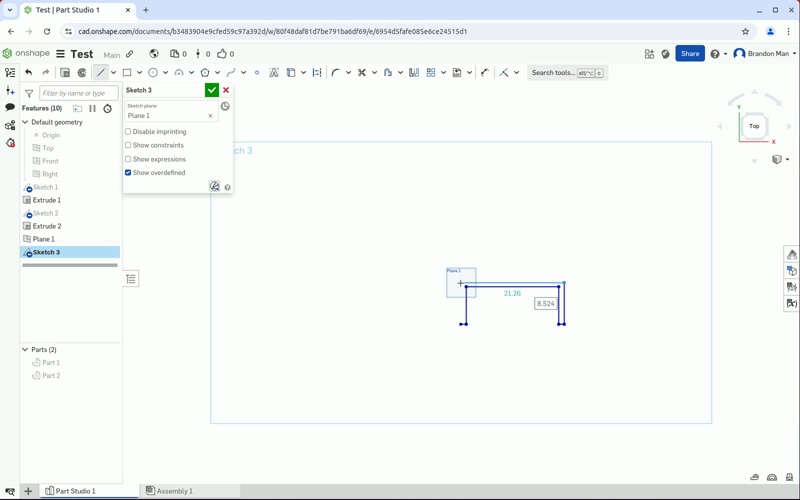
key_up(shift)
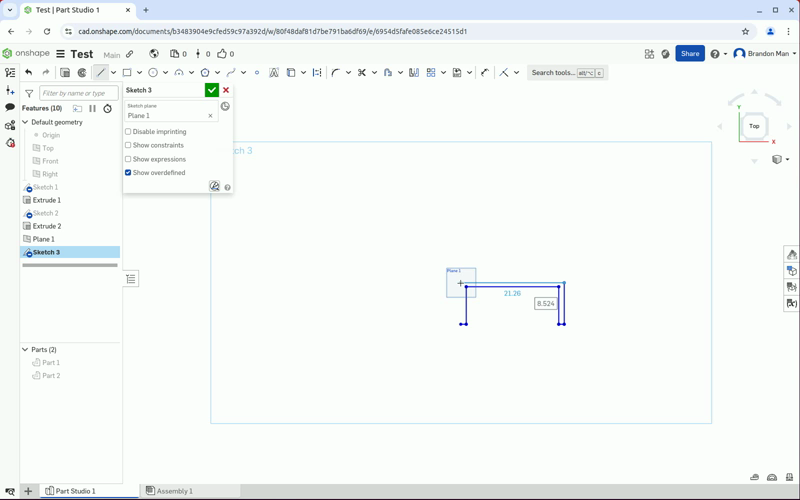
mouse_move(490, 282)
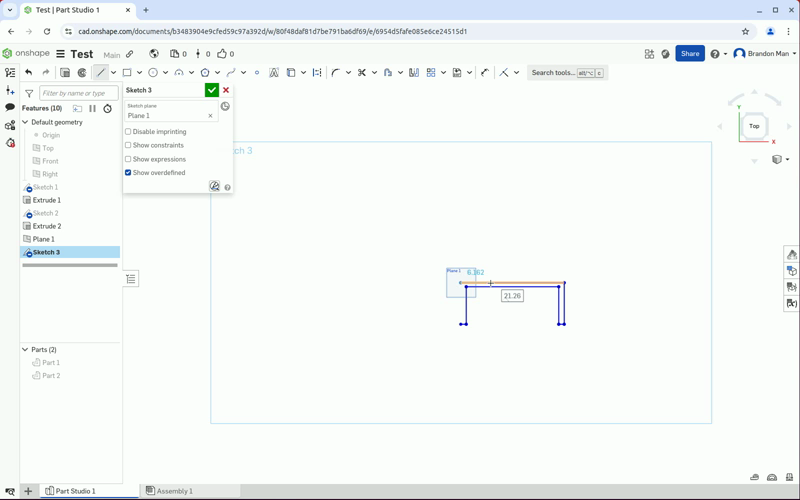
key_down(shift)
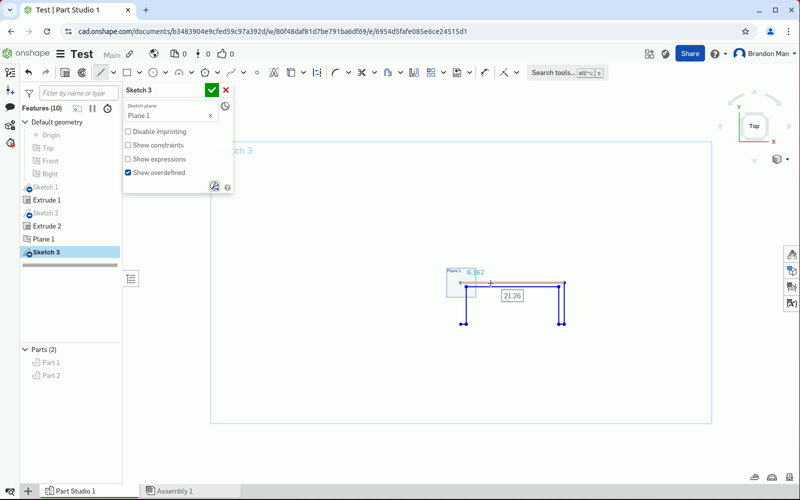
mouse_move(460, 324)
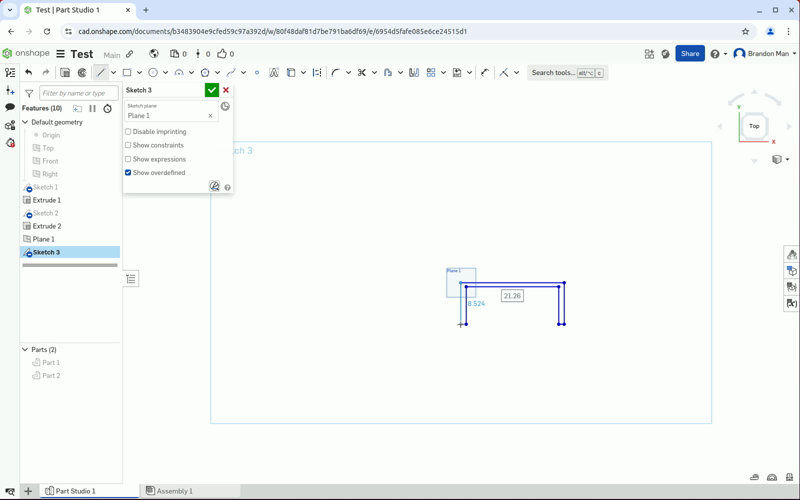
key_up(shift)
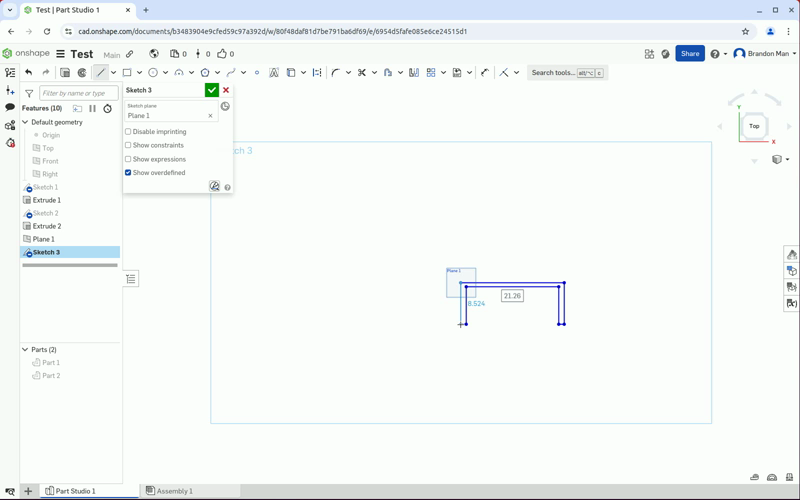
click(460, 324)
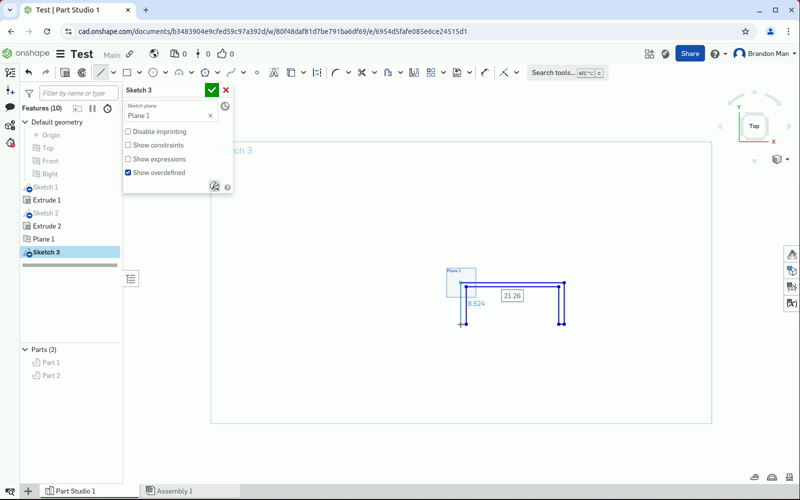
key(esc)
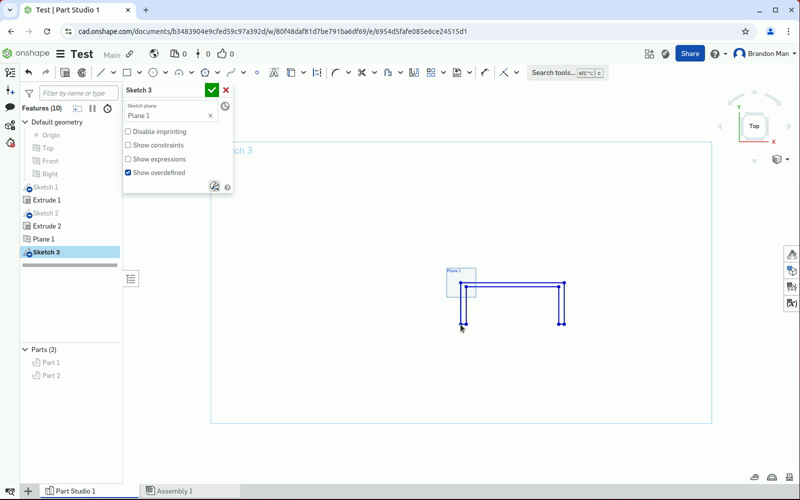
mouse_move(498, 285)
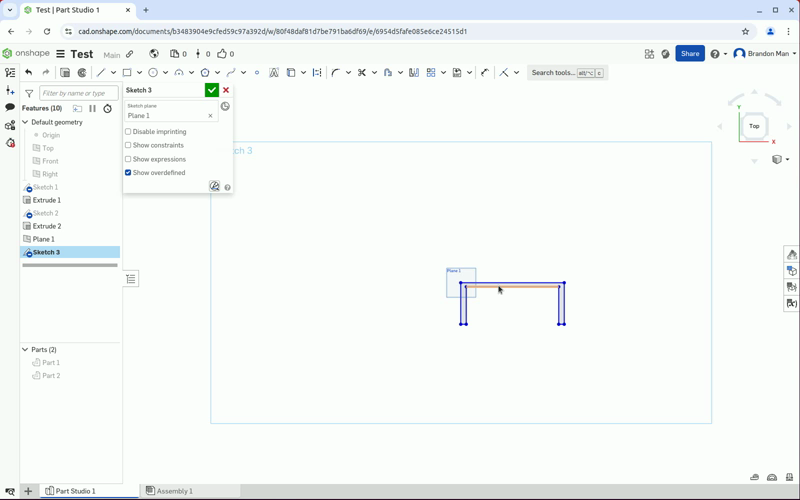
scroll(6)
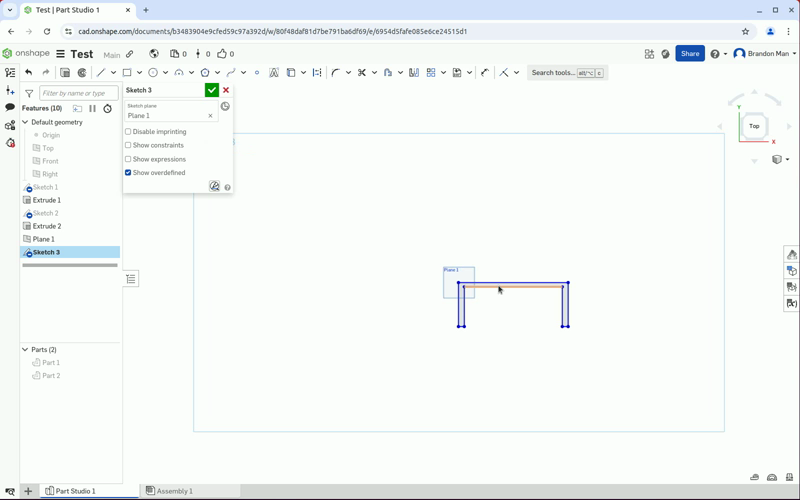
scroll(6)
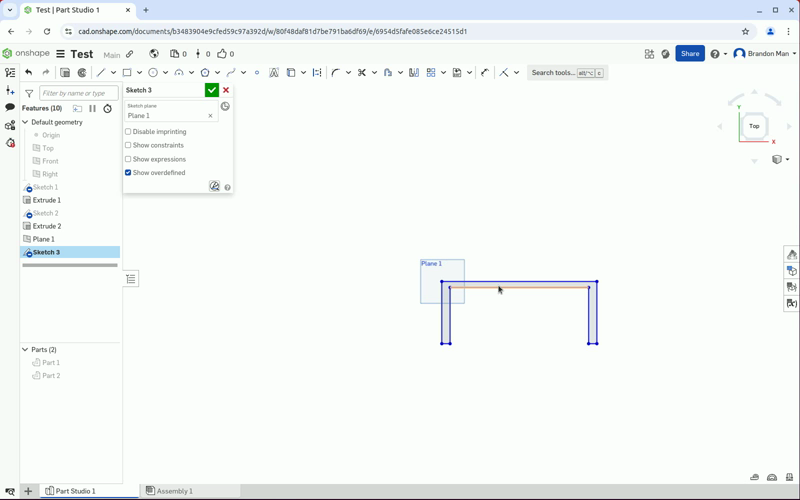
scroll(6)
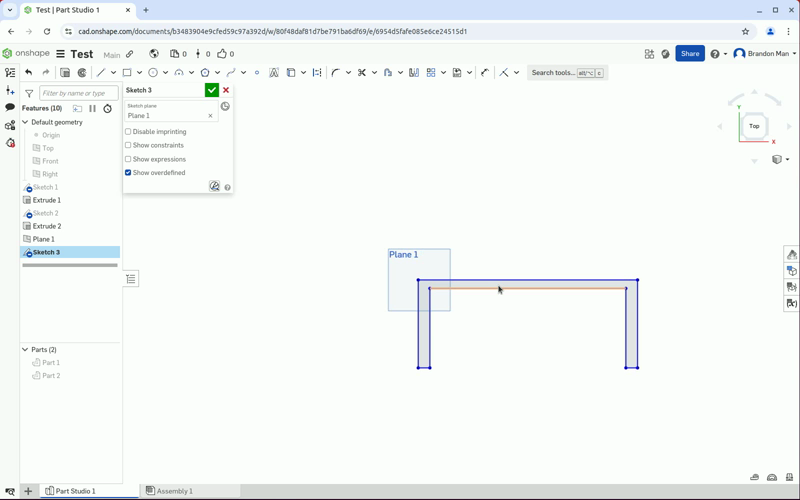
scroll(6)
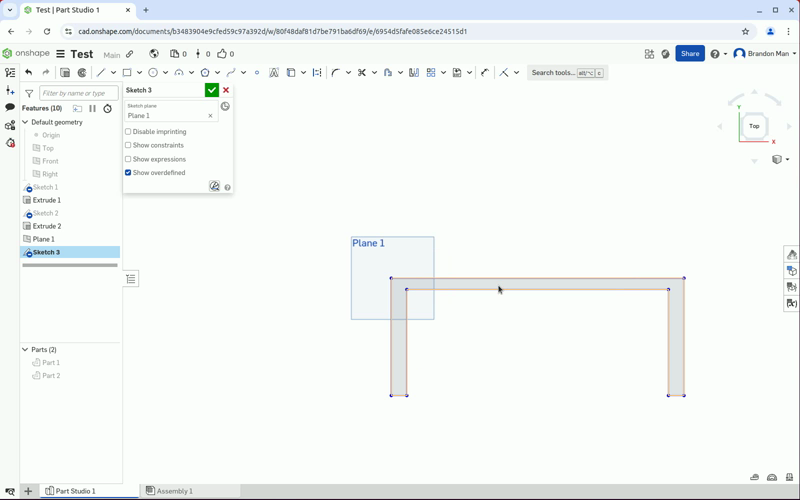
scroll(6)
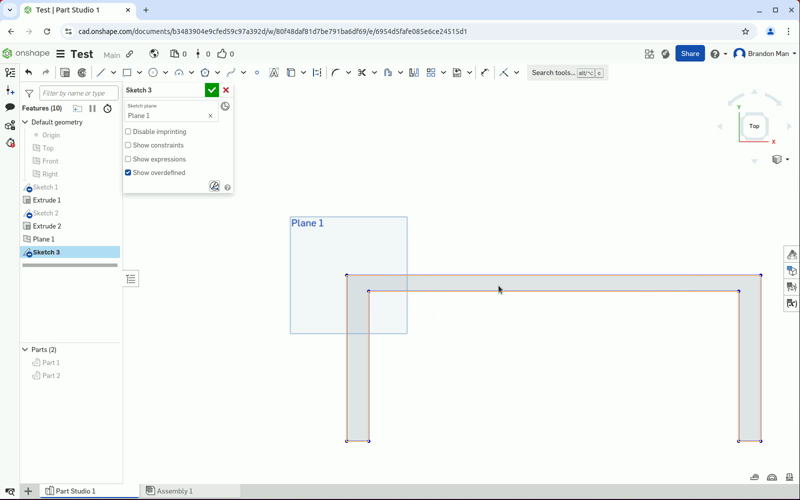
scroll(6)
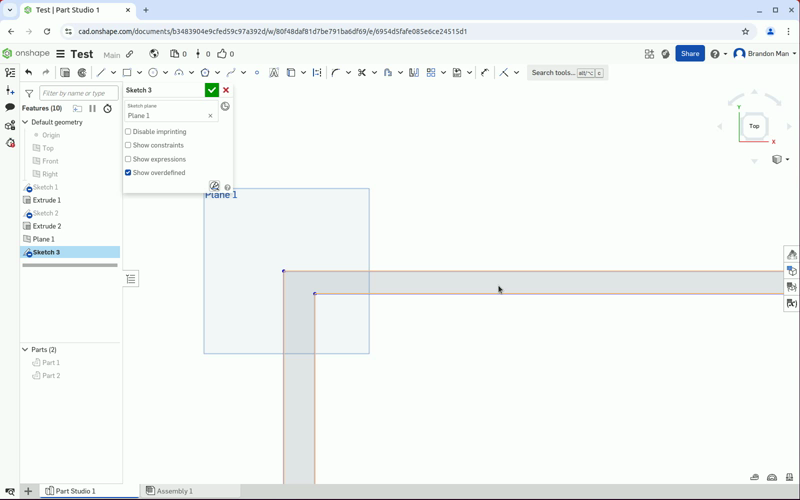
scroll(6)
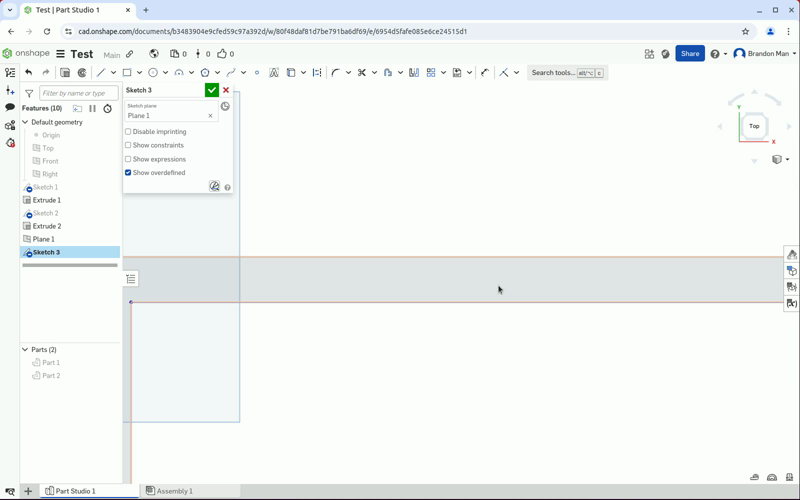
click(498, 285)
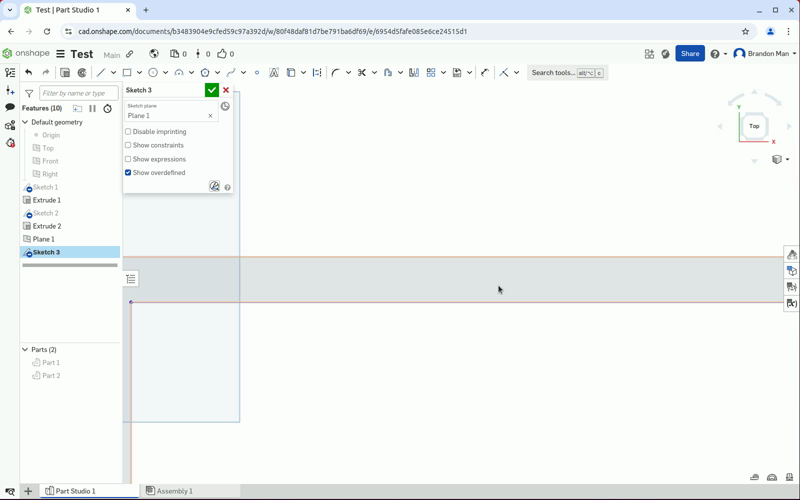
scroll(-6)
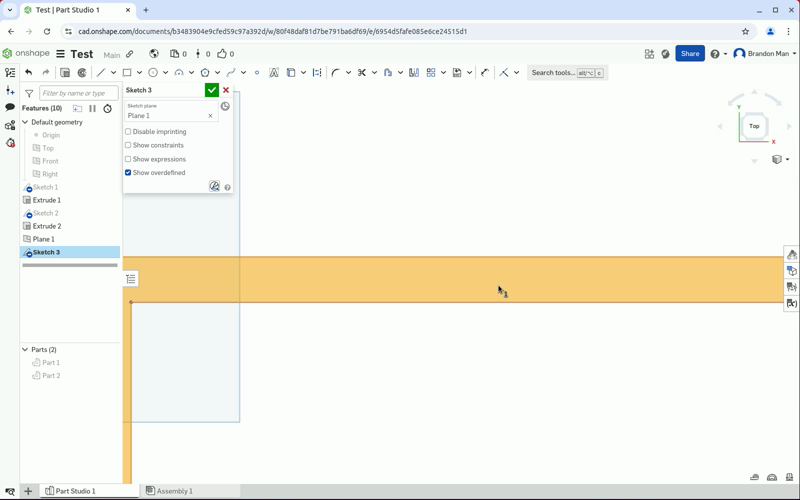
scroll(-6)
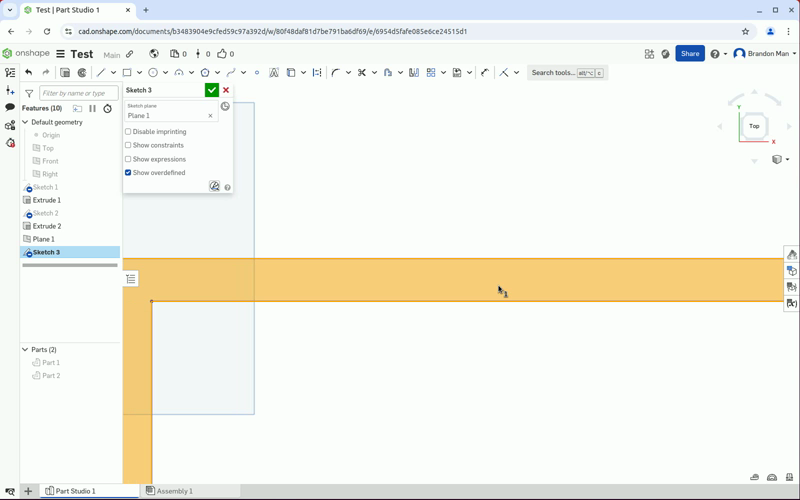
scroll(-6)
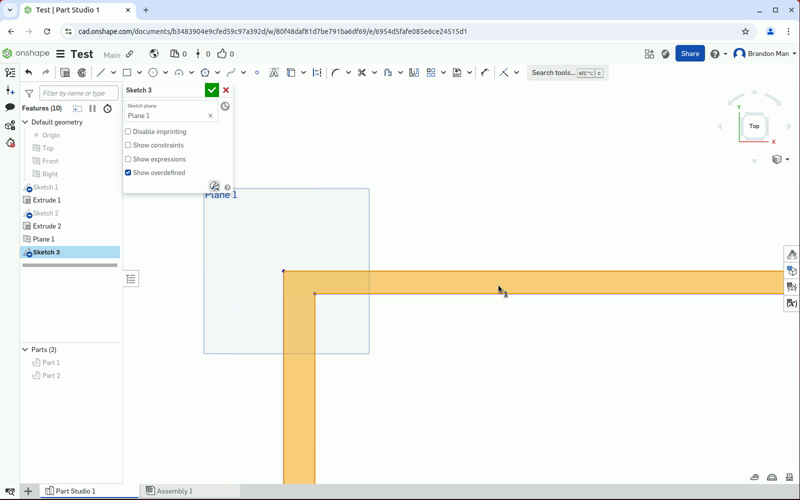
scroll(-6)
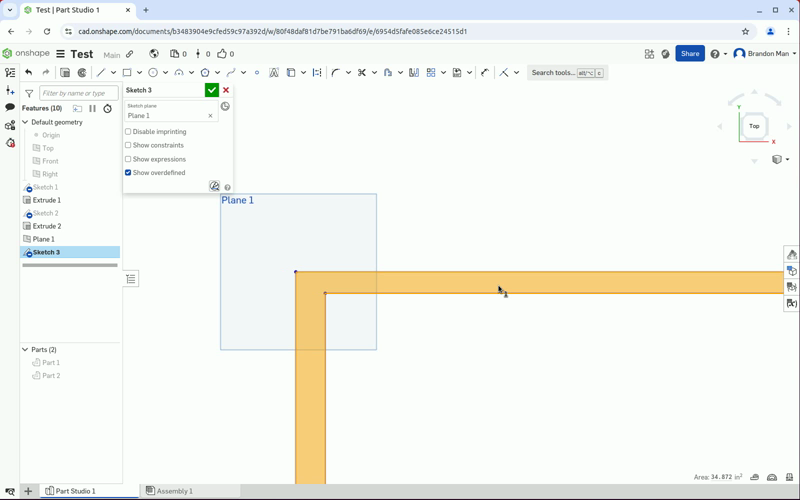
scroll(-6)
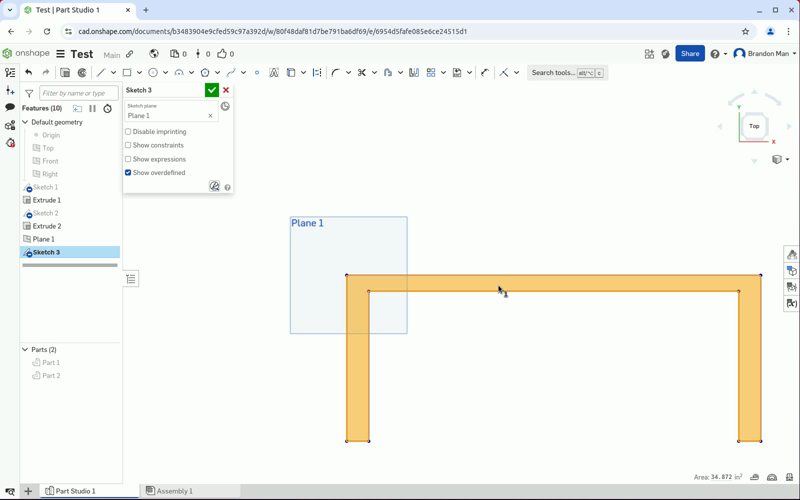
scroll(-6)
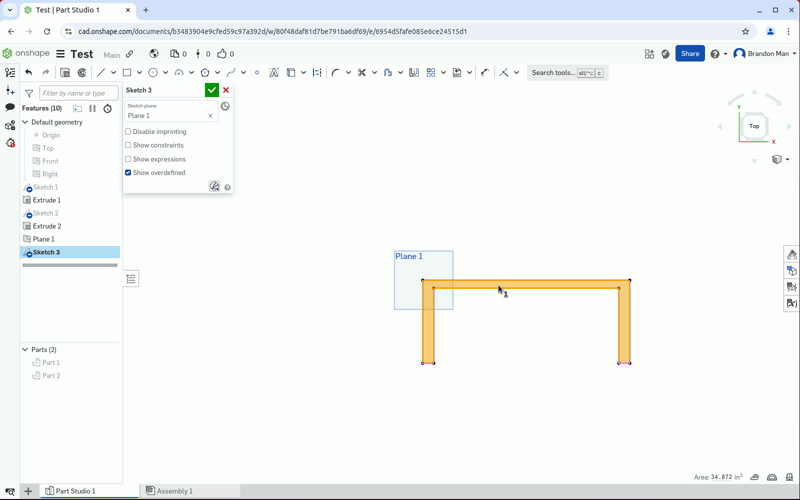
scroll(-6)
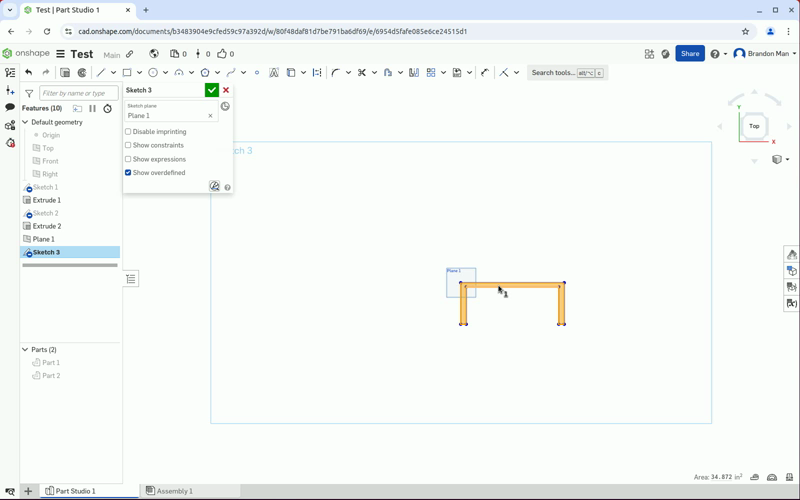
mouse_move(73, 352)
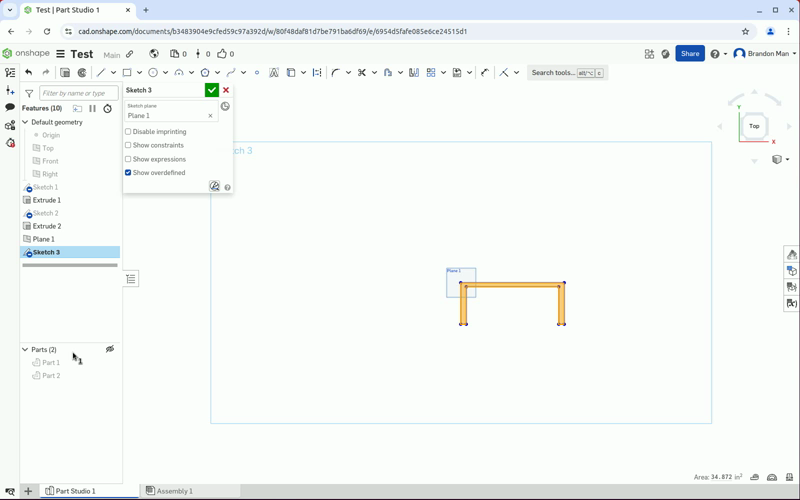
key(shift+y)
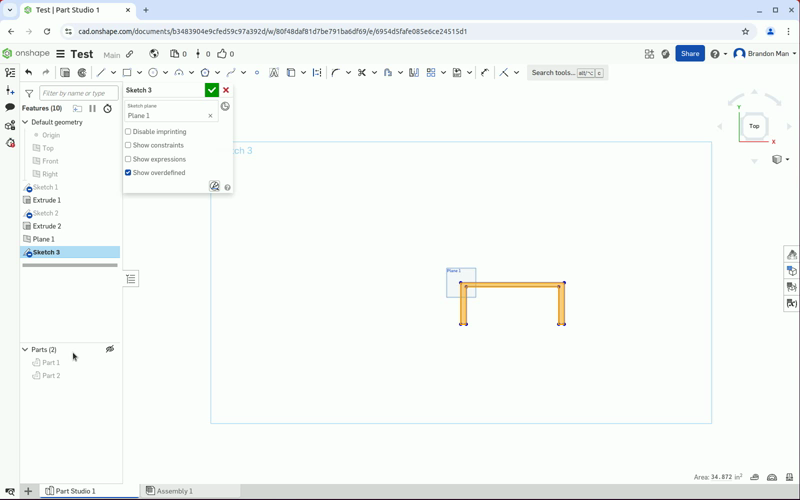
key(shift+e)
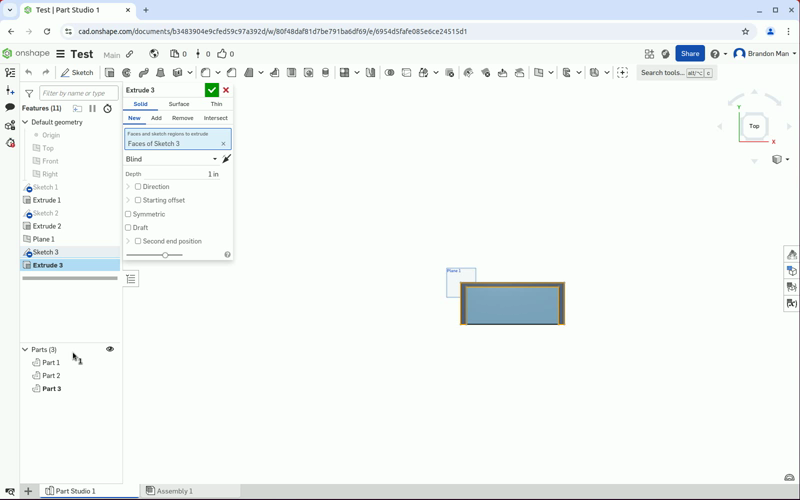
mouse_move(143, 106)
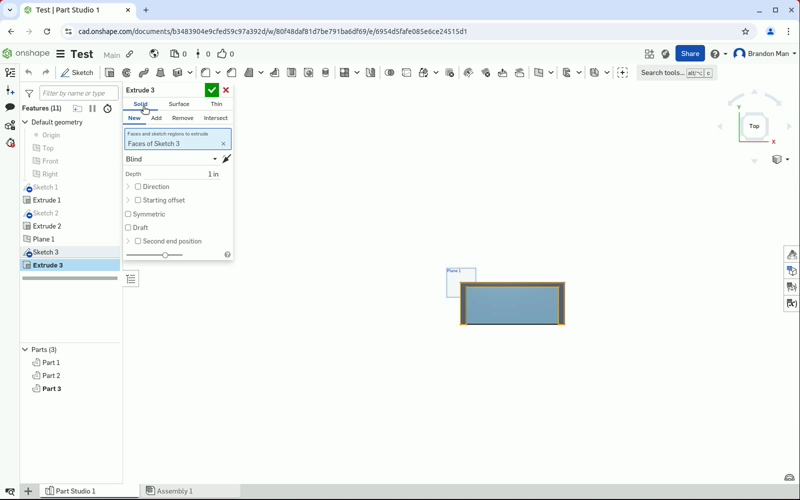
click(143, 106)
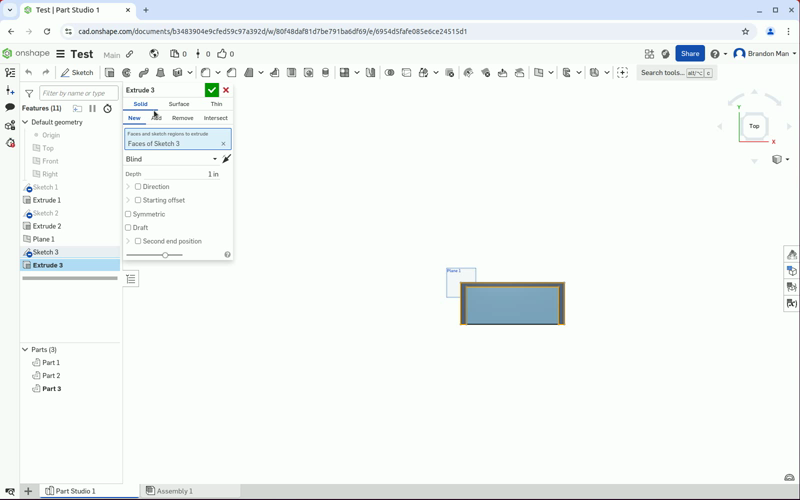
mouse_move(186, 120)
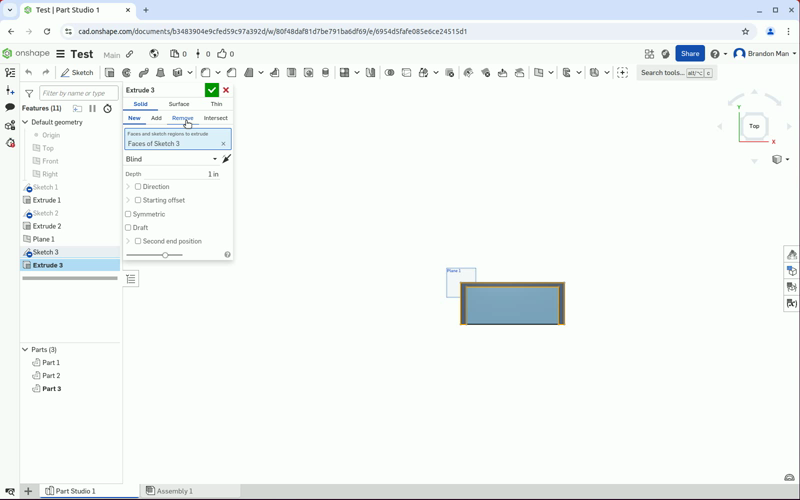
click(186, 120)
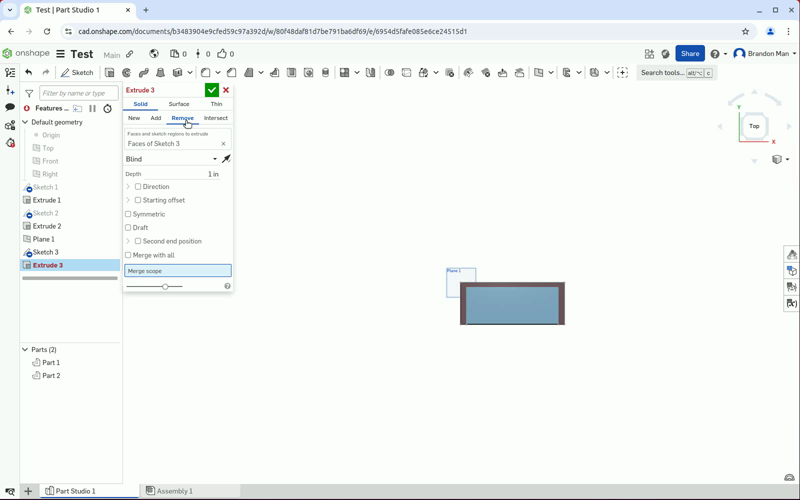
key(tab, 4)
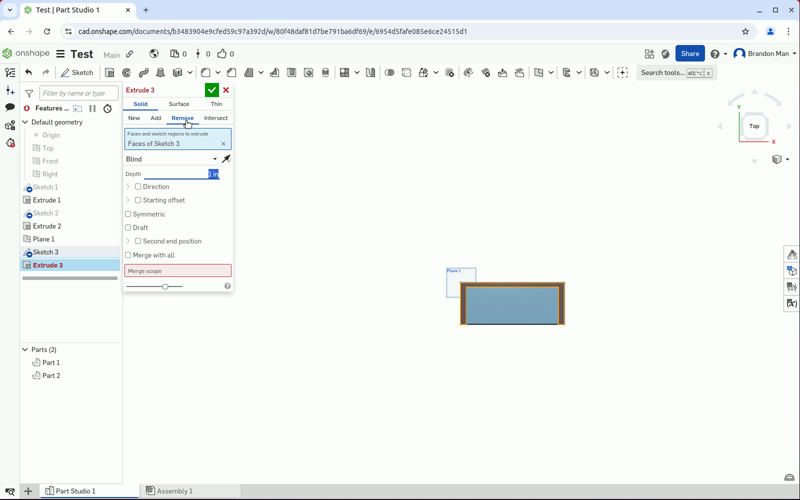
text(0.481)
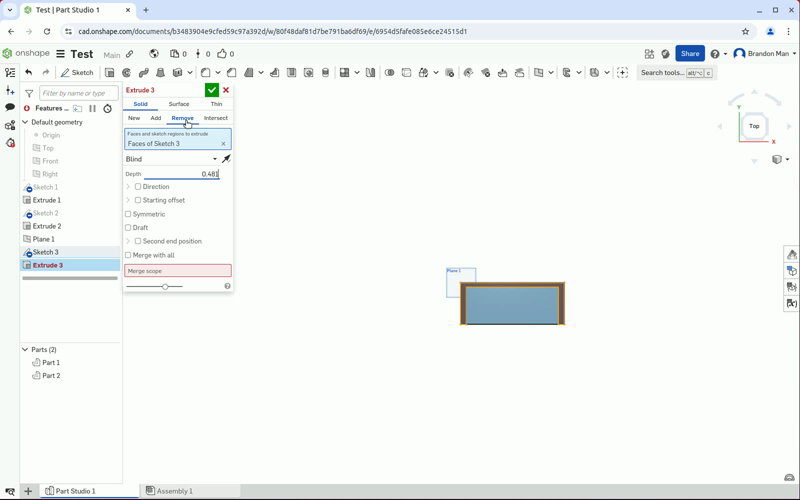
key(tab, 6)
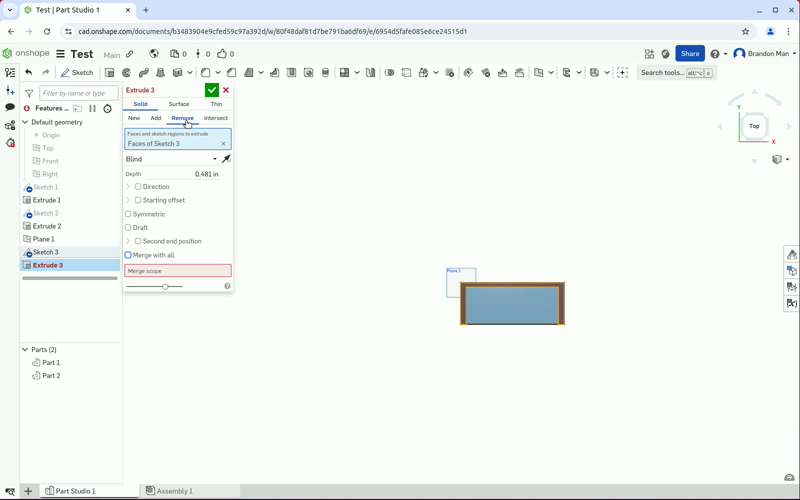
key(space)
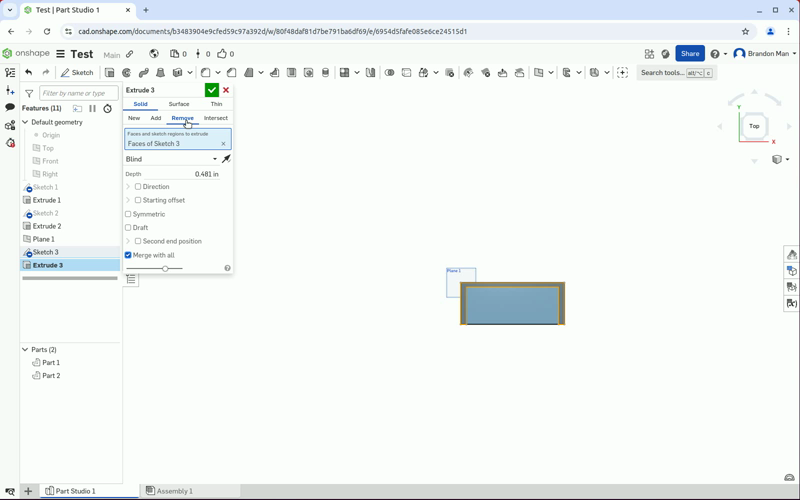
key(enter)
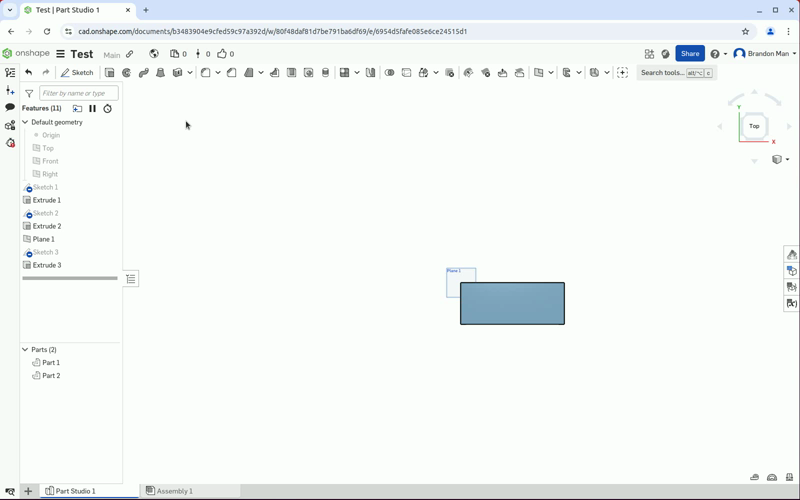
key(shift+h)
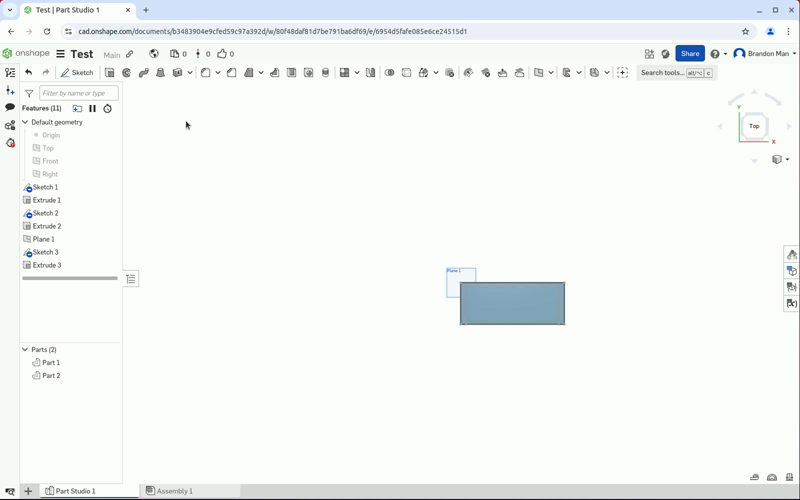
key(shift+h)
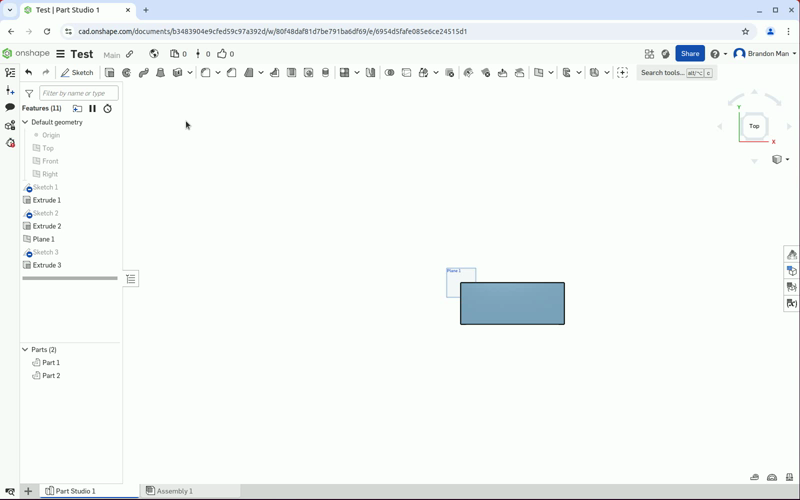
mouse_move(73, 189)
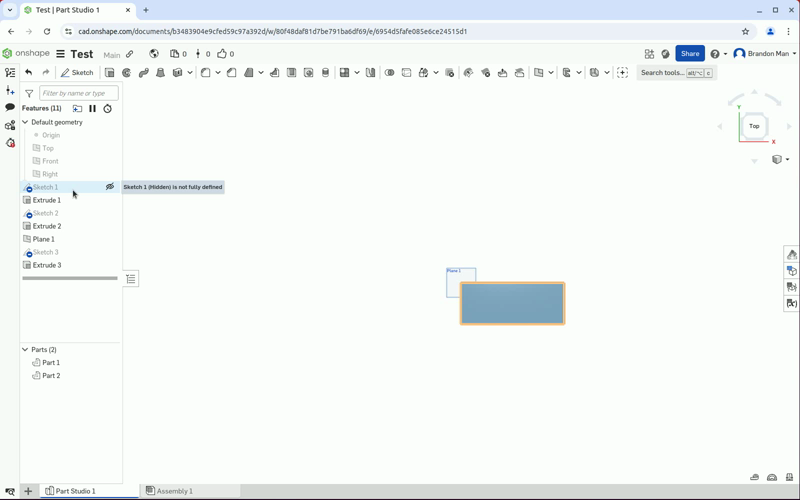
click(73, 189)
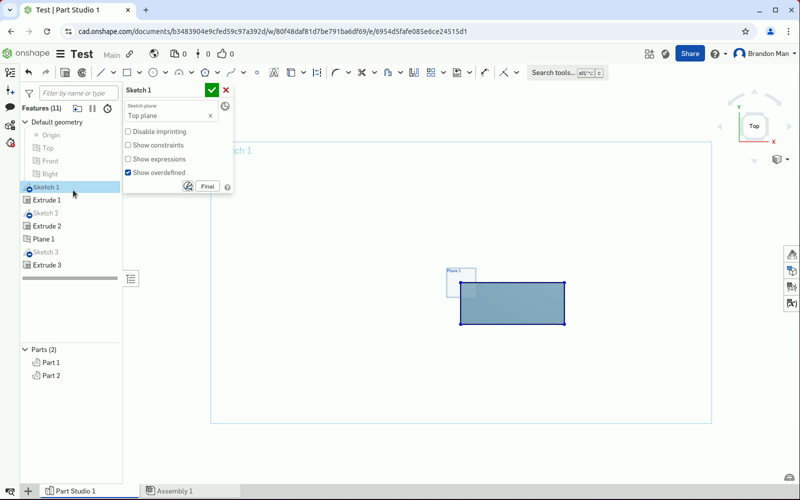
mouse_move(229, 92)
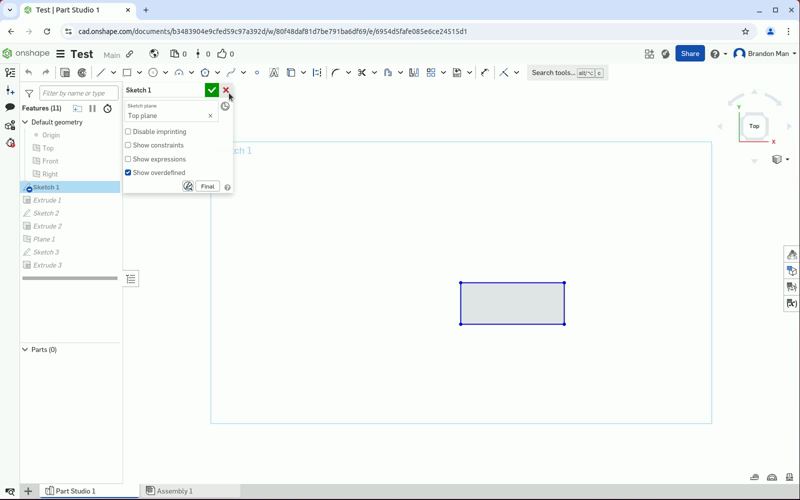
click(229, 92)
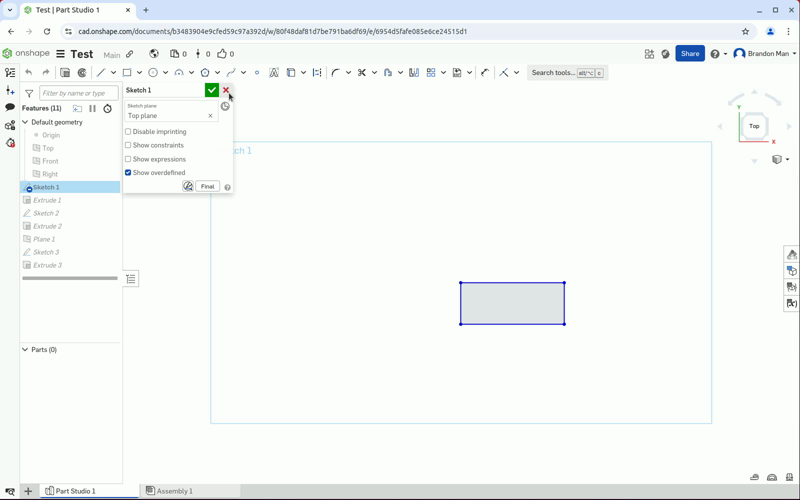
key(shift+s)
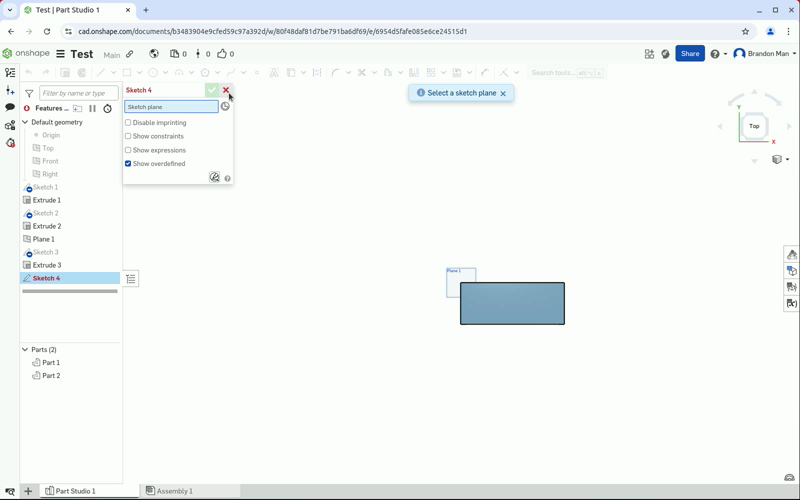
mouse_move(73, 150)
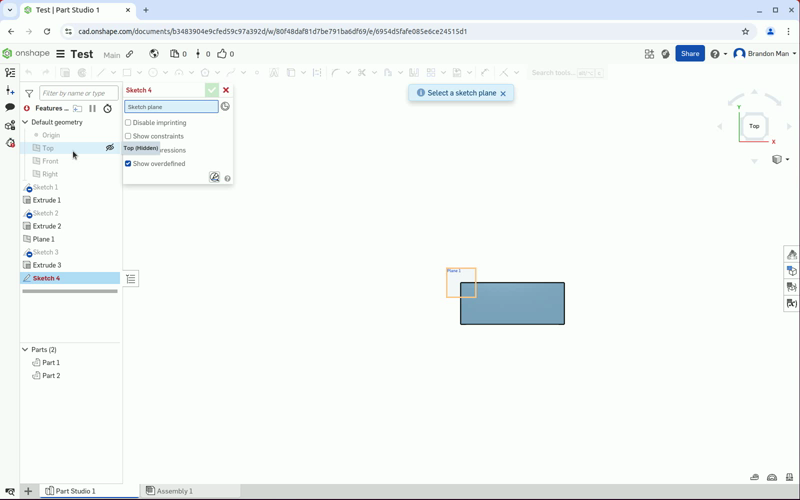
click(73, 150)
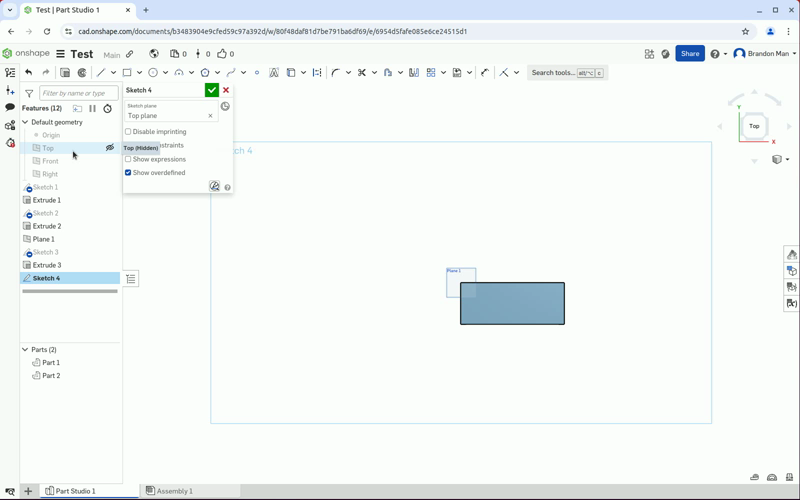
mouse_move(73, 352)
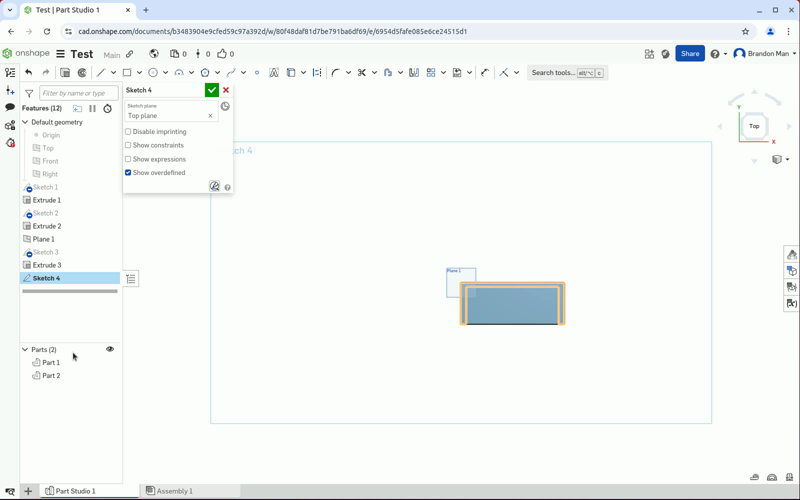
key(y)
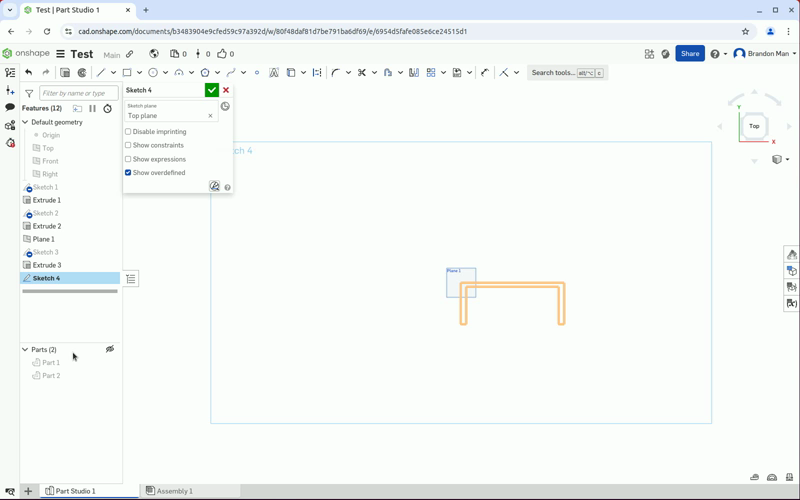
key(l)
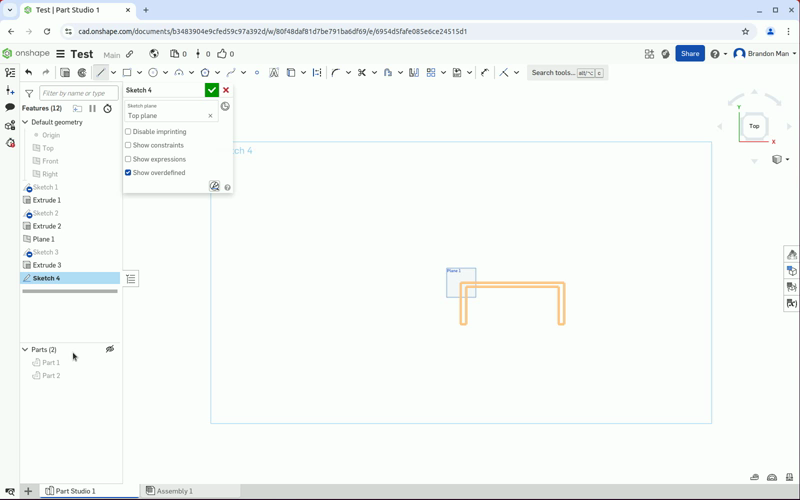
key_down(shift)
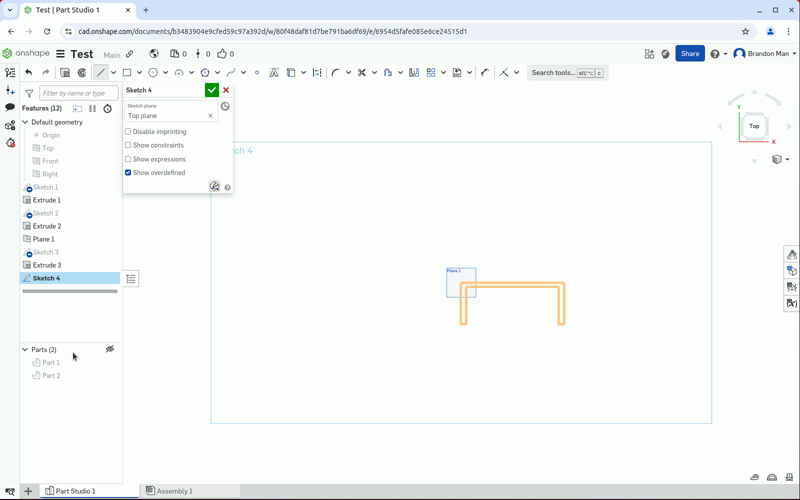
mouse_move(460, 271)
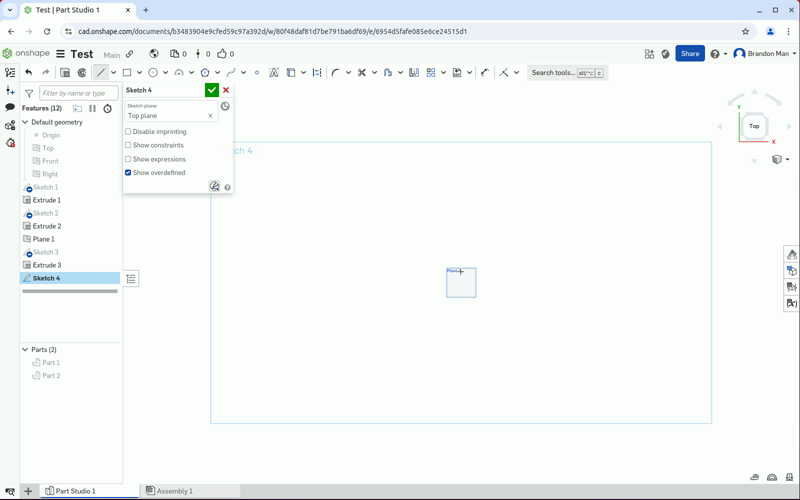
click(460, 271)
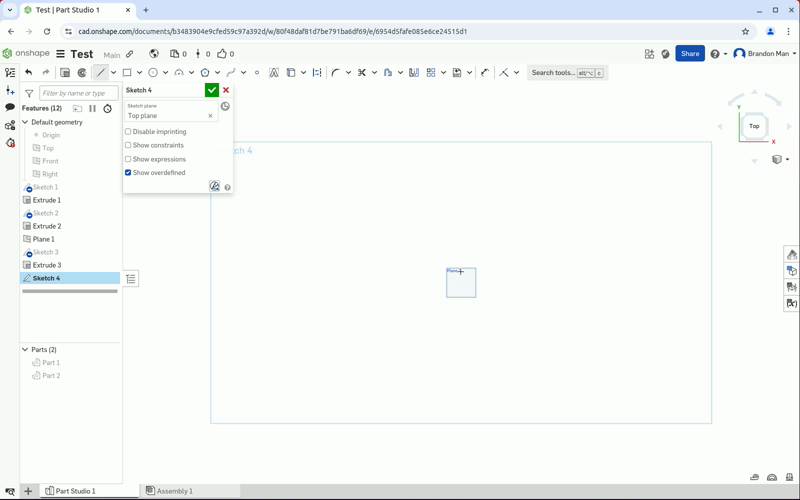
key_up(shift)
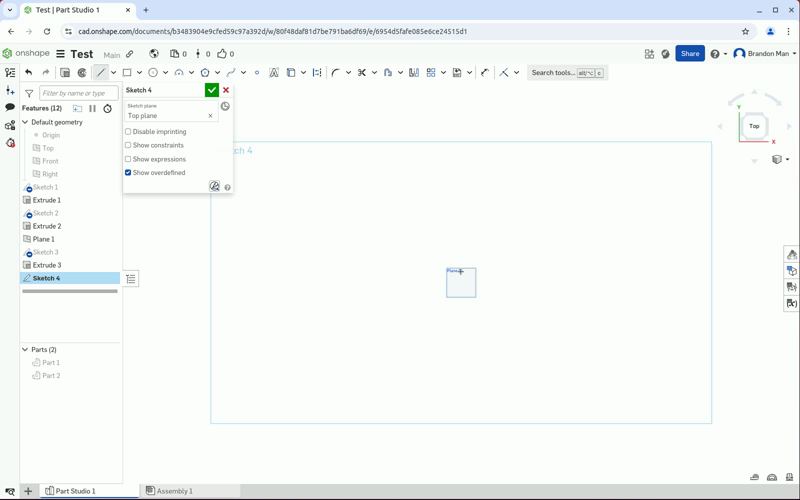
key_down(shift)
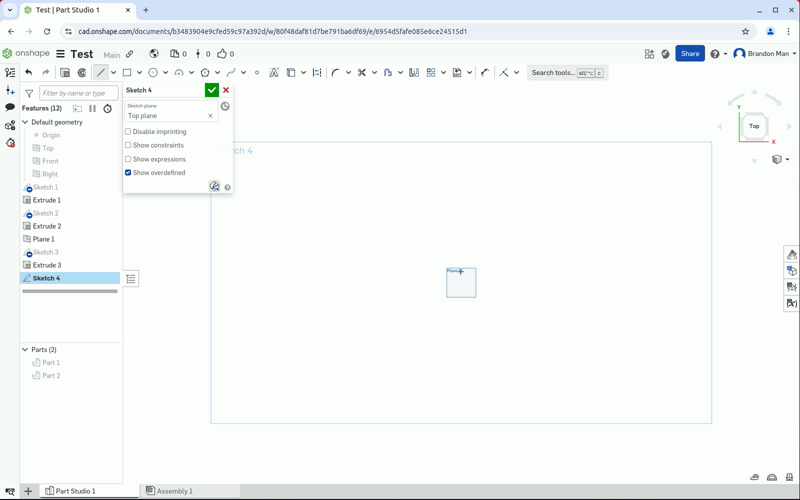
mouse_move(573, 271)
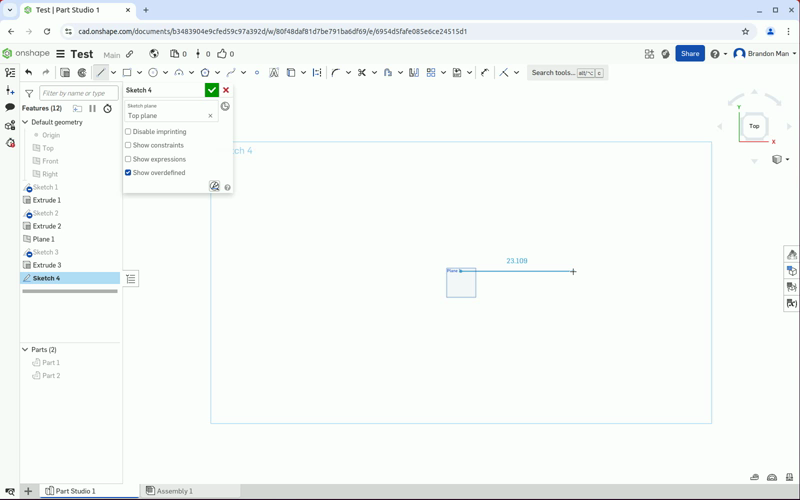
click(573, 271)
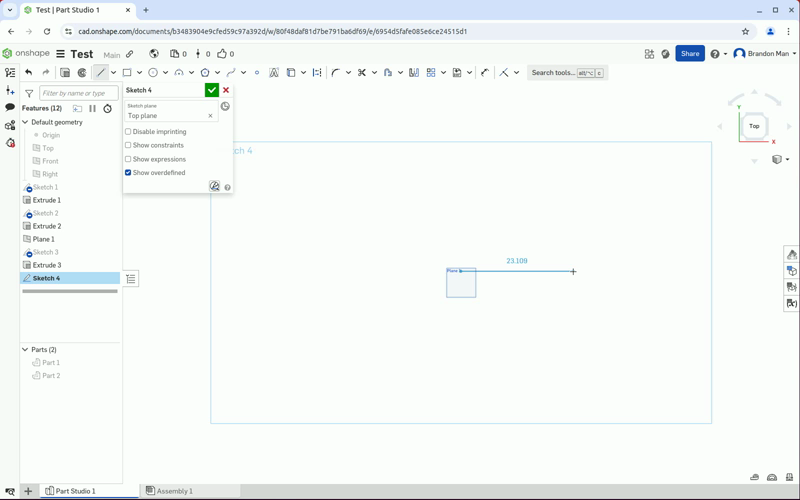
key_up(shift)
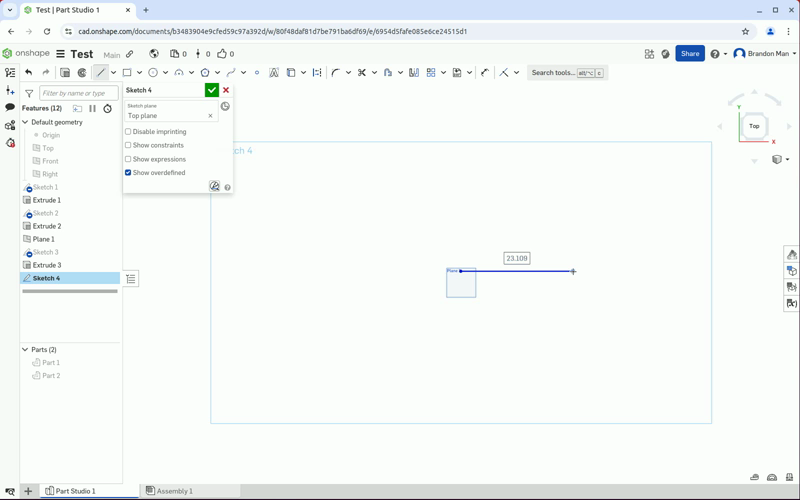
key_down(shift)
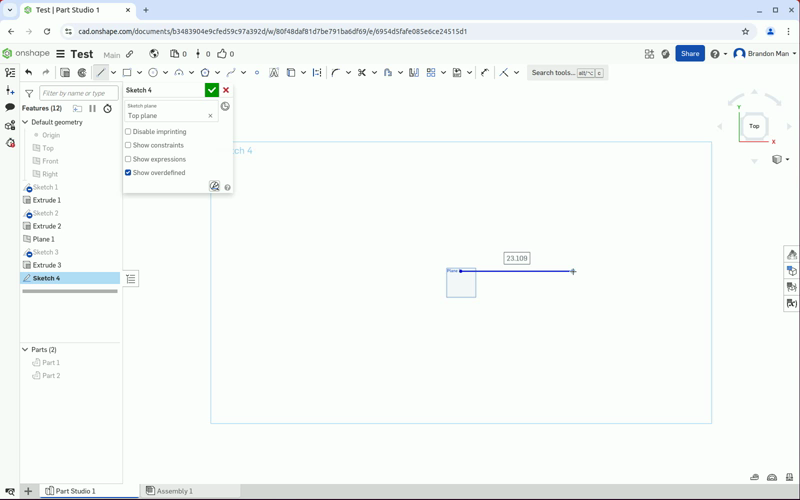
mouse_move(589, 271)
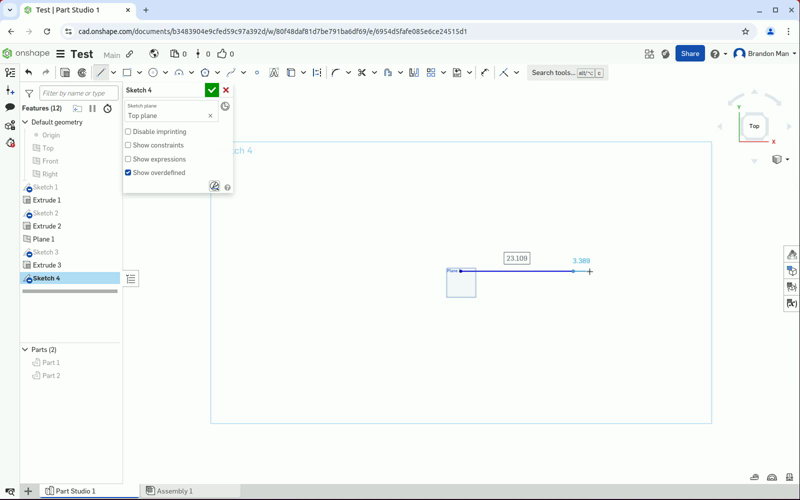
mouse_move(573, 229)
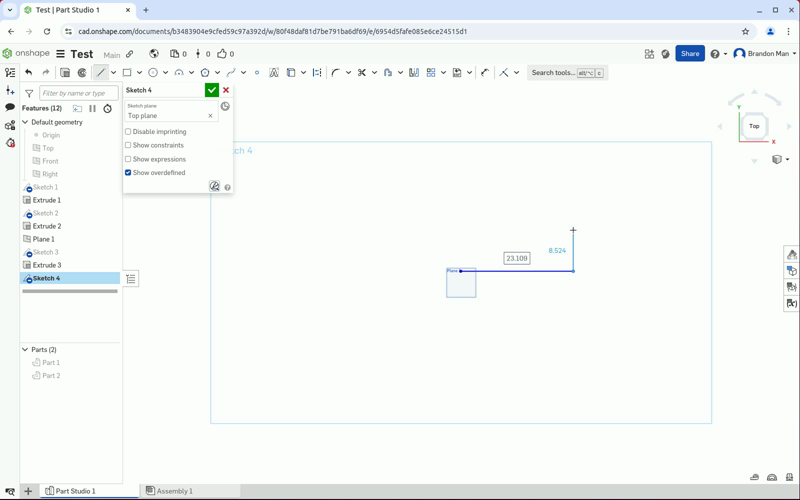
click(573, 229)
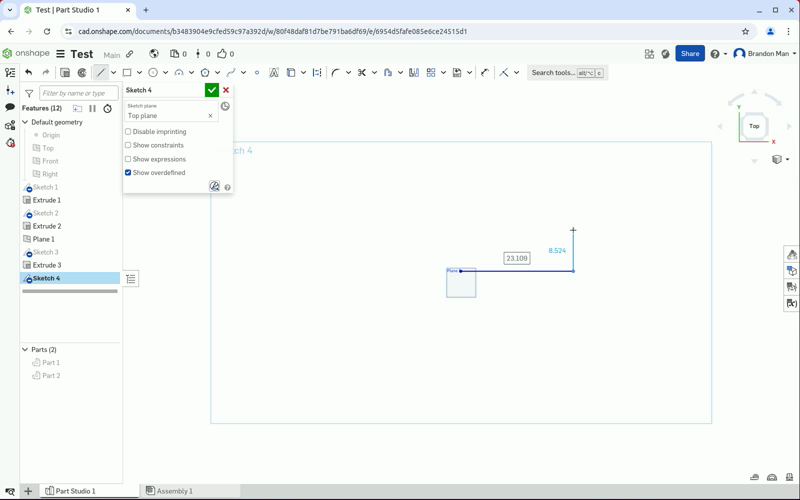
key_up(shift)
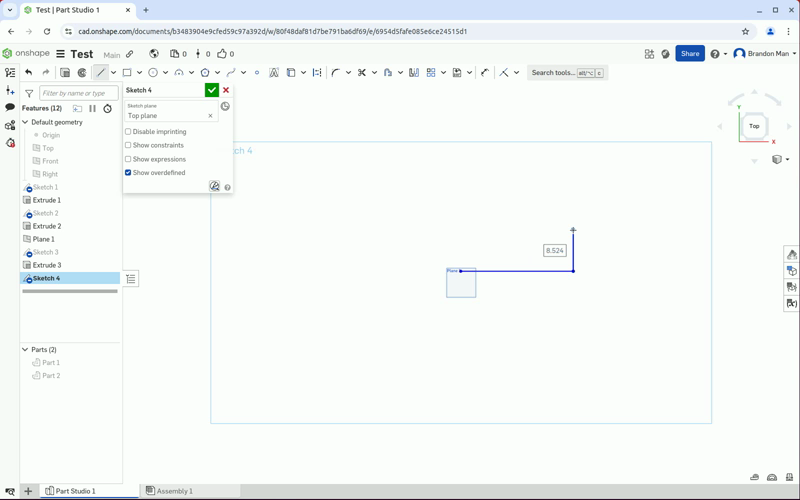
key_down(shift)
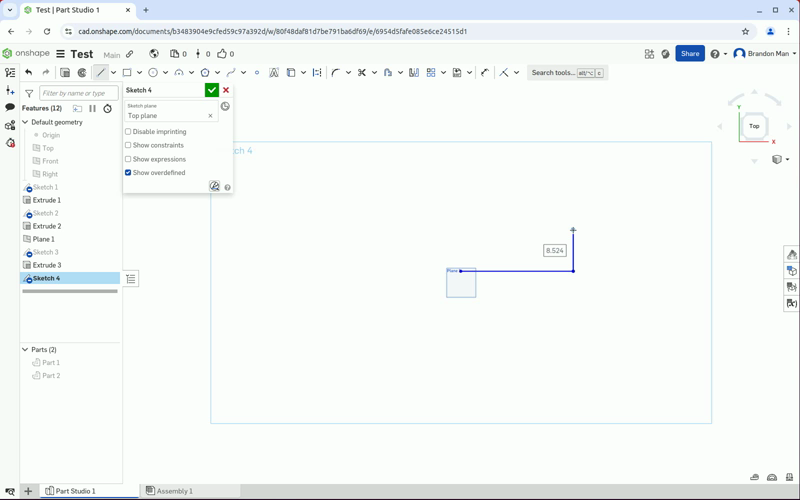
mouse_move(460, 229)
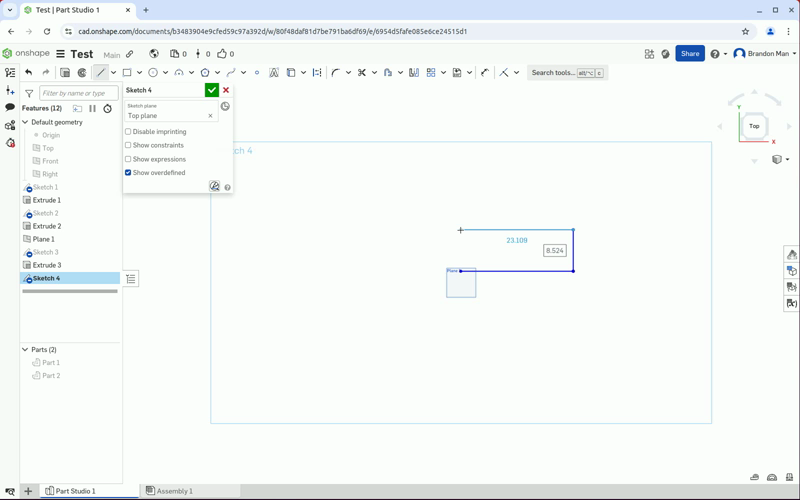
click(460, 229)
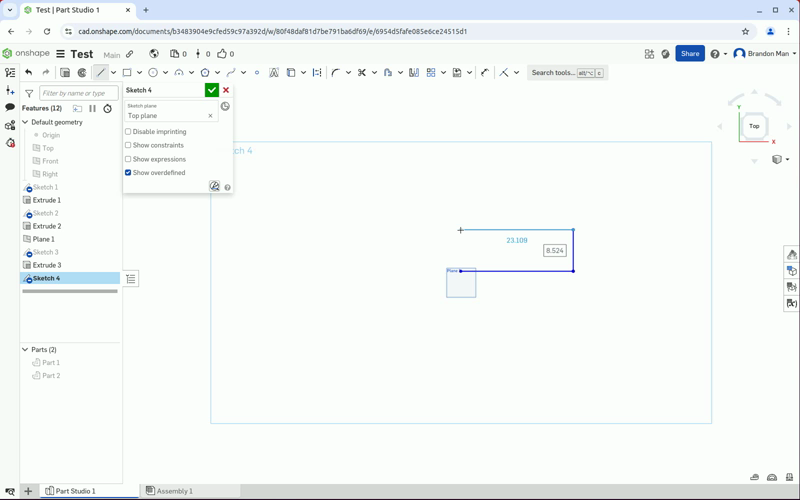
key_up(shift)
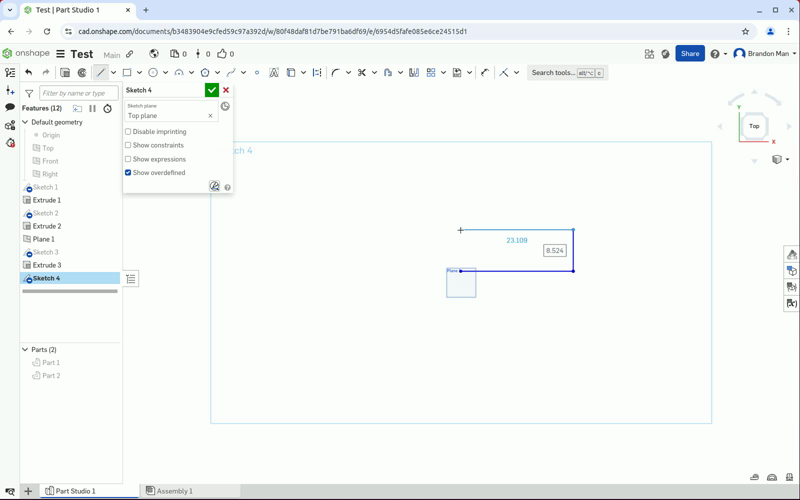
mouse_move(490, 229)
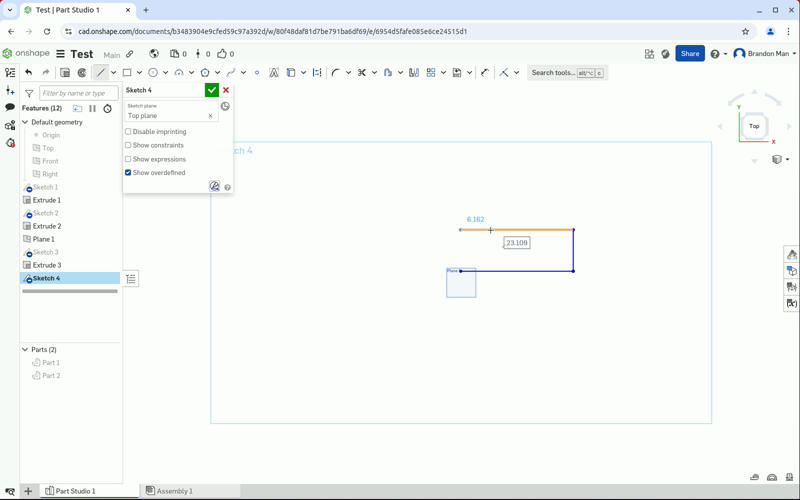
key_down(shift)
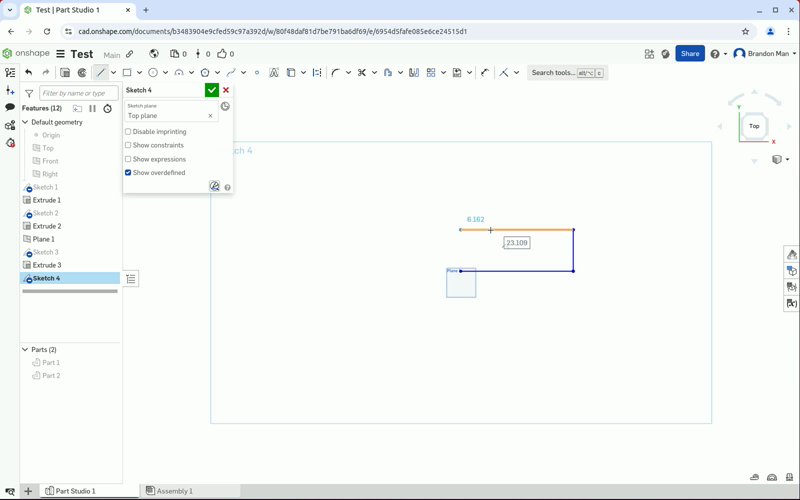
mouse_move(460, 271)
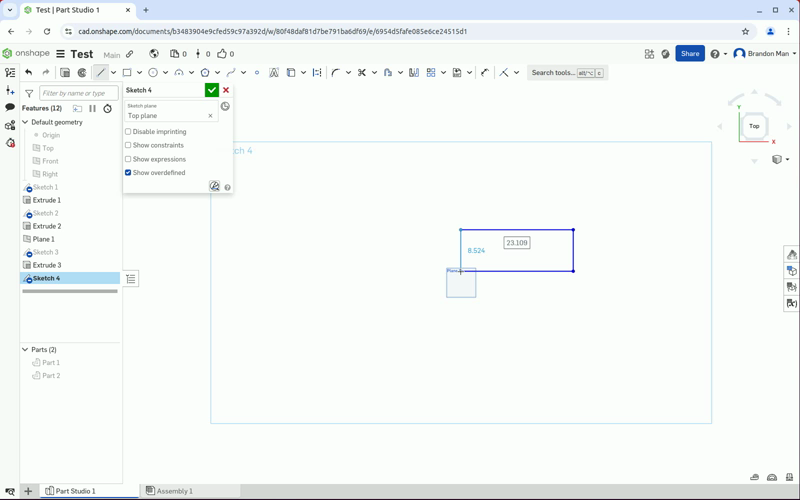
key_up(shift)
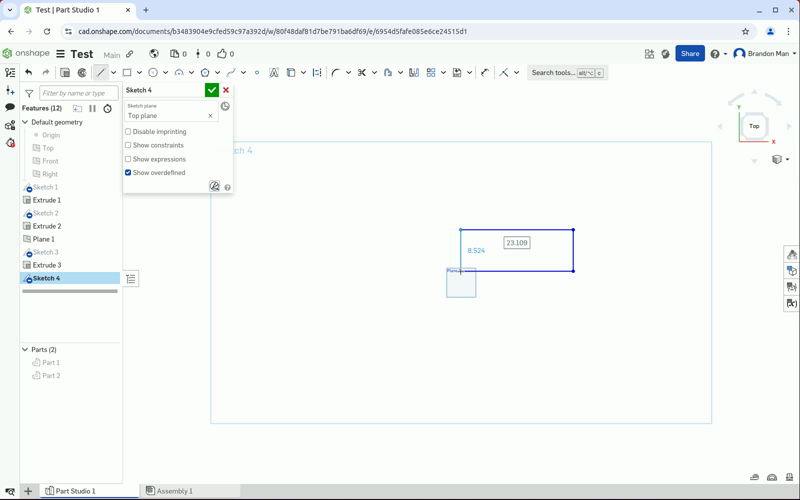
click(460, 271)
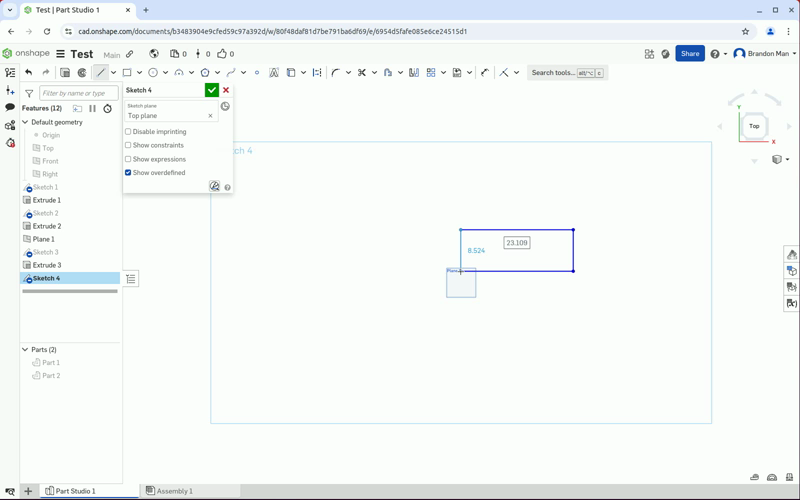
key(esc)
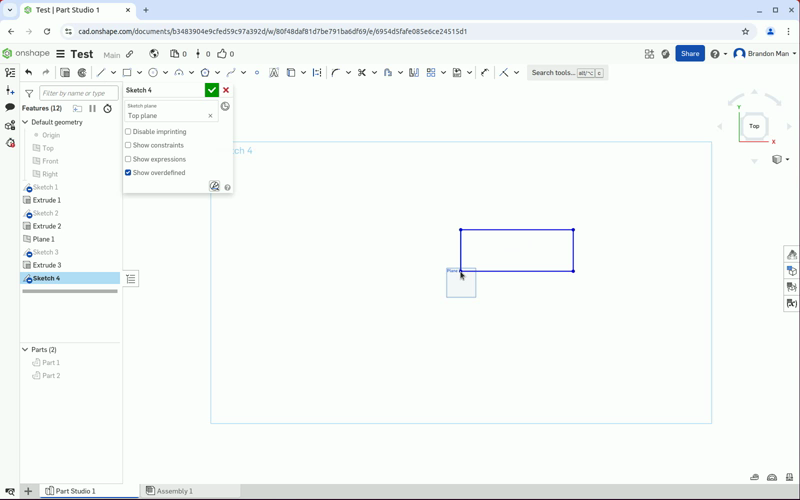
mouse_move(544, 264)
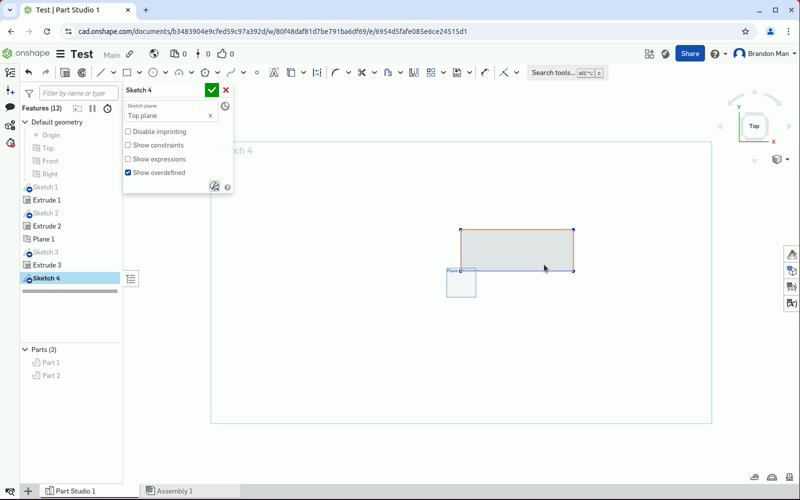
click(544, 264)
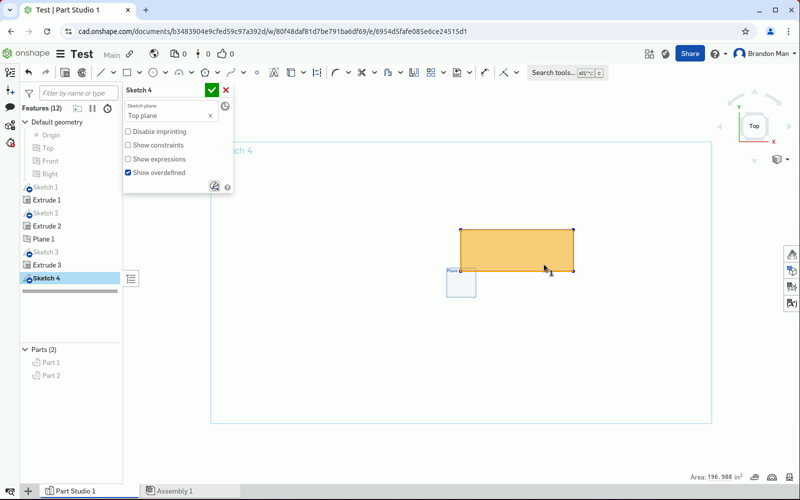
mouse_move(73, 352)
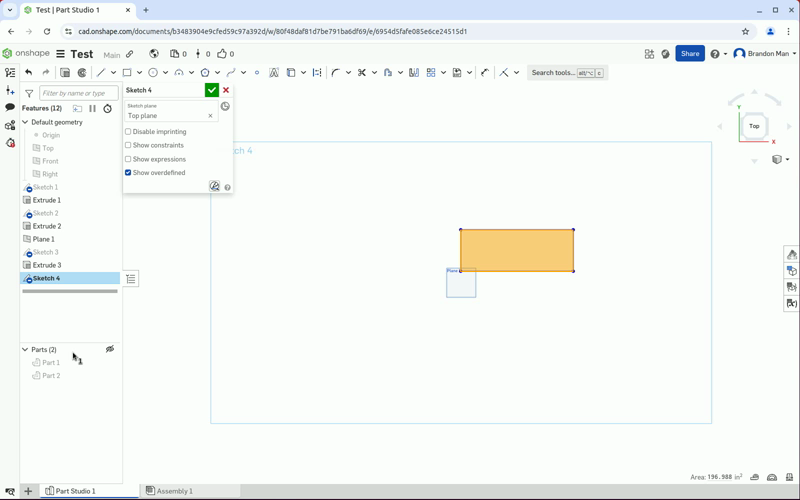
key(shift+y)
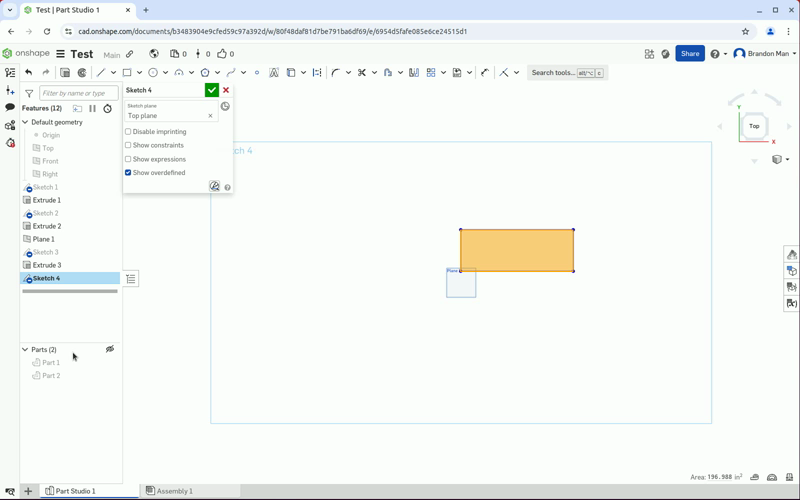
key(shift+e)
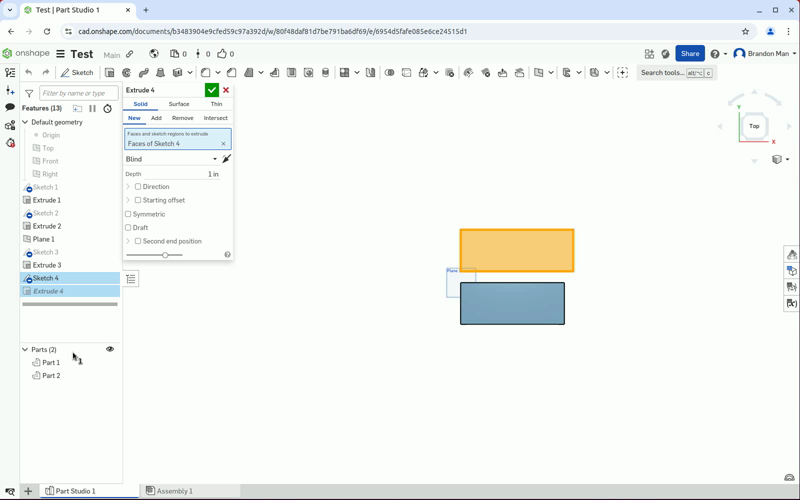
mouse_move(143, 106)
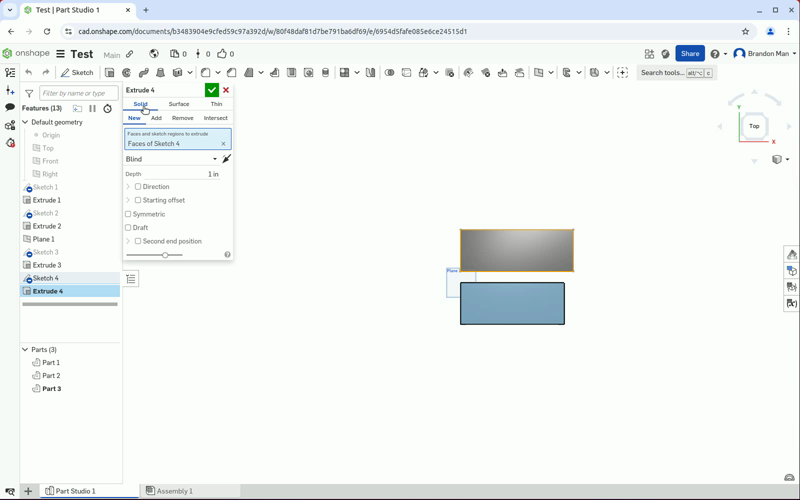
click(143, 106)
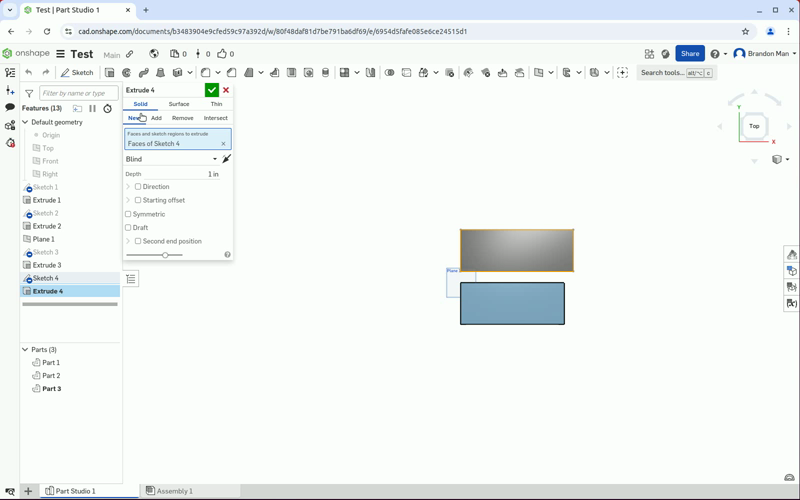
mouse_move(137, 120)
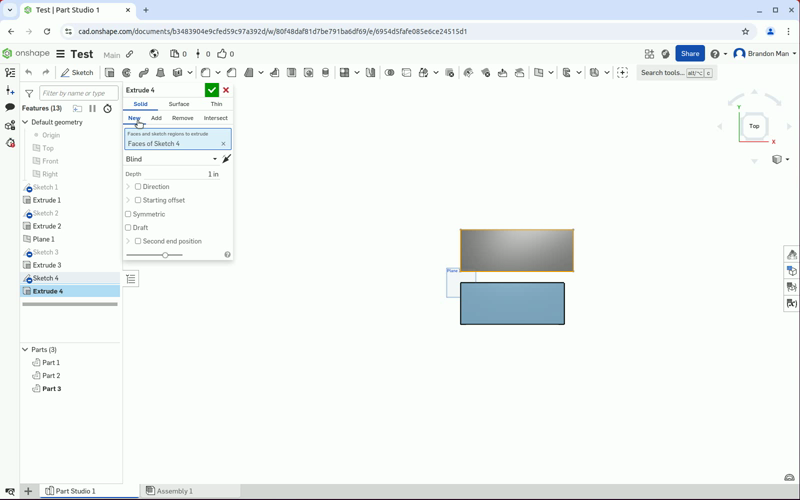
click(137, 120)
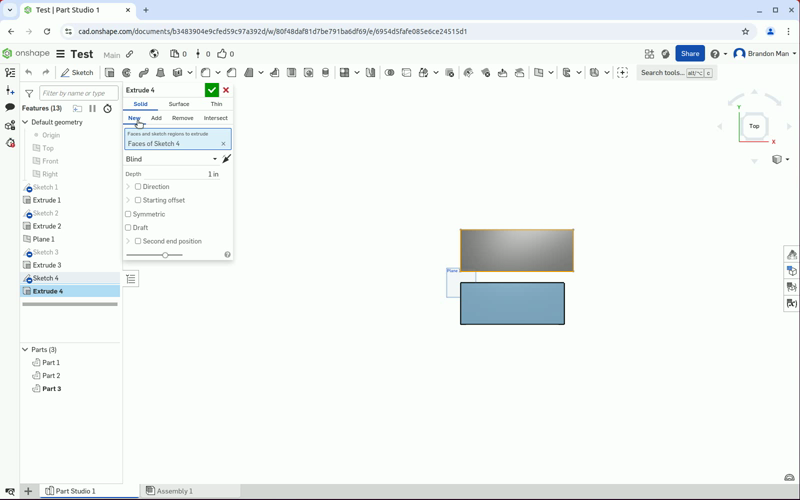
key(tab, 4)
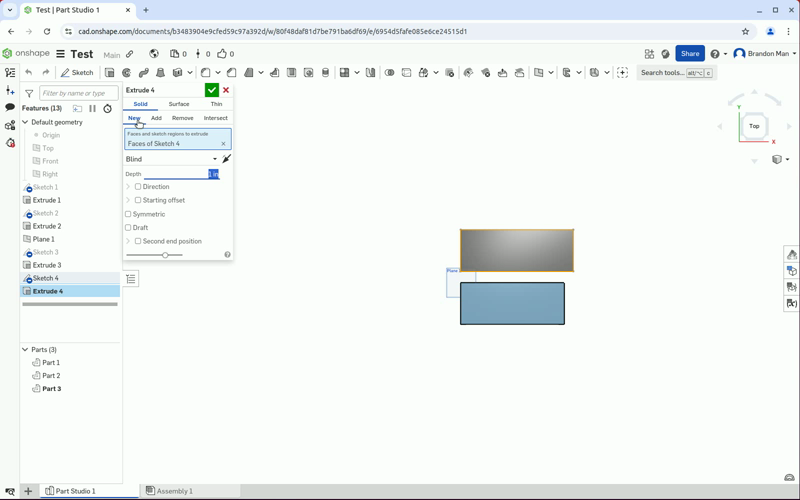
text(1.204)
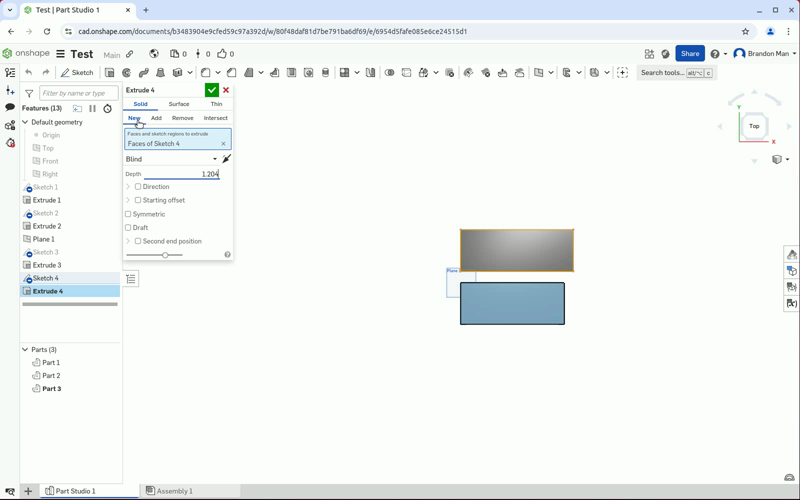
key(enter)
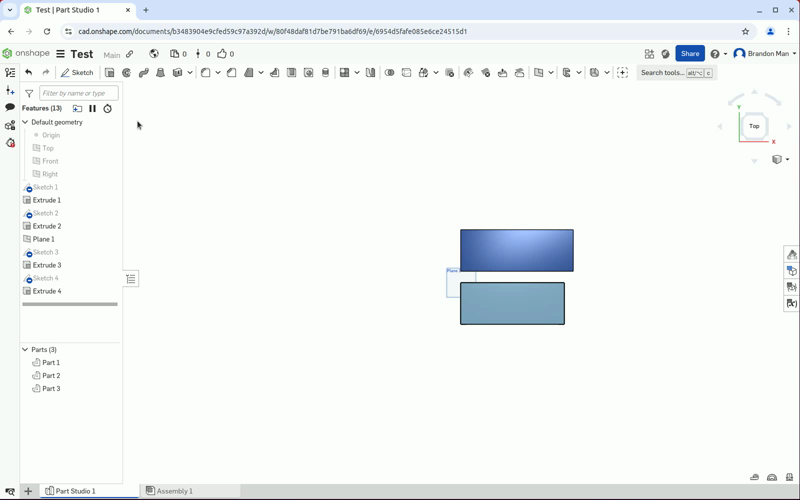
key(shift+h)
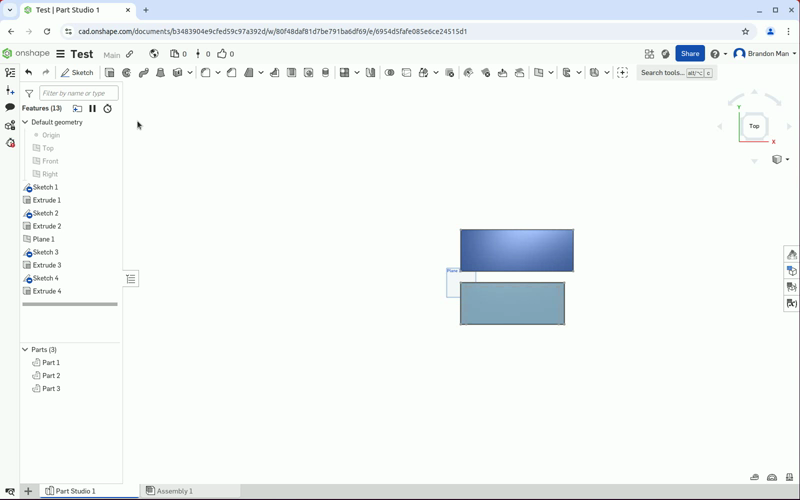
key(shift+h)
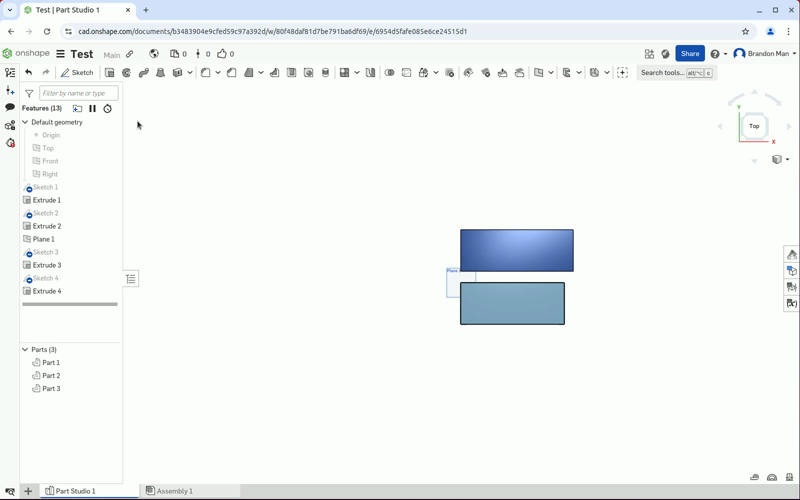
mouse_move(73, 189)
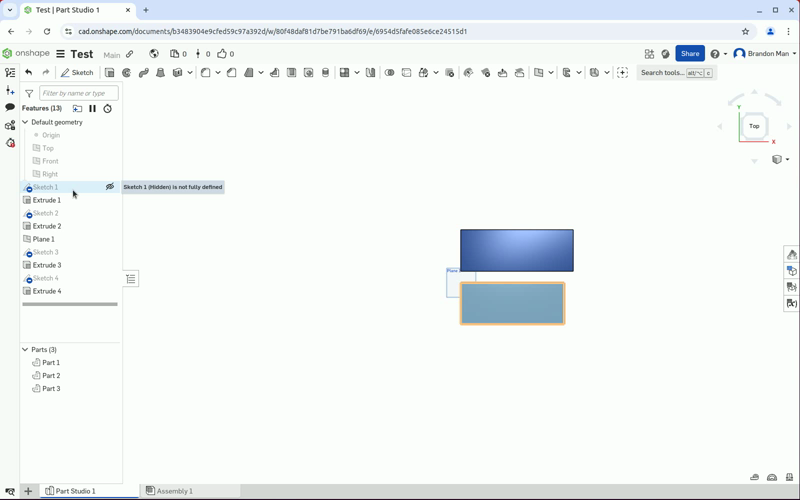
click(73, 189)
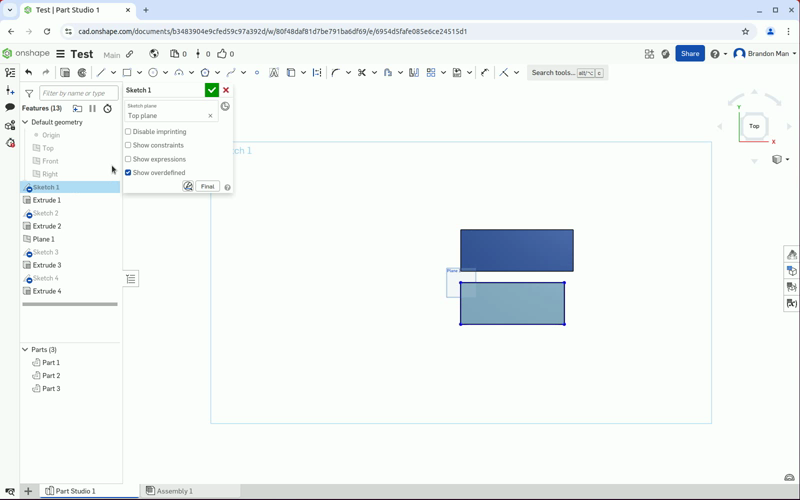
mouse_move(229, 92)
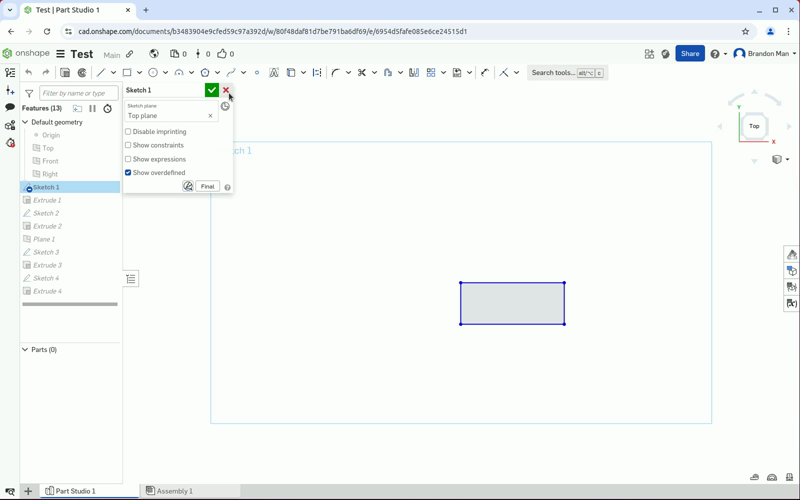
click(229, 92)
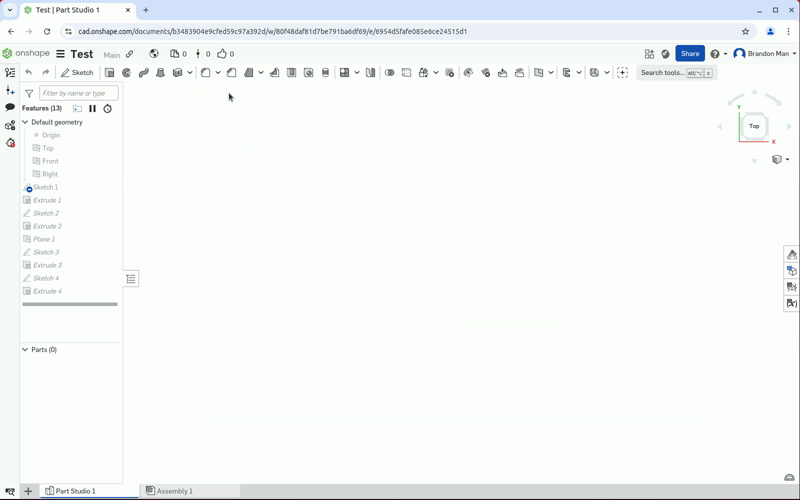
key(shift+s)
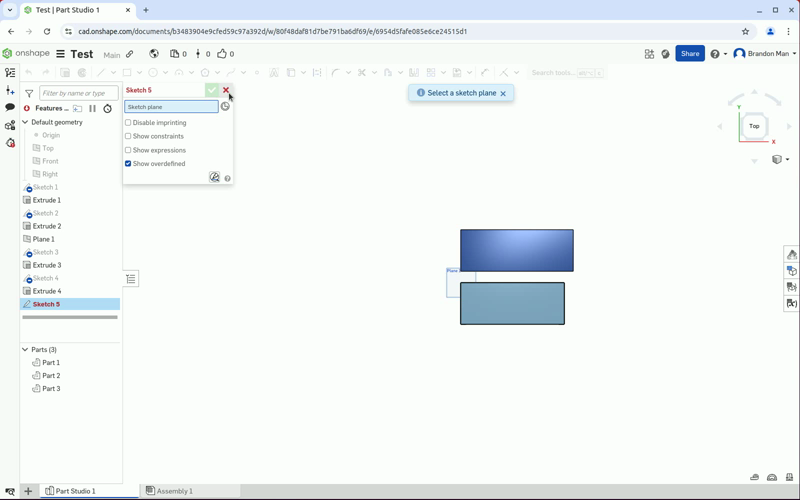
mouse_move(73, 241)
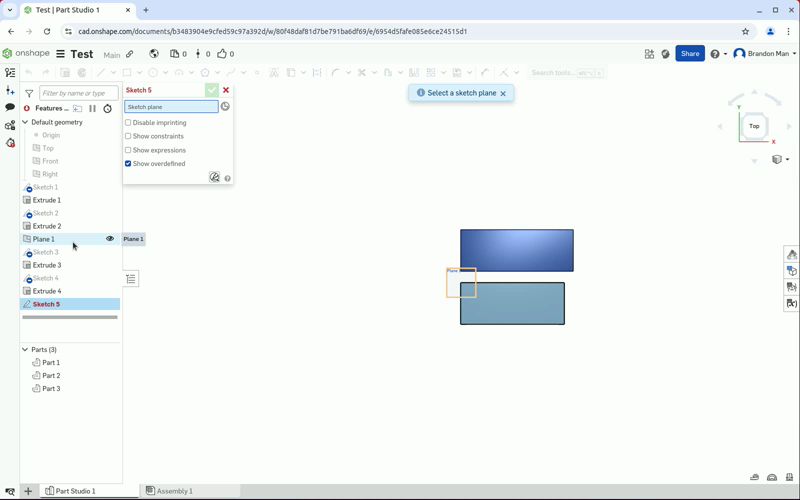
click(73, 241)
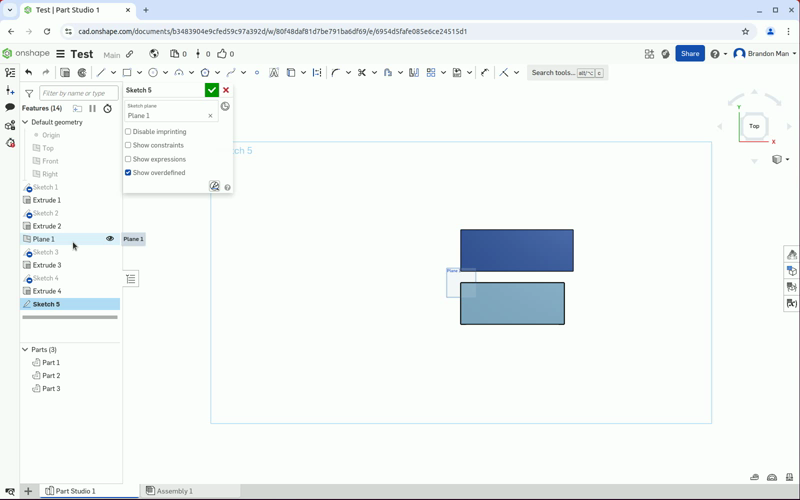
mouse_move(73, 352)
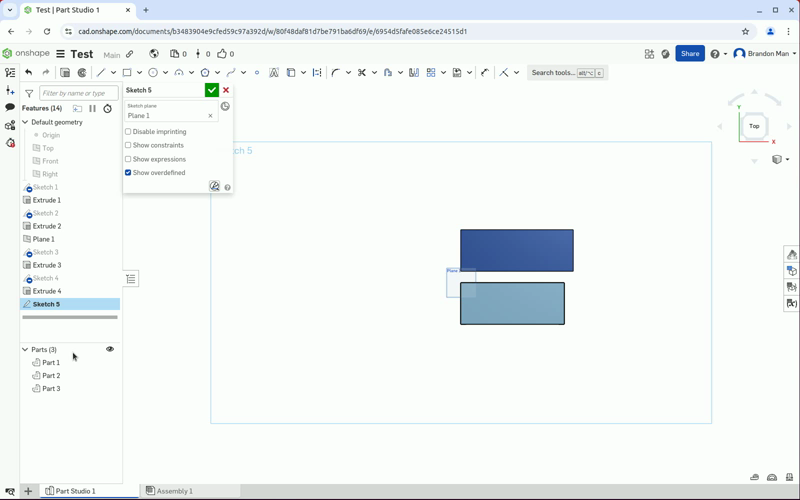
key(y)
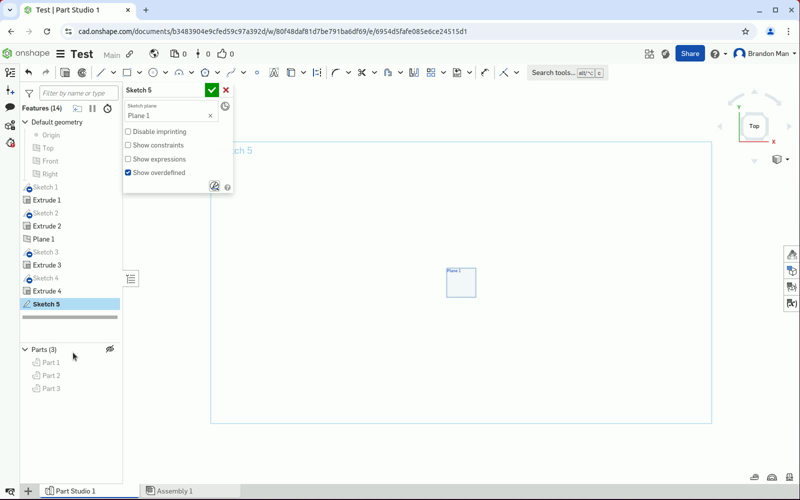
key(l)
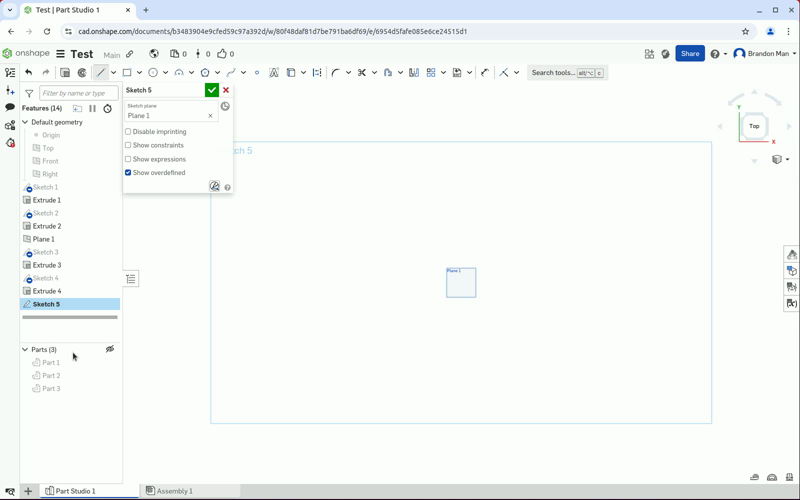
key_down(shift)
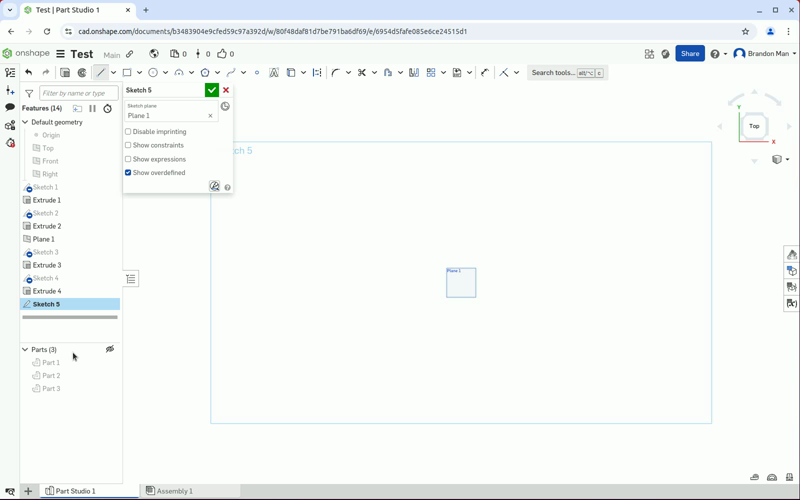
mouse_move(502, 247)
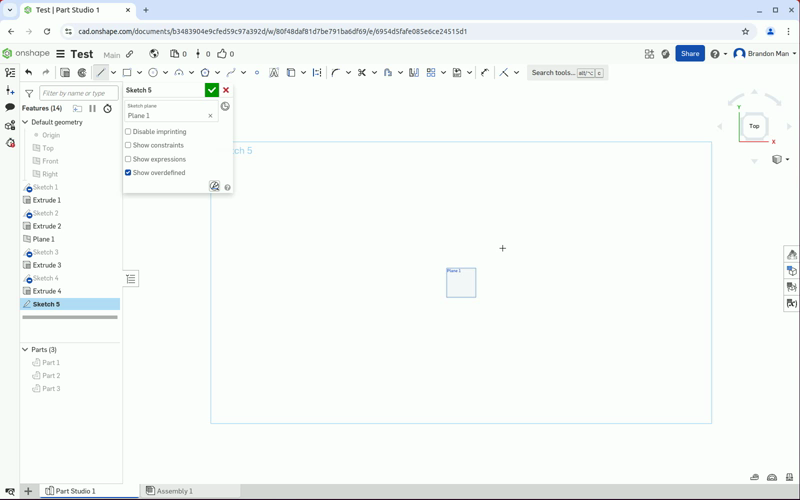
click(502, 247)
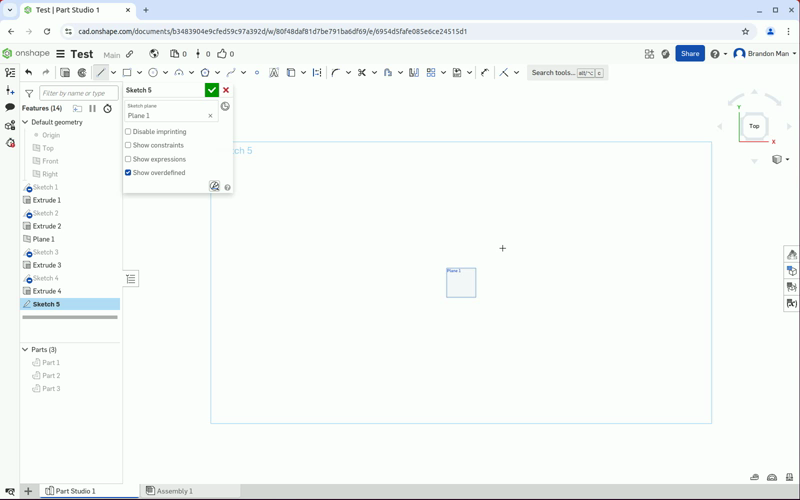
key_up(shift)
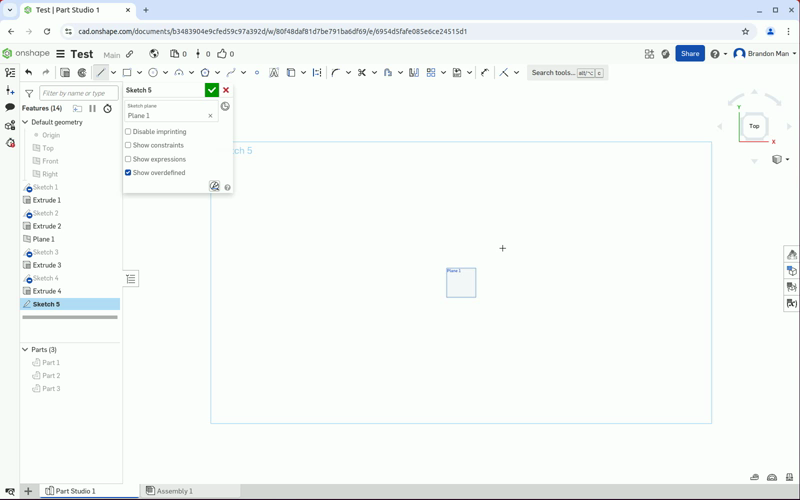
key_down(shift)
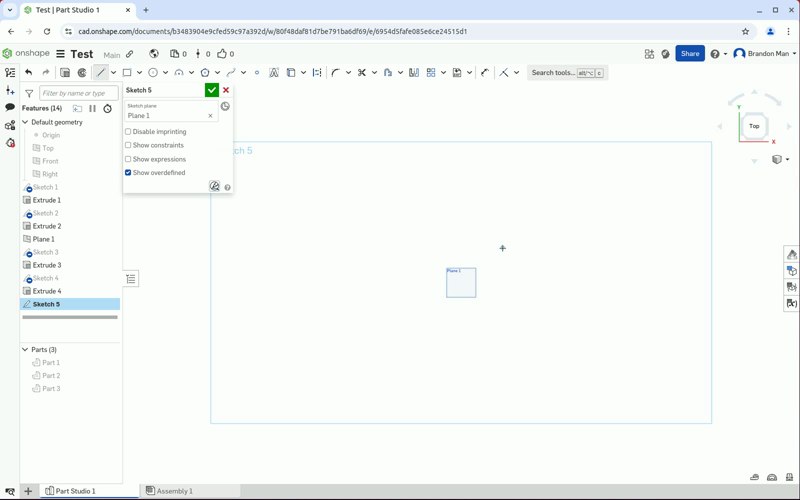
mouse_move(532, 247)
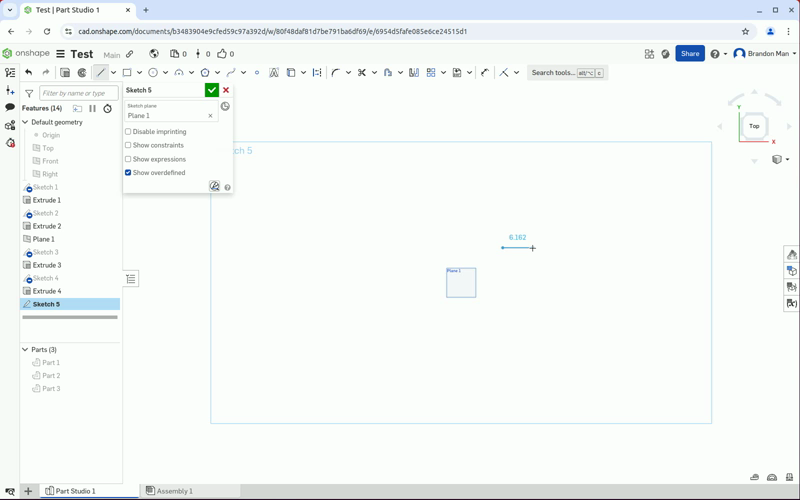
mouse_move(531, 247)
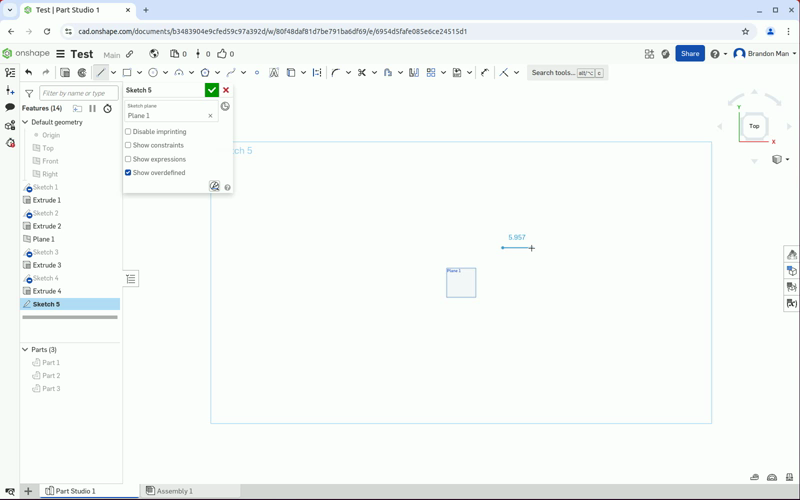
click(531, 247)
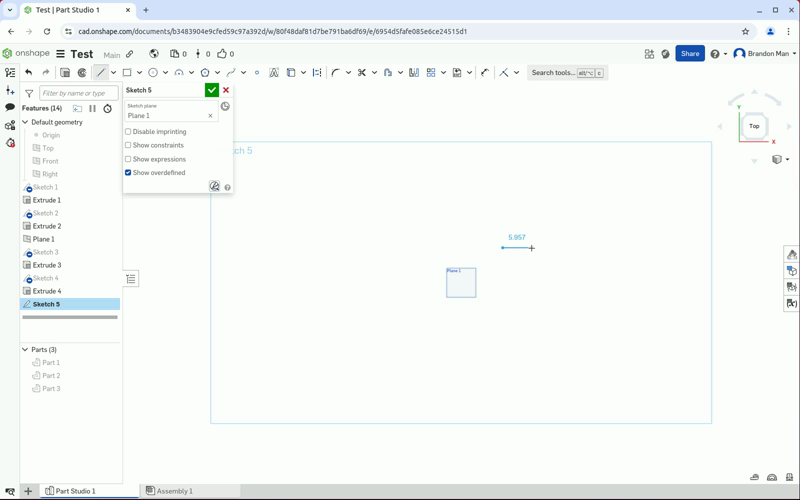
key_up(shift)
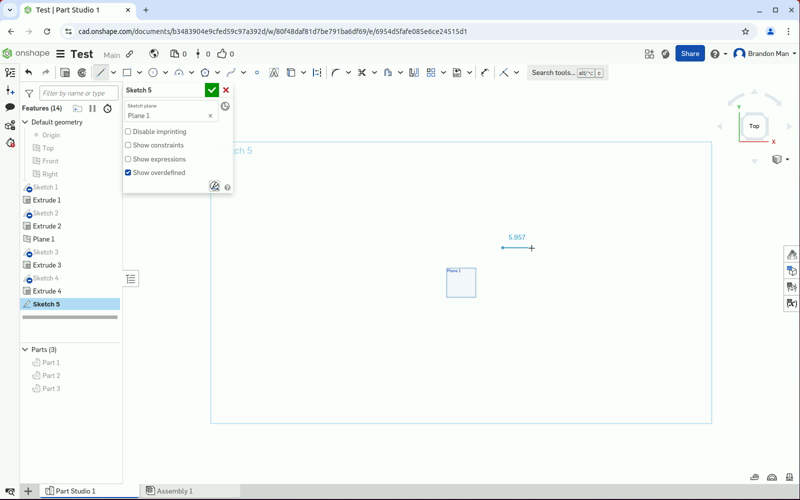
key_down(shift)
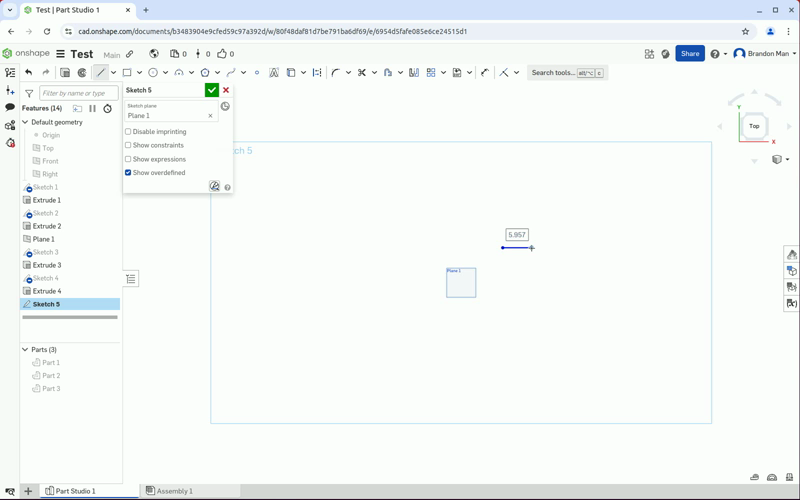
mouse_move(561, 247)
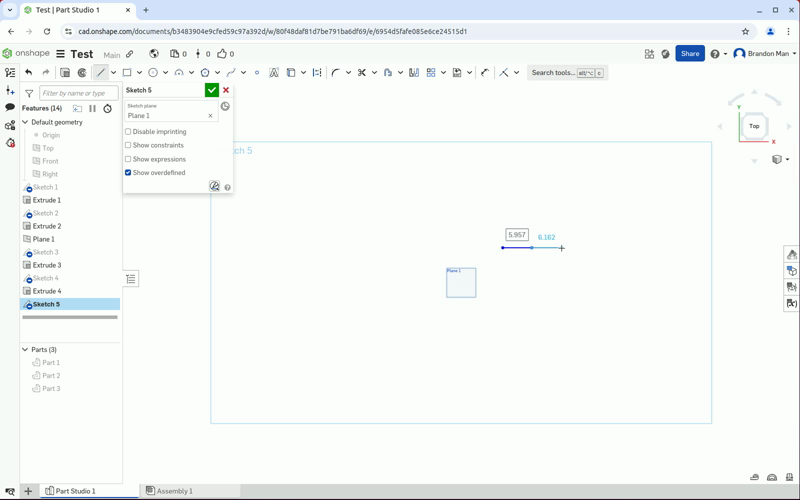
mouse_move(531, 237)
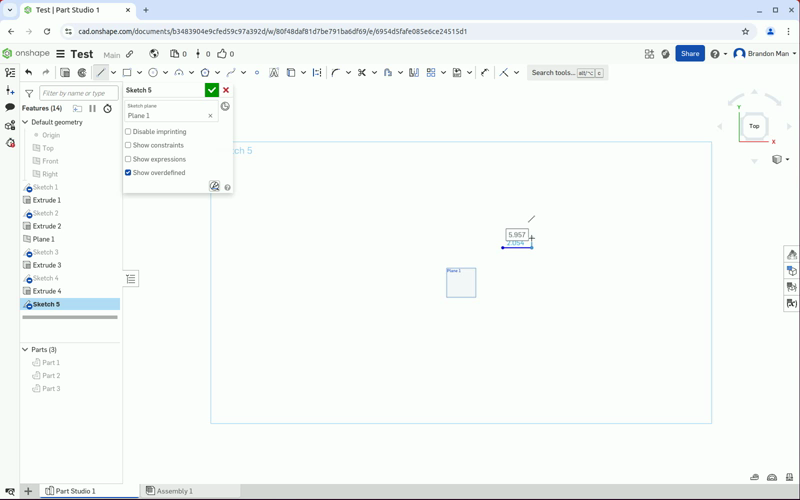
click(531, 237)
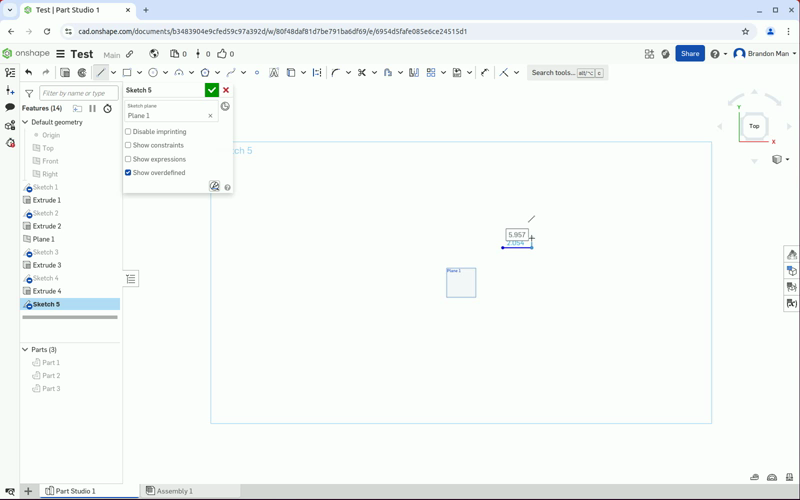
key_up(shift)
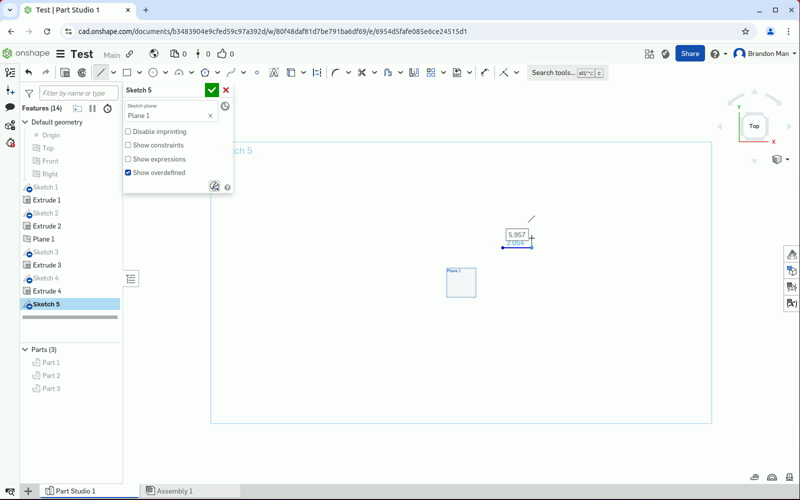
key_down(shift)
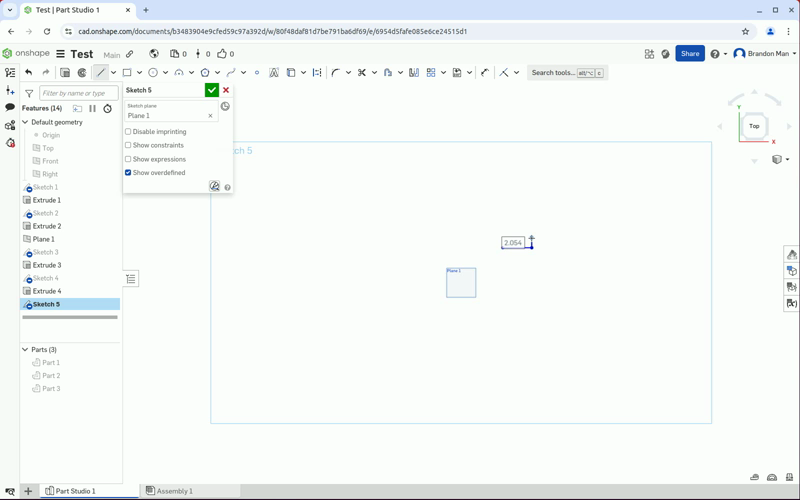
mouse_move(561, 237)
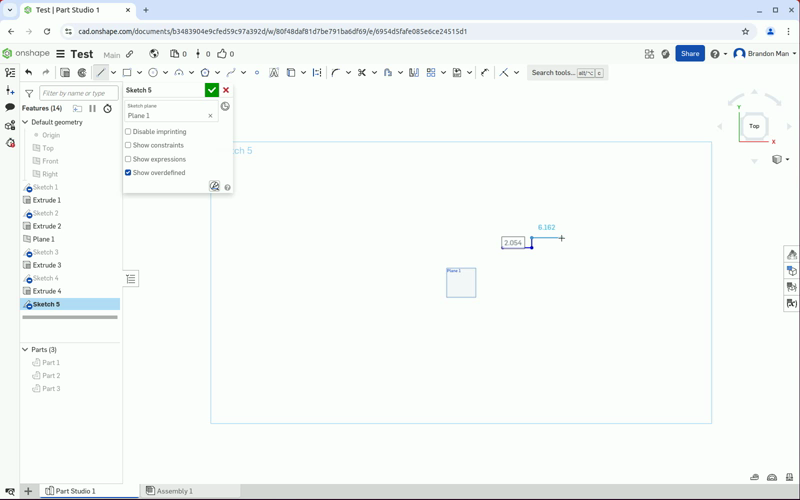
mouse_move(502, 237)
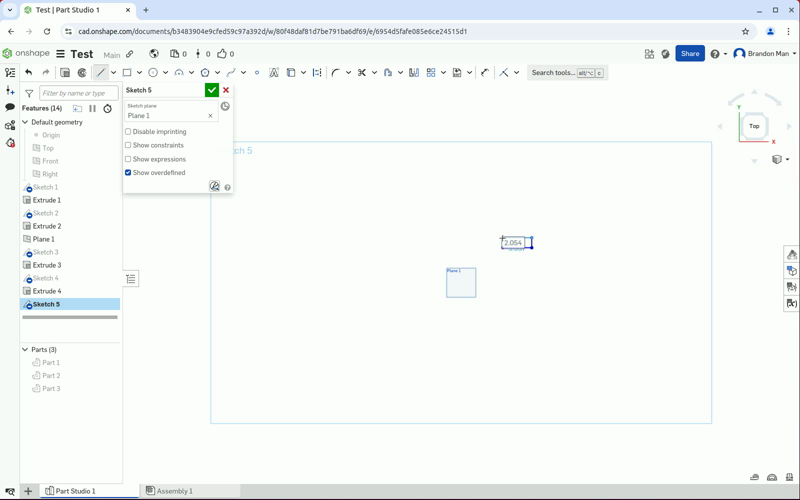
click(502, 237)
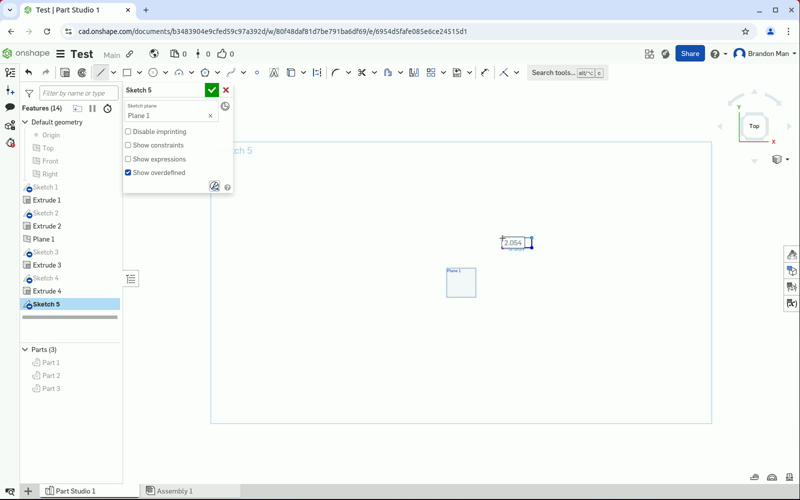
key_up(shift)
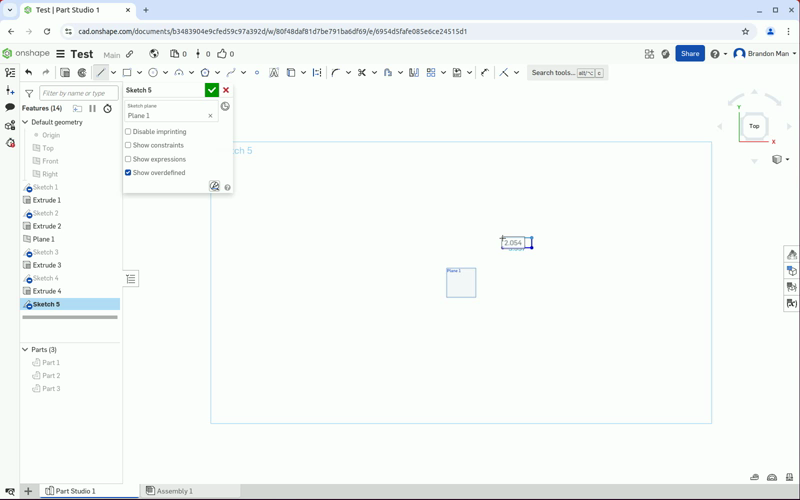
mouse_move(532, 237)
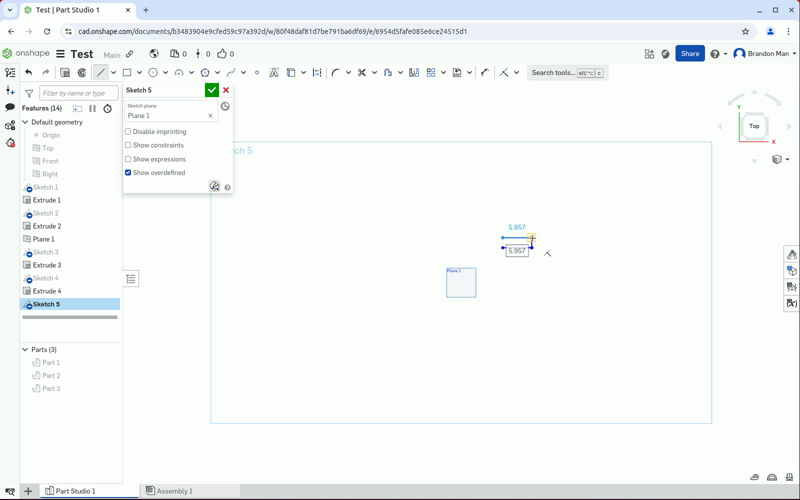
key_down(shift)
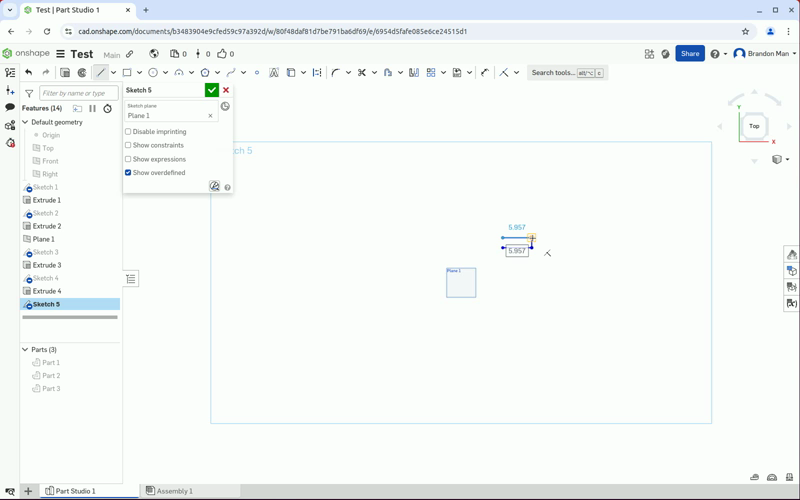
mouse_move(502, 247)
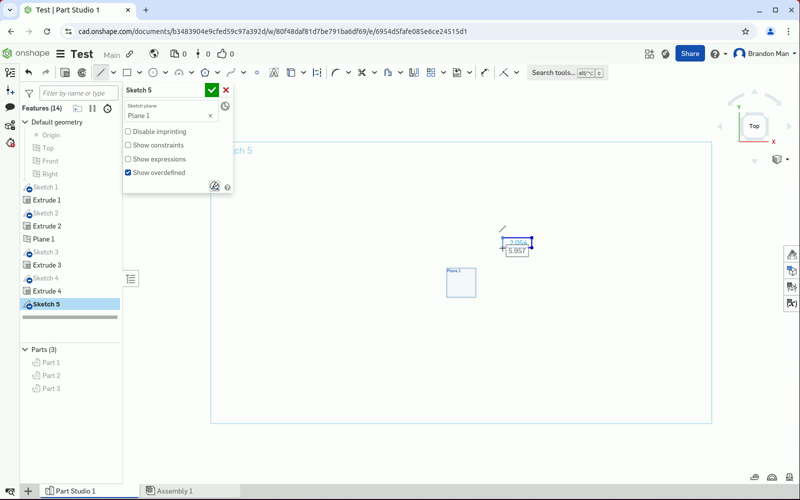
key_up(shift)
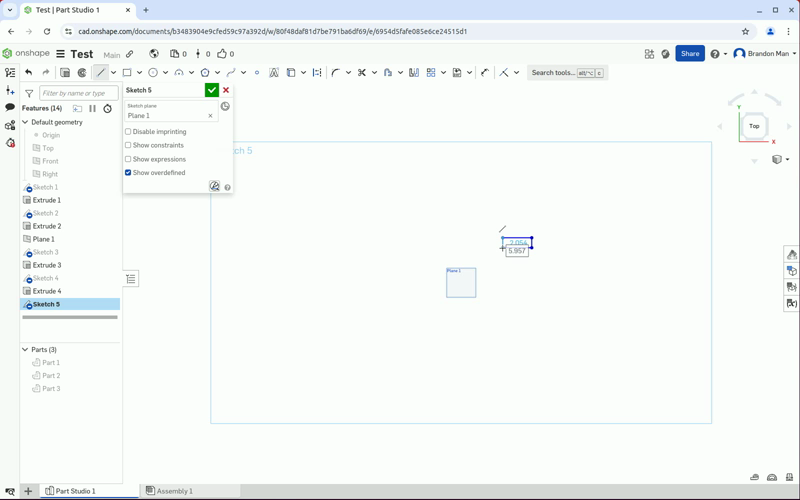
click(502, 247)
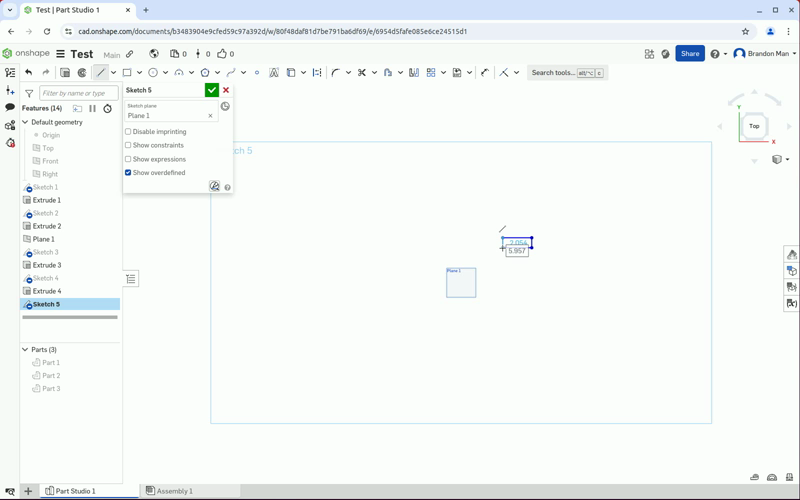
key(esc)
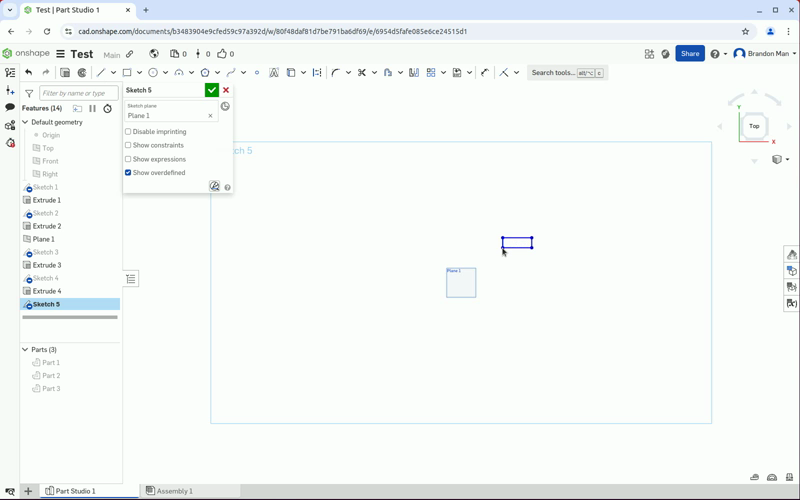
mouse_move(519, 242)
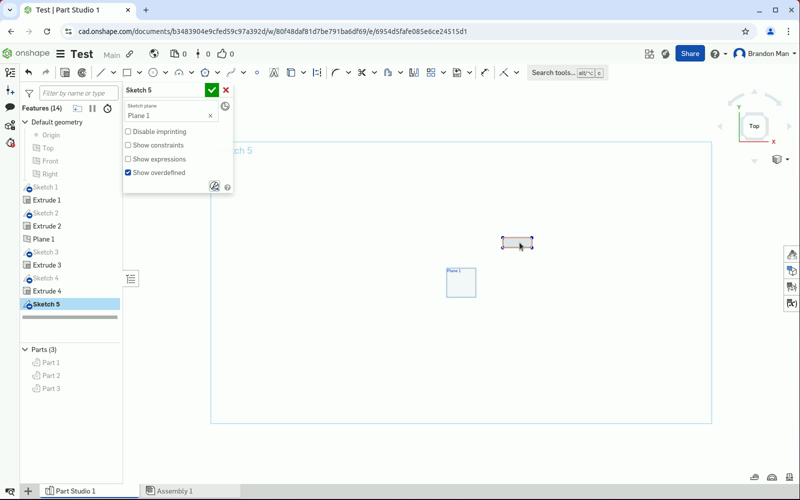
scroll(6)
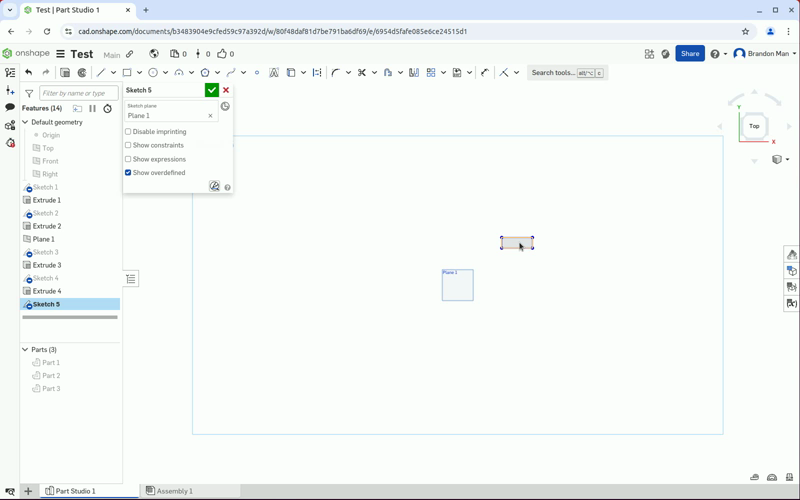
scroll(6)
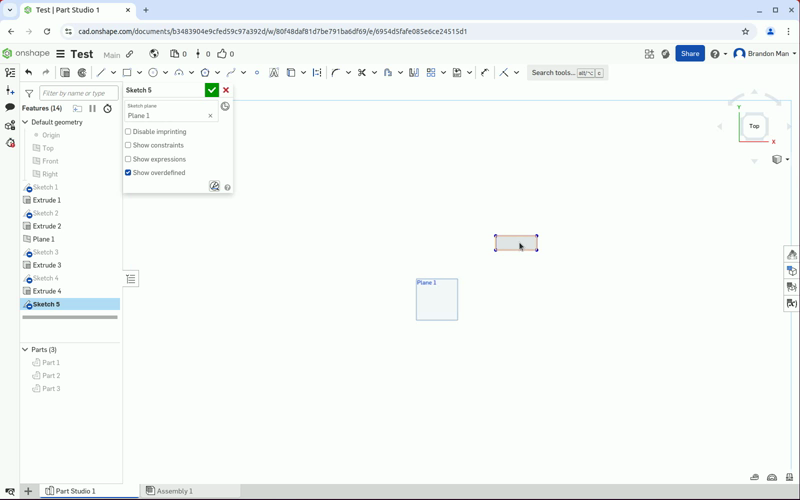
scroll(6)
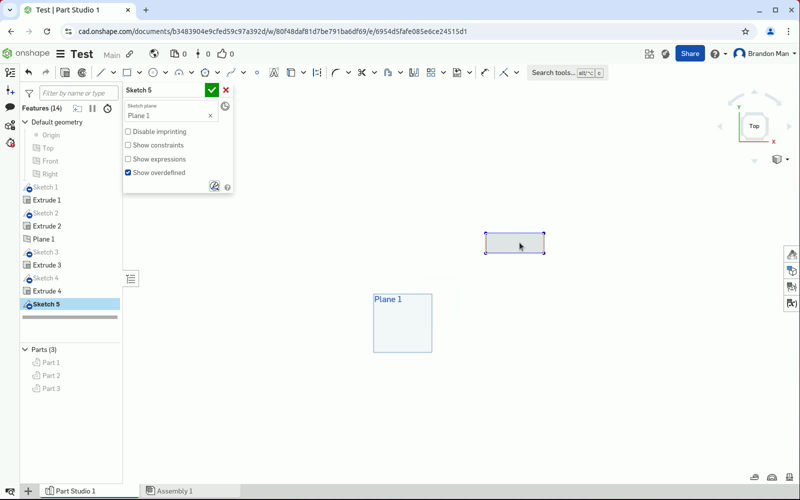
scroll(6)
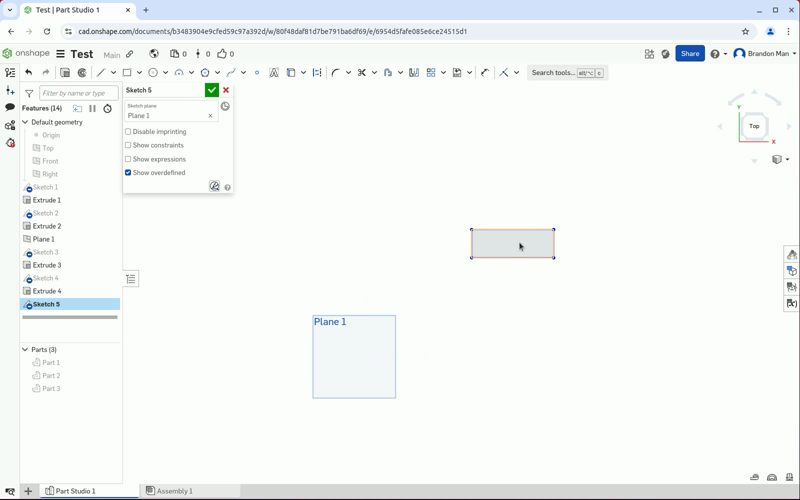
scroll(6)
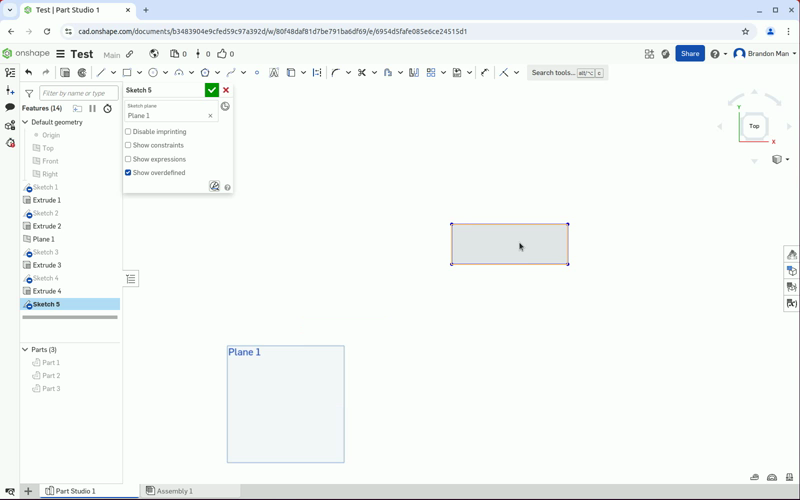
scroll(6)
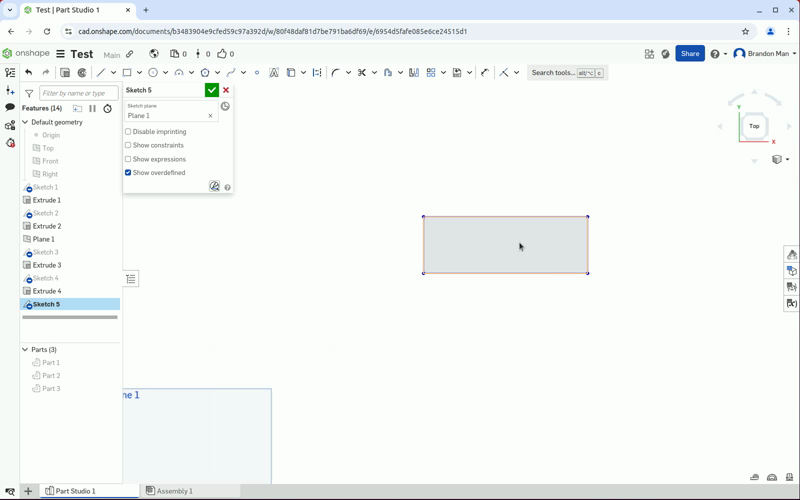
scroll(6)
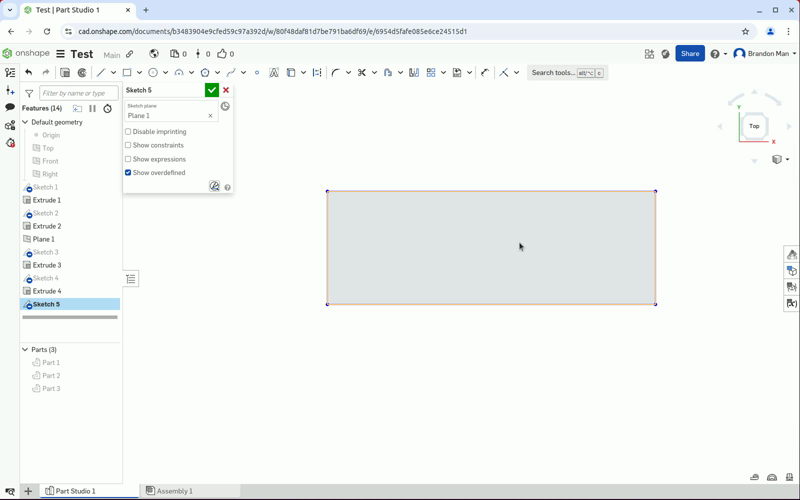
click(519, 242)
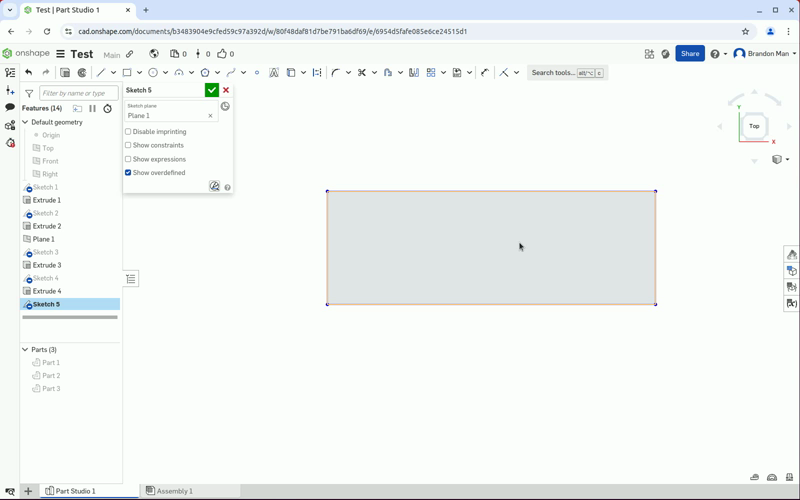
scroll(-6)
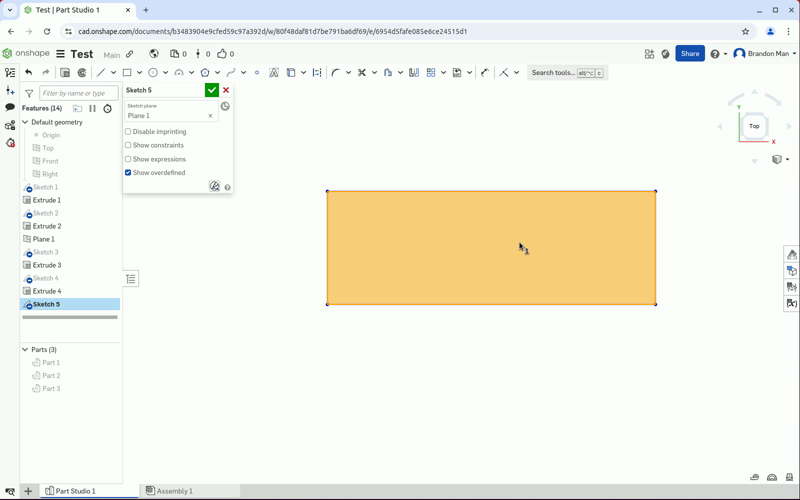
scroll(-6)
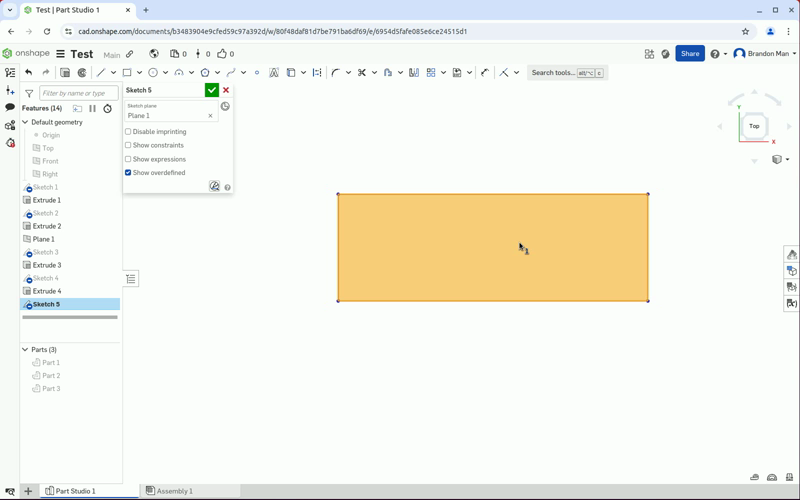
scroll(-6)
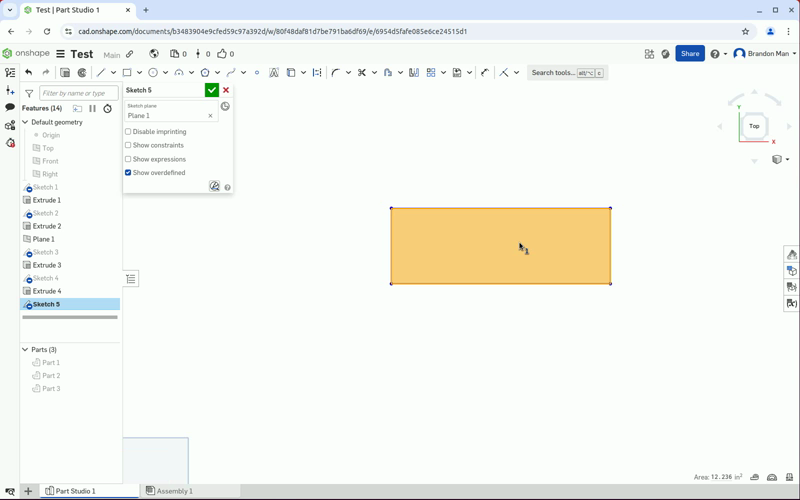
scroll(-6)
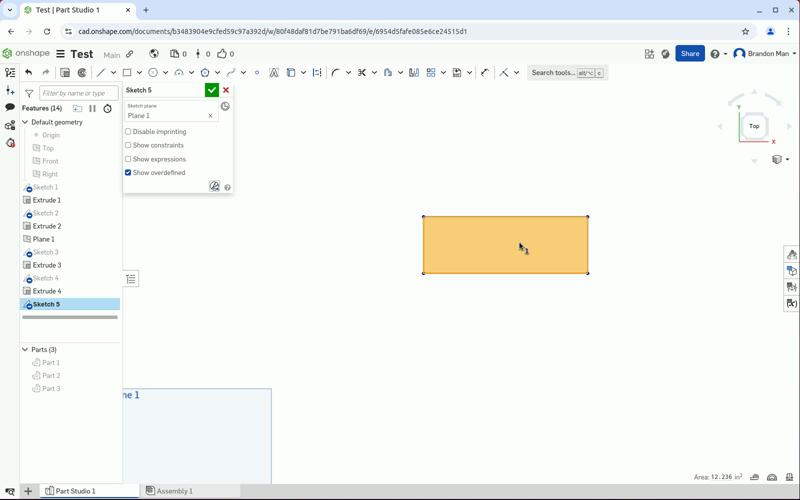
scroll(-6)
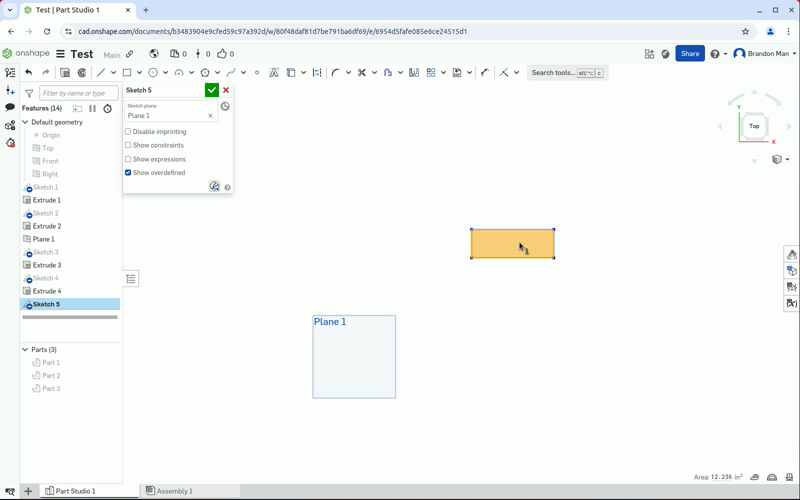
scroll(-6)
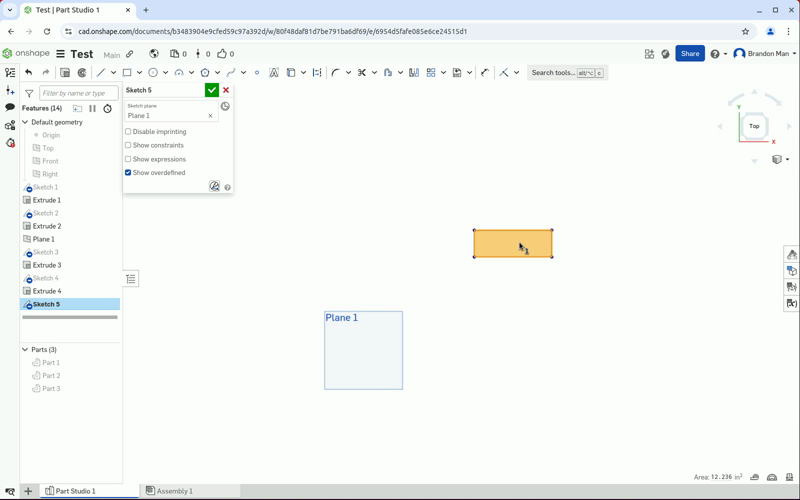
scroll(-6)
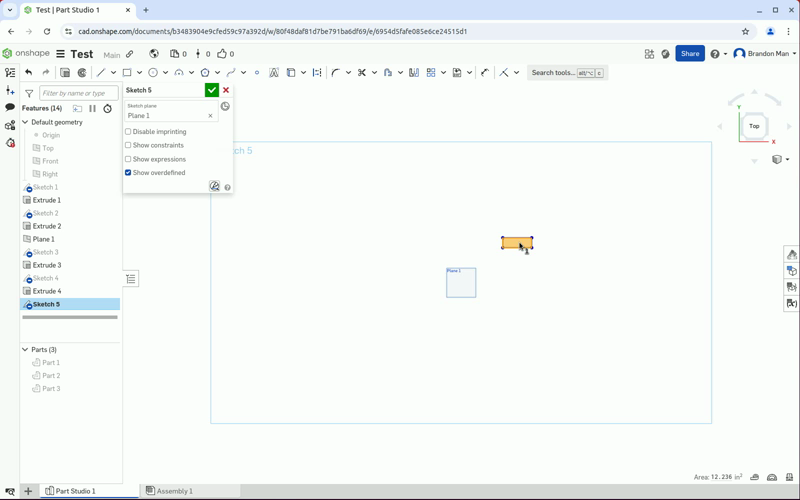
mouse_move(73, 352)
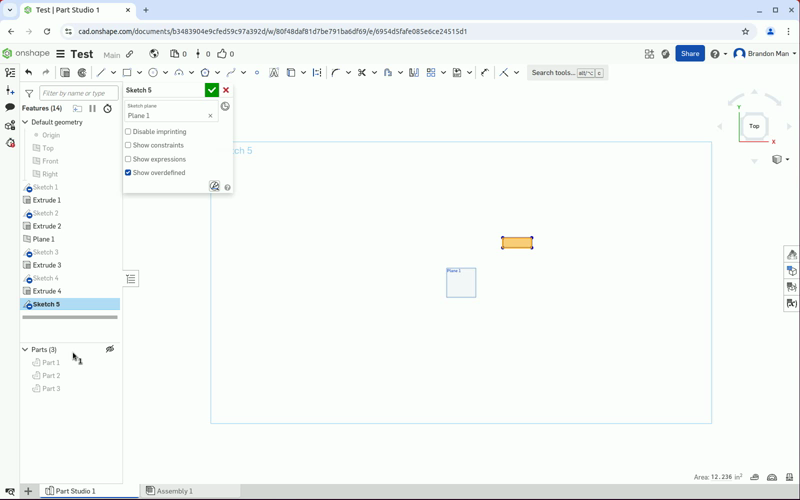
key(shift+y)
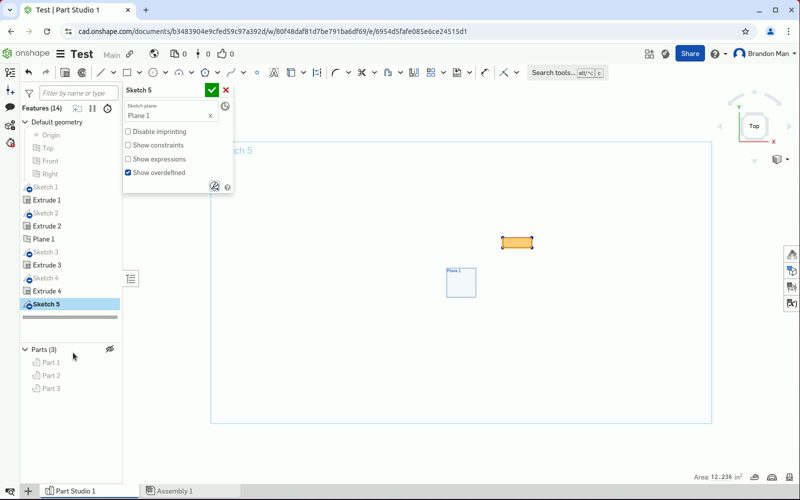
key(shift+e)
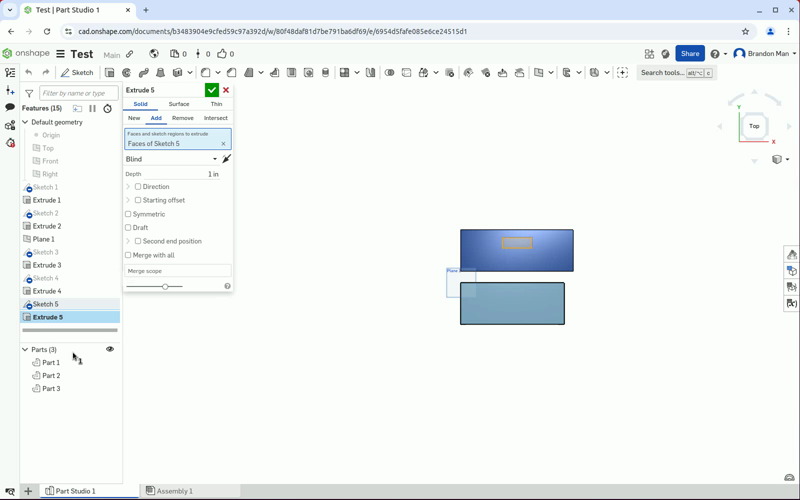
mouse_move(143, 106)
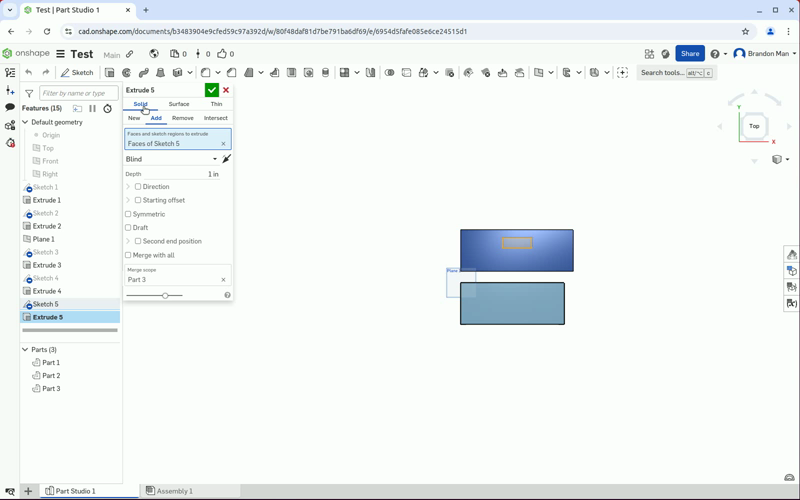
click(143, 106)
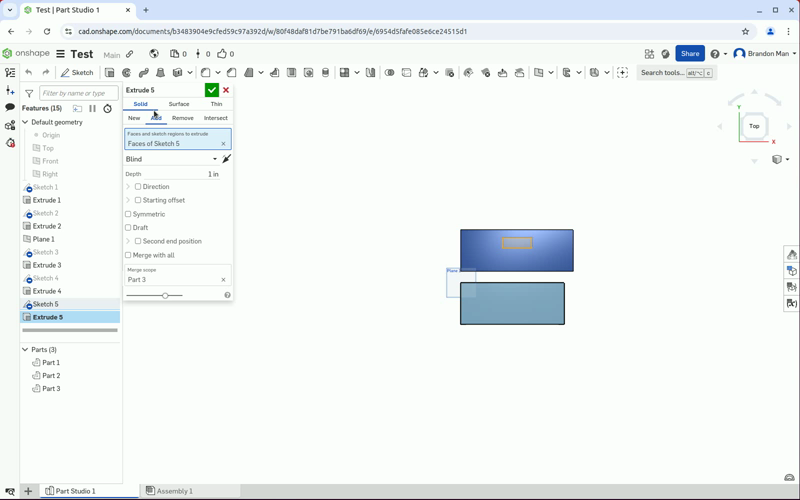
mouse_move(186, 120)
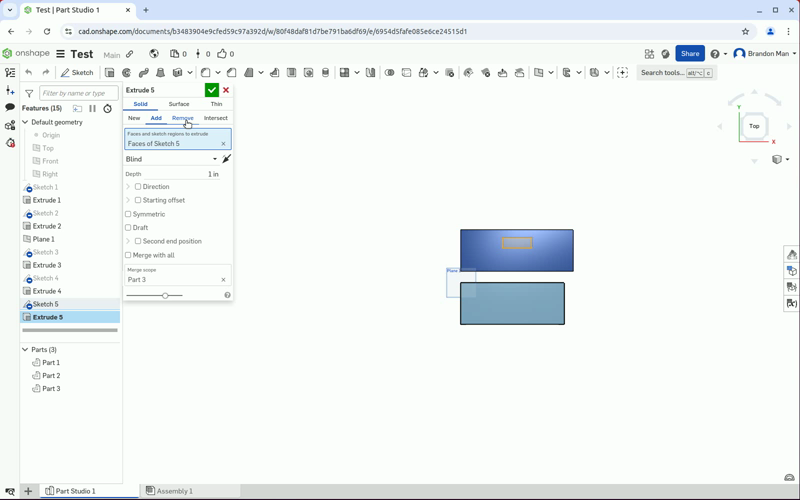
click(186, 120)
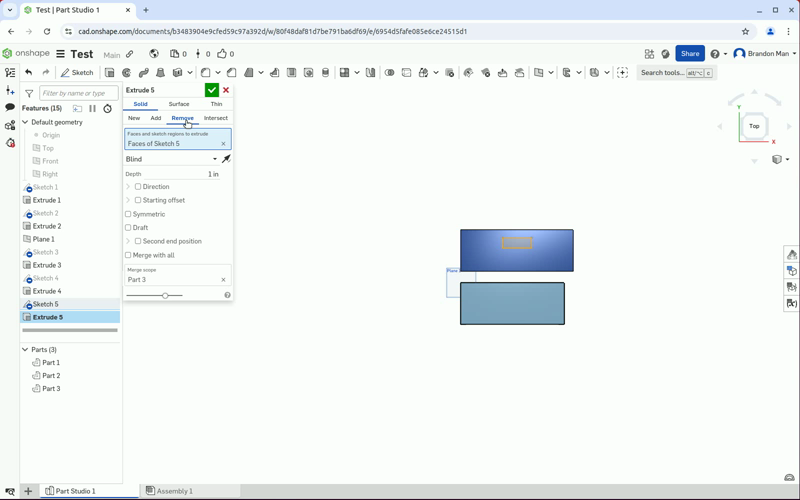
key(tab, 4)
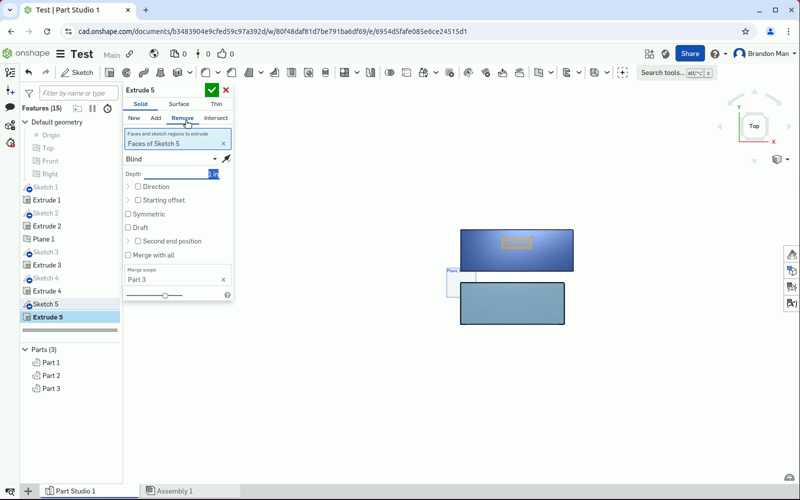
text(0.481)
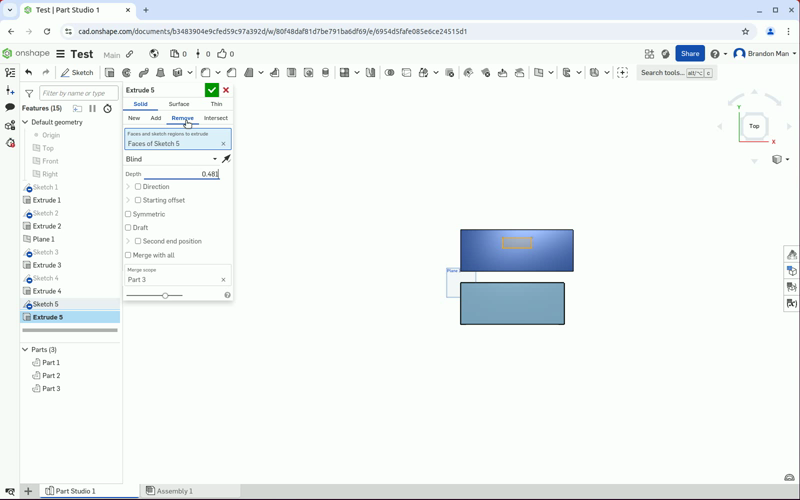
key(tab, 6)
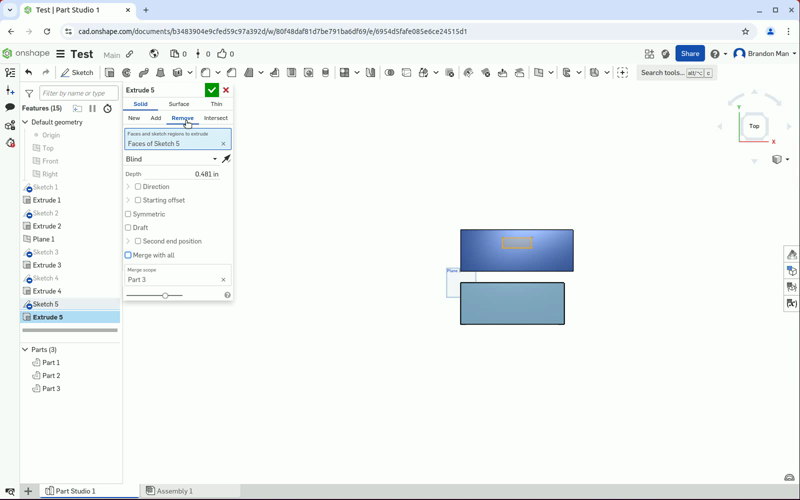
key(space)
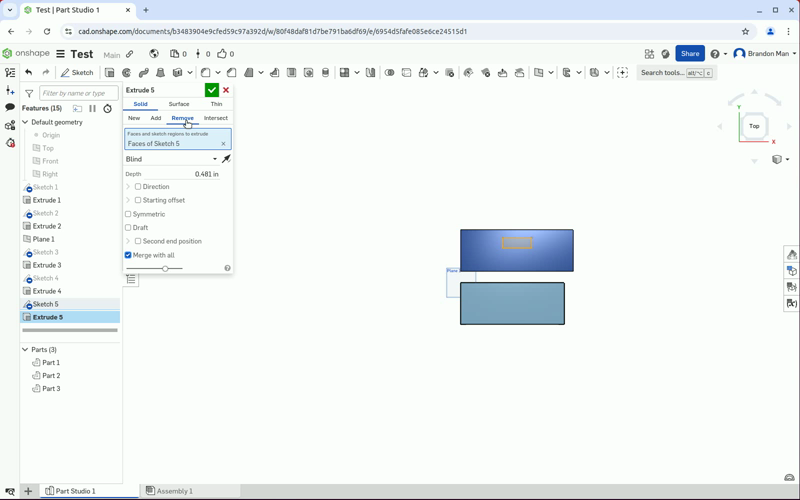
key(enter)
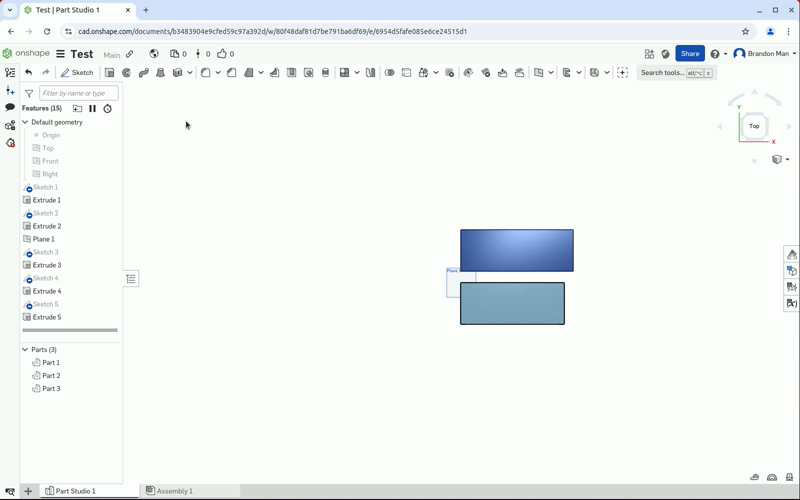
key(shift+h)
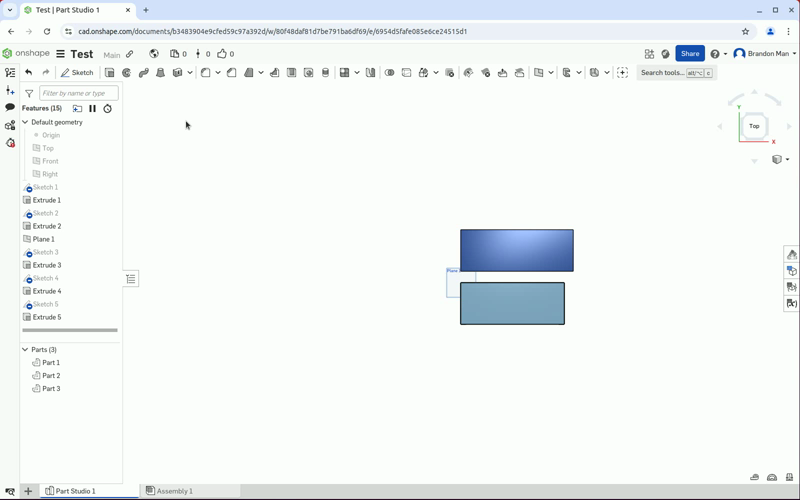
key(shift+h)
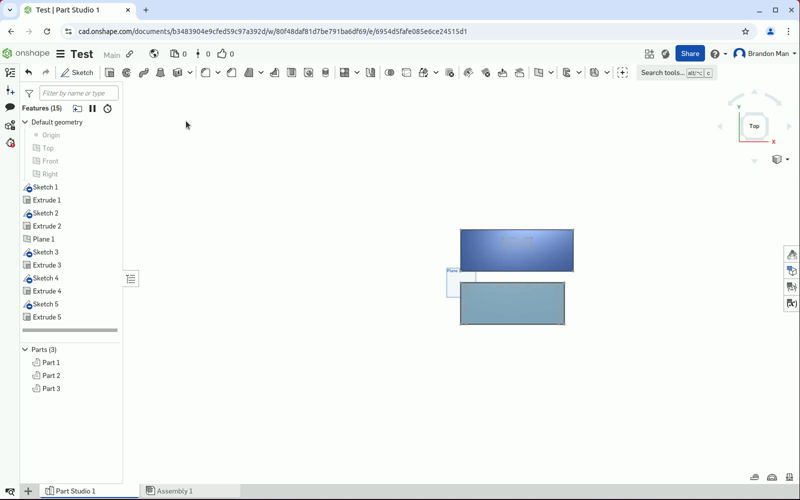
key(shift+7)
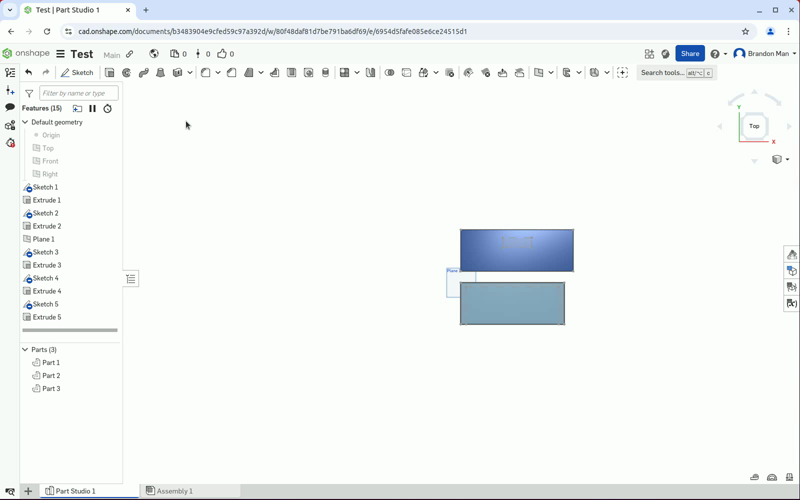
key(up, 3)
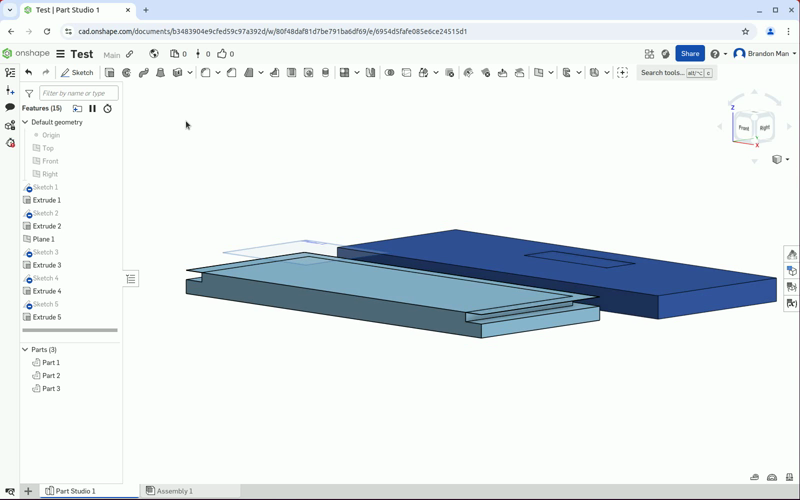
key(left, 3)
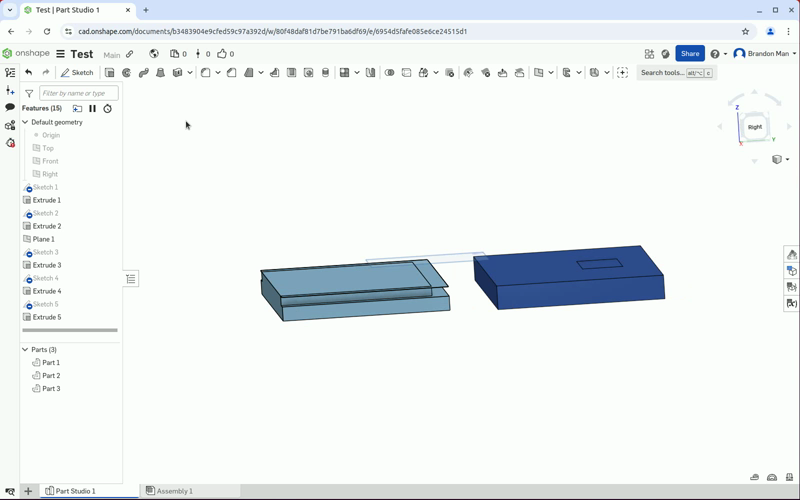
key(right, 3)
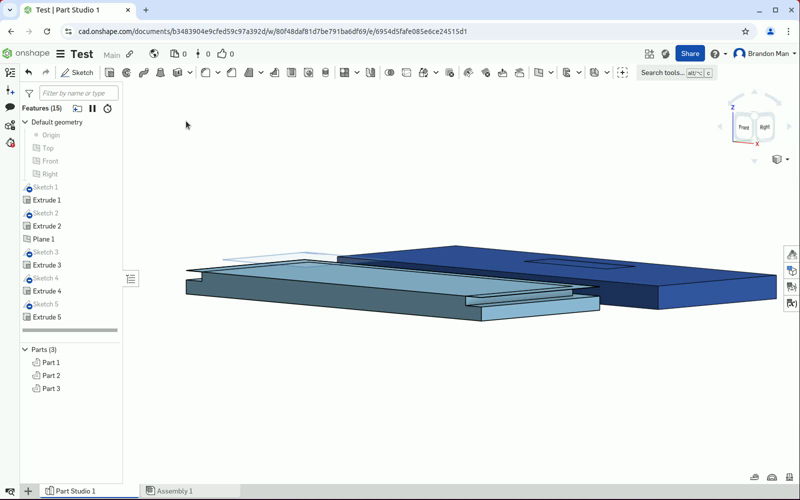
key(down, 3)
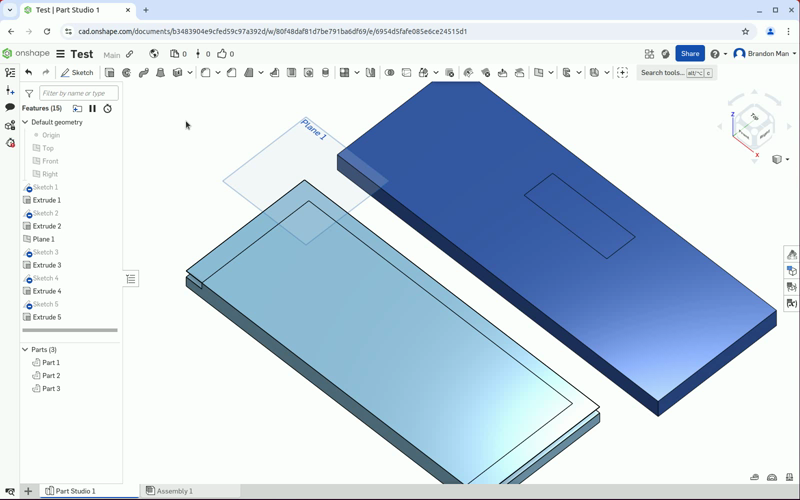
mouse_move(73, 189)
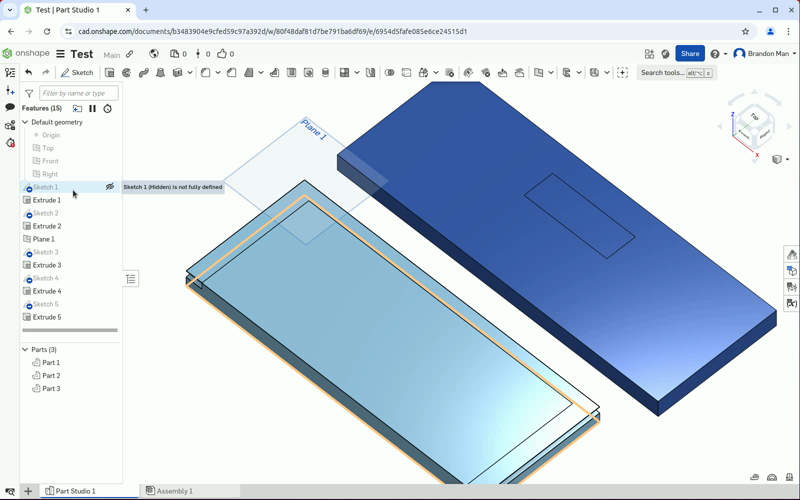
click(73, 189)